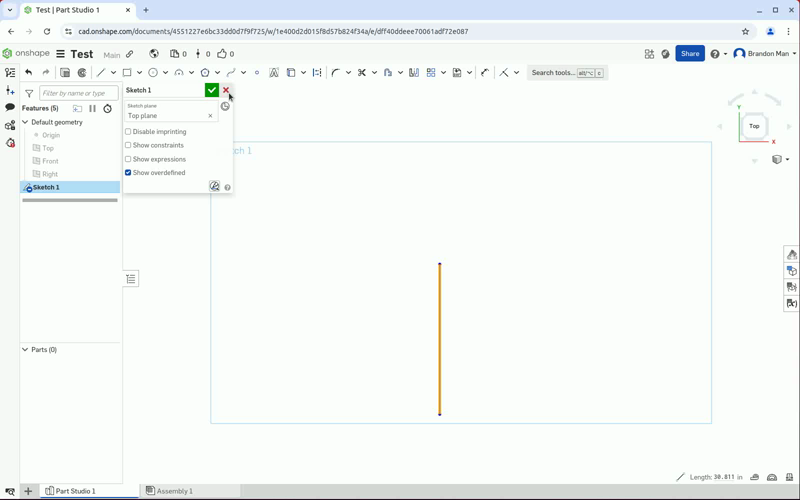
key(shift+h)
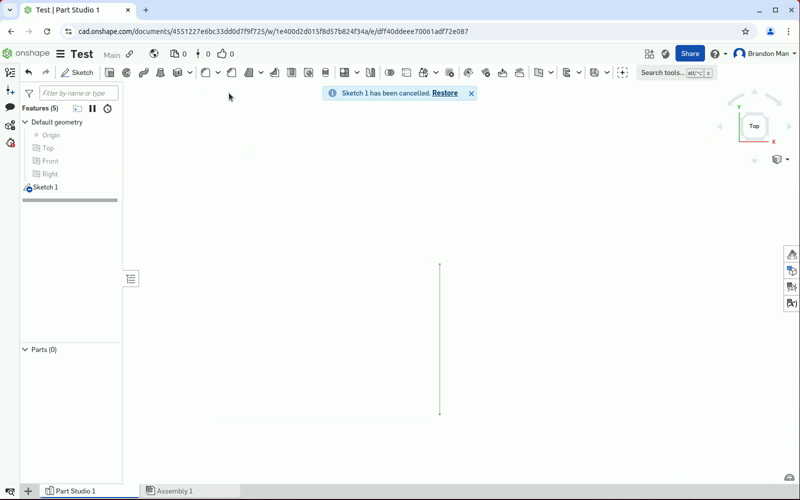
key(shift+s)
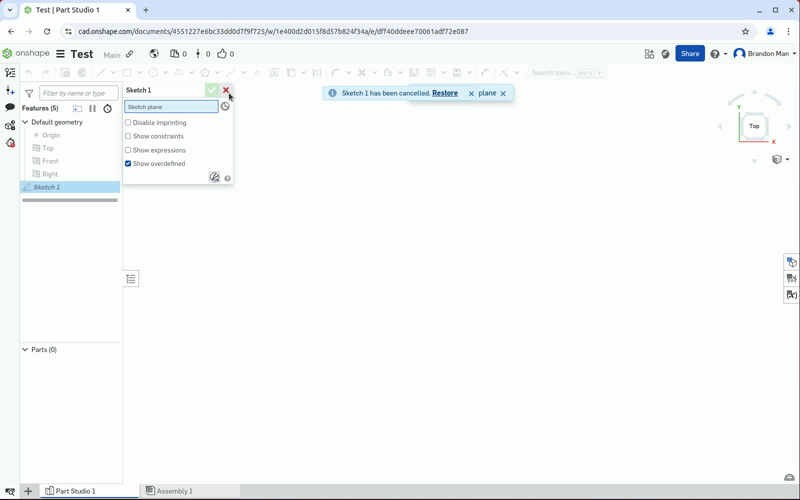
mouse_move(73, 150)
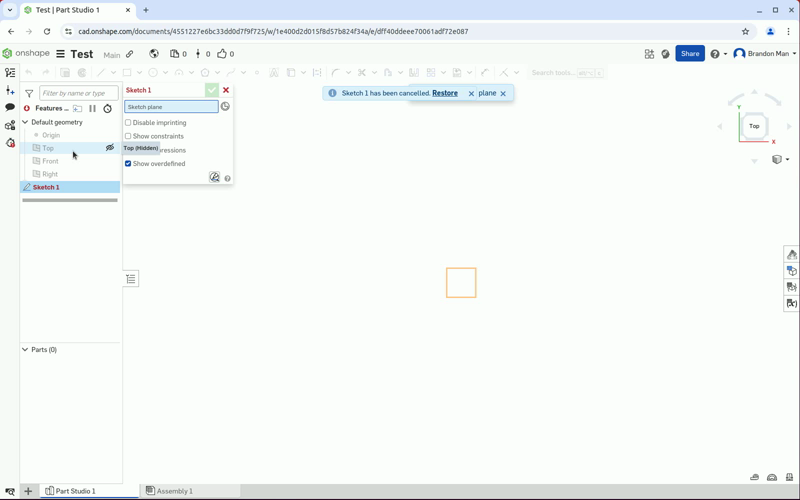
click(73, 150)
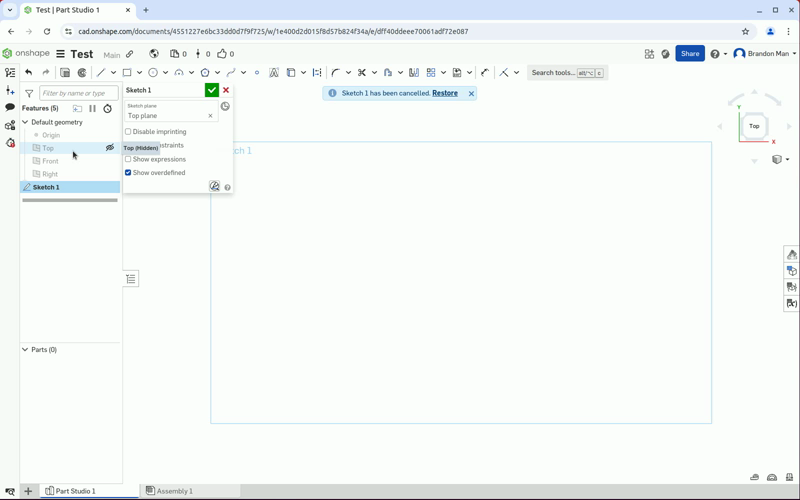
mouse_move(73, 352)
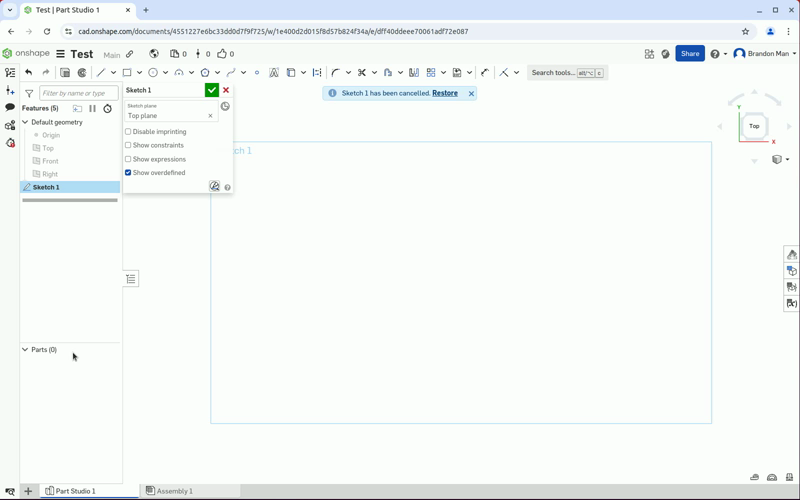
key(y)
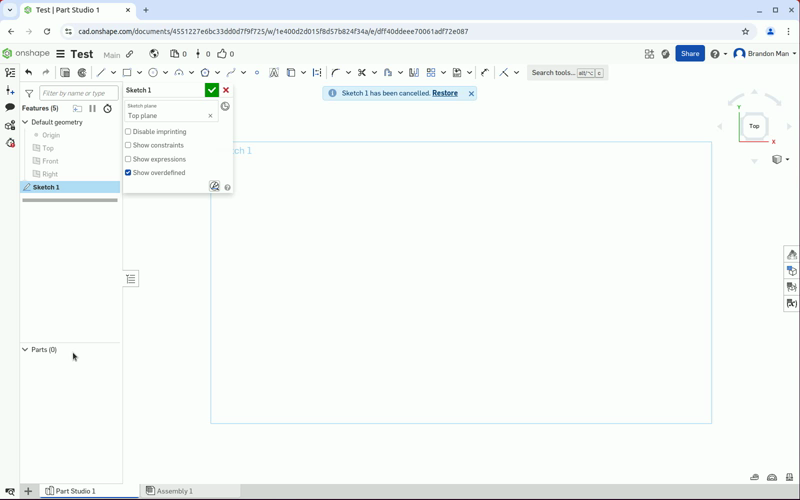
key(l)
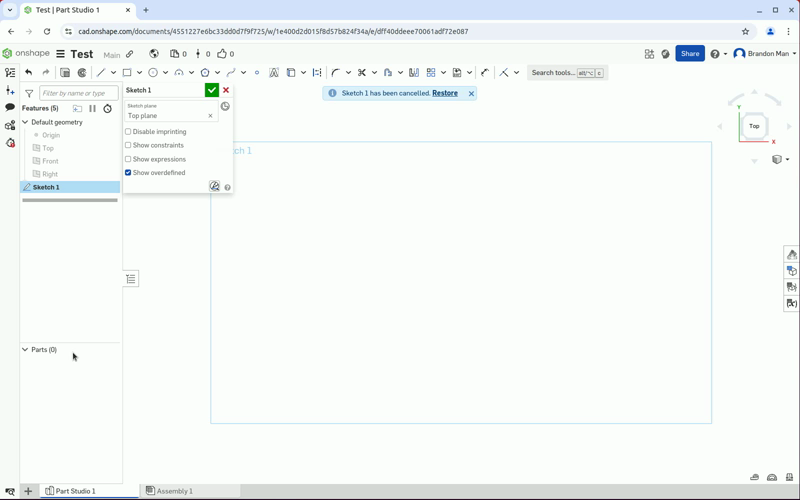
key_down(shift)
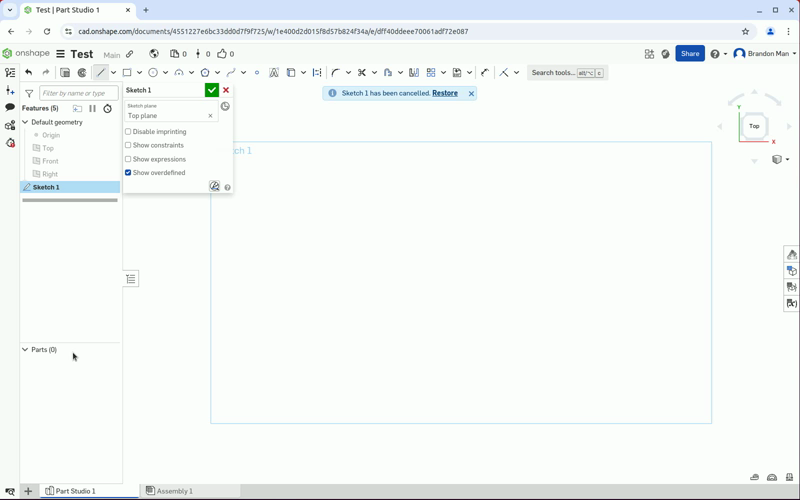
mouse_move(460, 357)
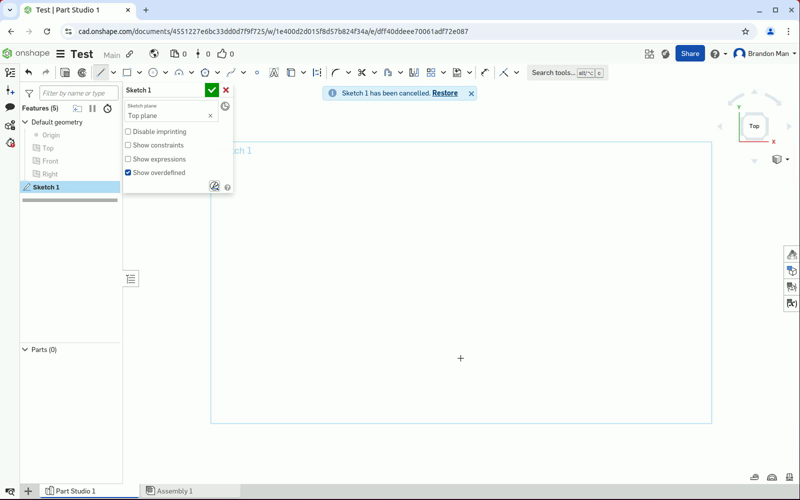
click(460, 357)
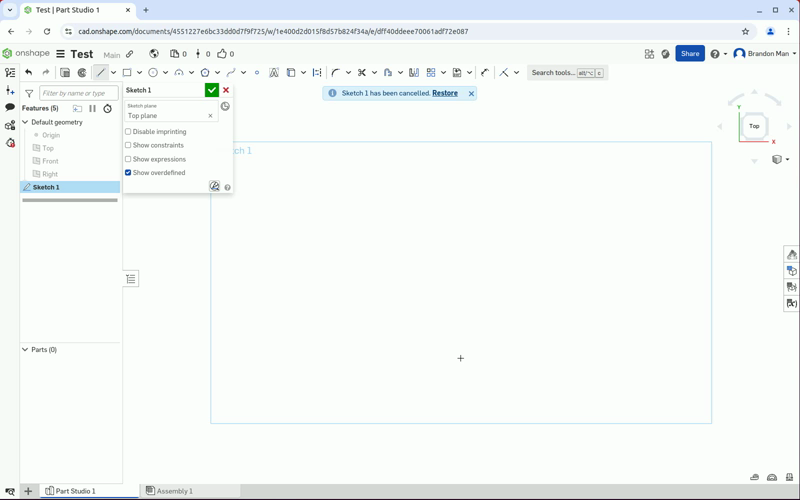
key_up(shift)
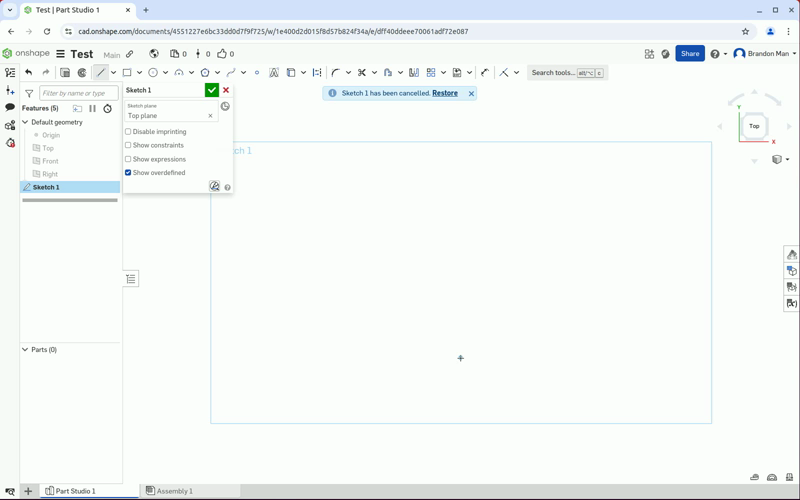
key_down(shift)
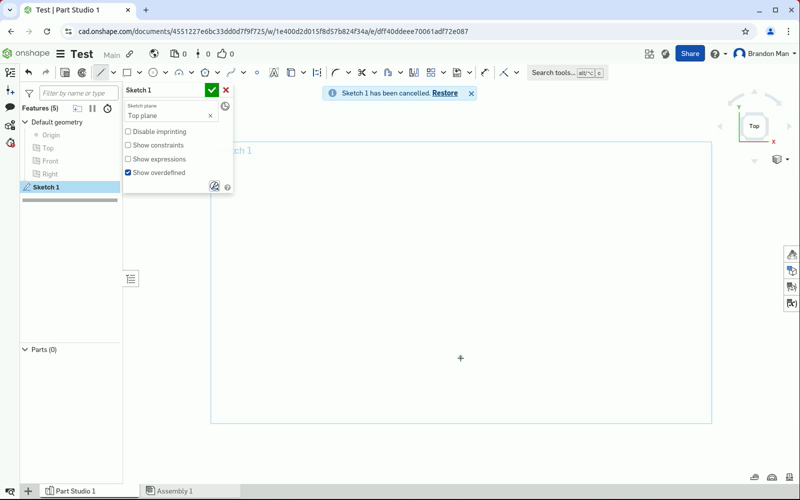
mouse_move(490, 357)
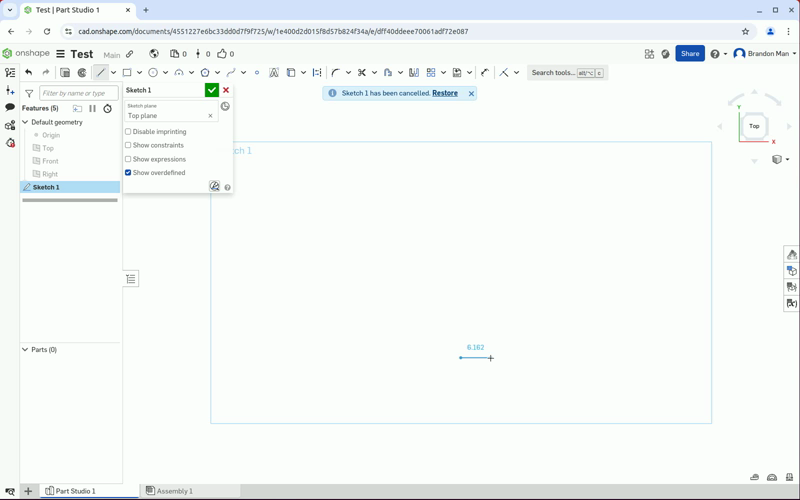
mouse_move(498, 357)
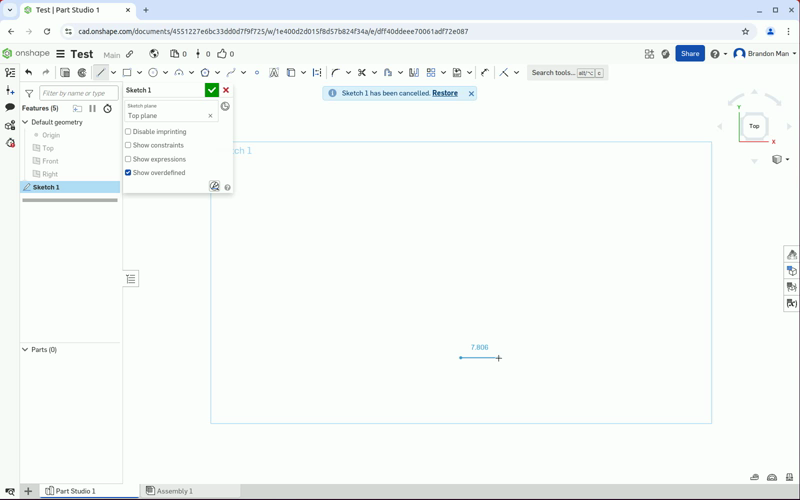
click(498, 357)
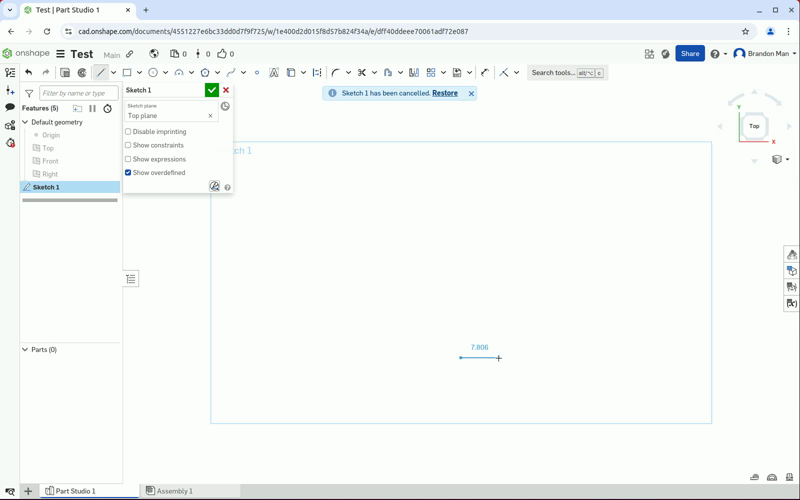
key_up(shift)
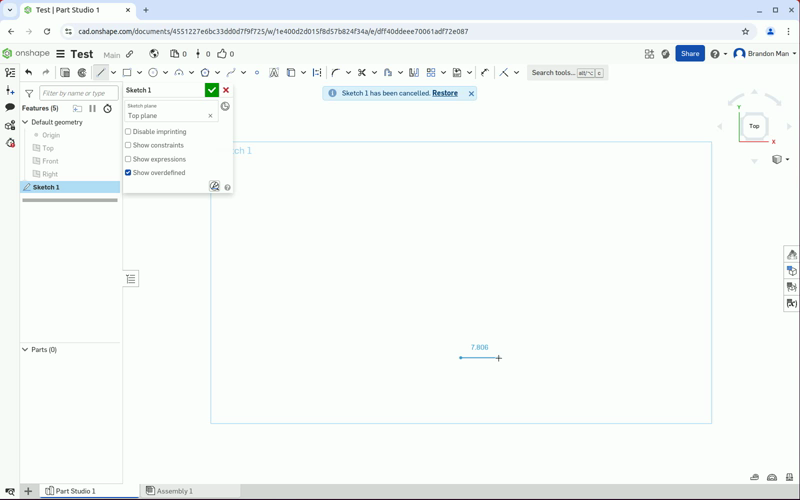
key_down(shift)
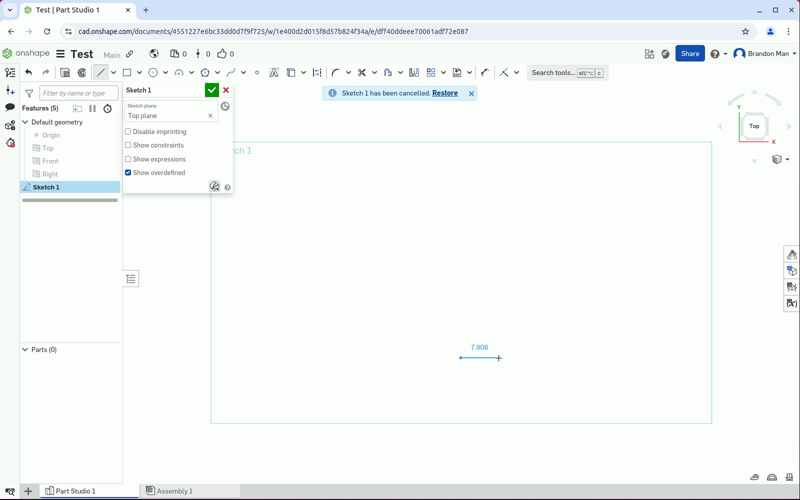
mouse_move(498, 282)
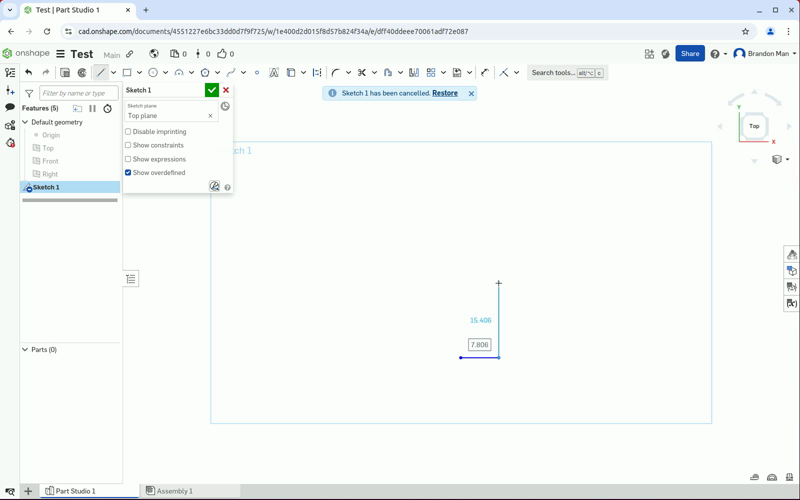
click(498, 282)
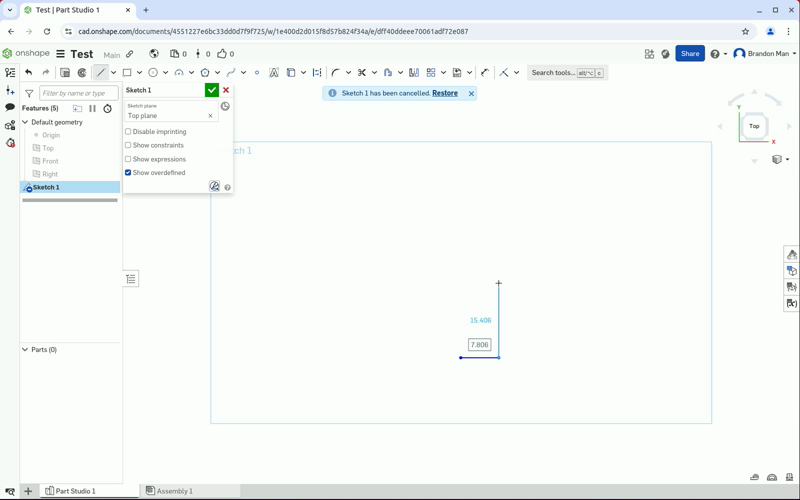
key_up(shift)
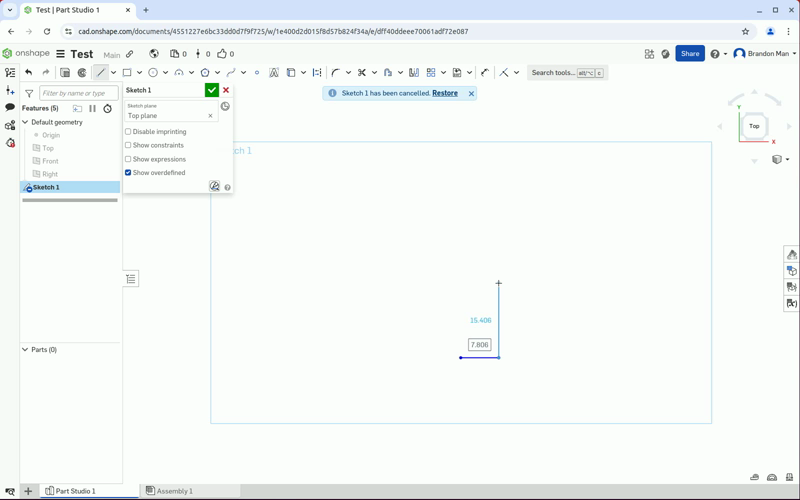
key_down(shift)
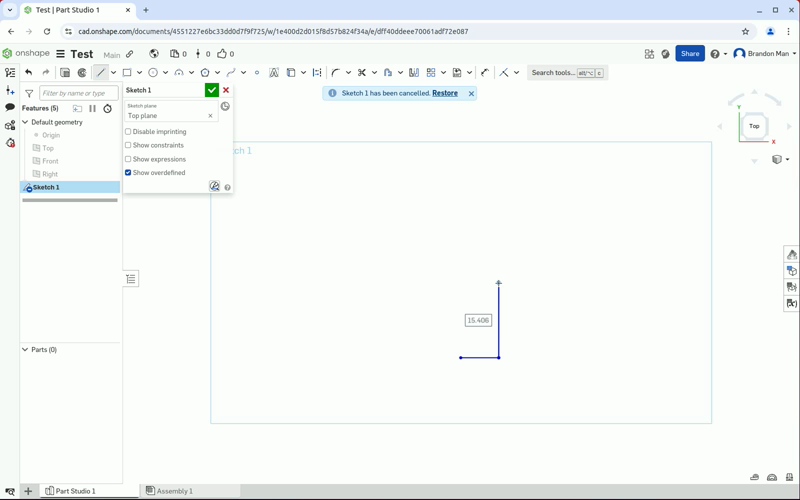
mouse_move(528, 282)
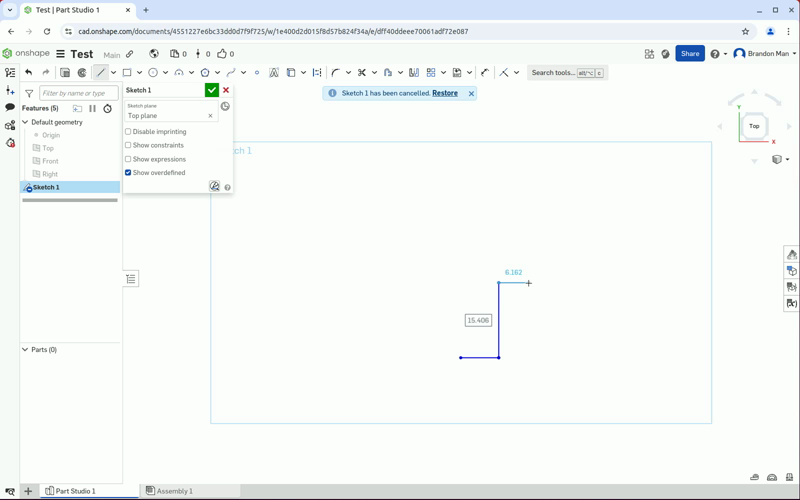
mouse_move(460, 282)
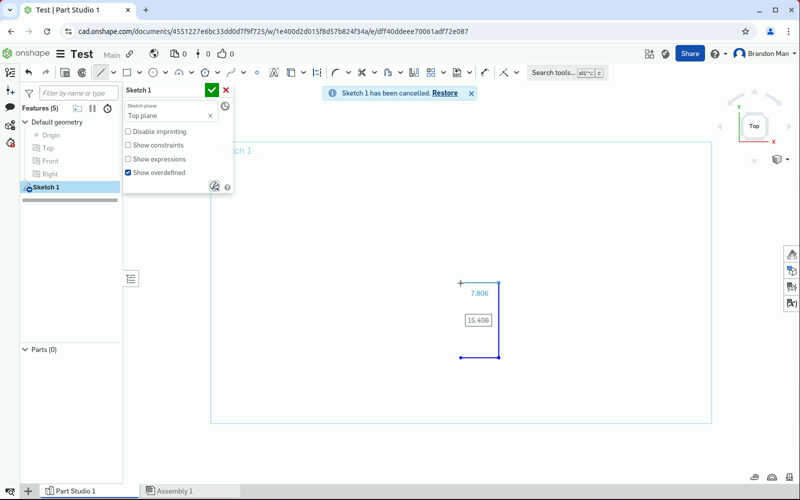
click(460, 282)
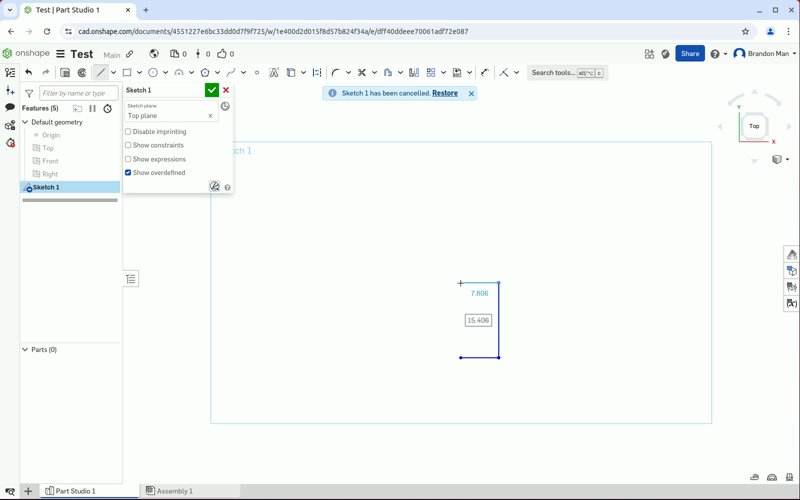
key_up(shift)
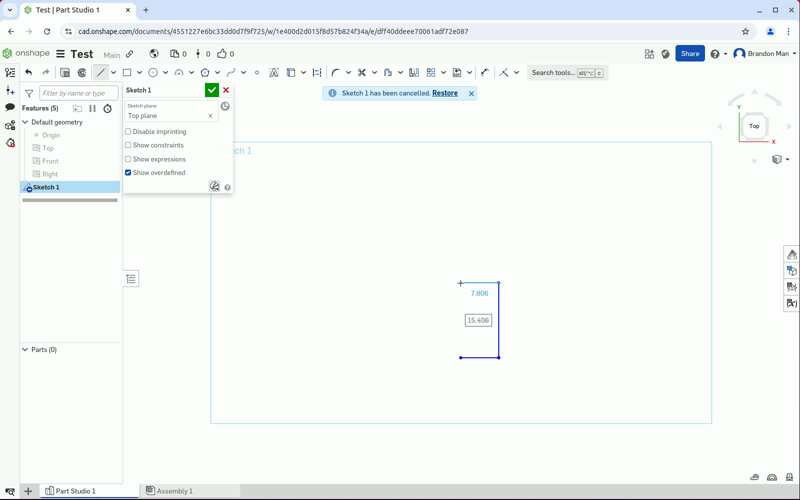
key_down(shift)
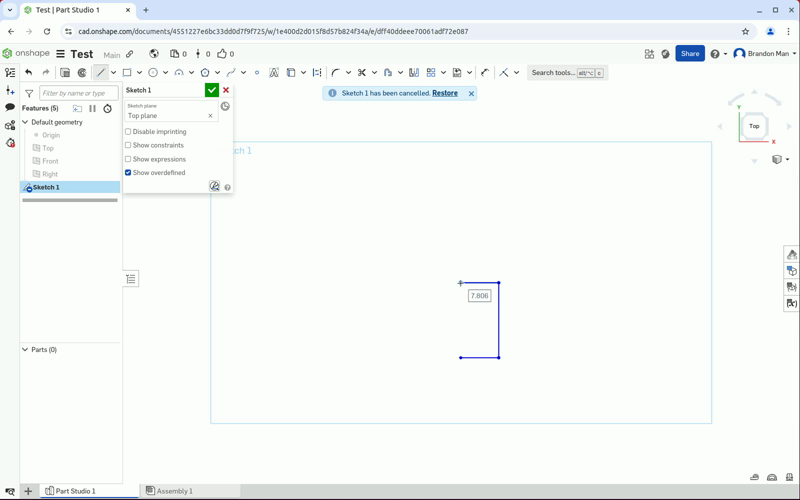
mouse_move(460, 357)
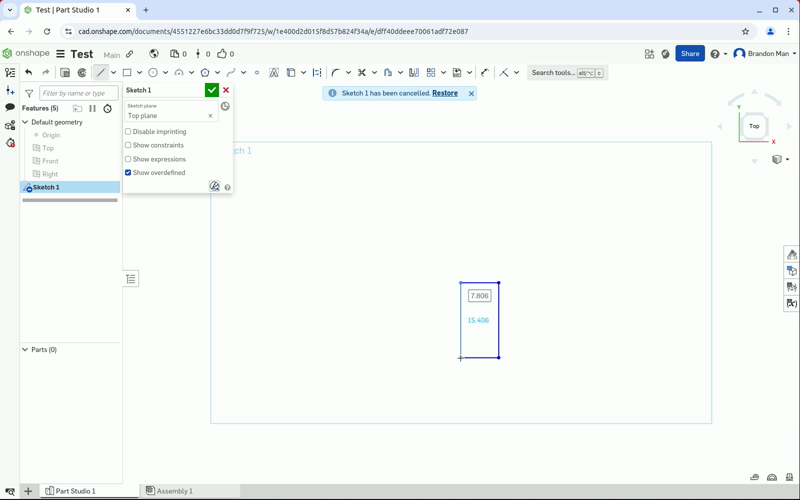
key_up(shift)
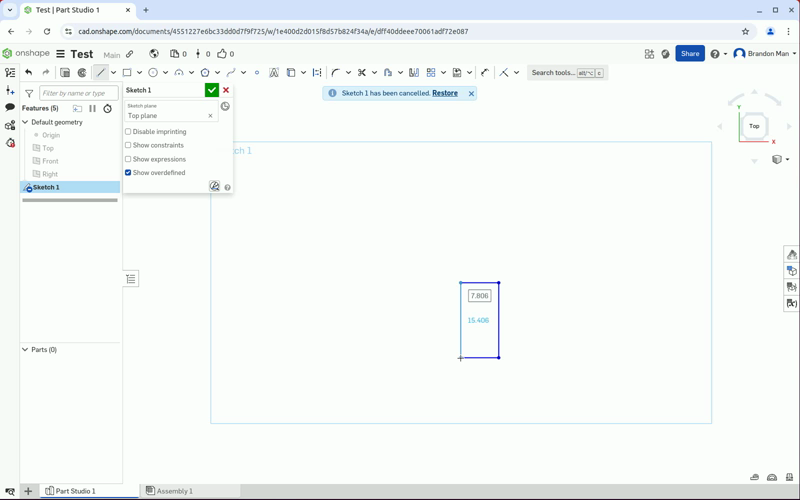
click(460, 357)
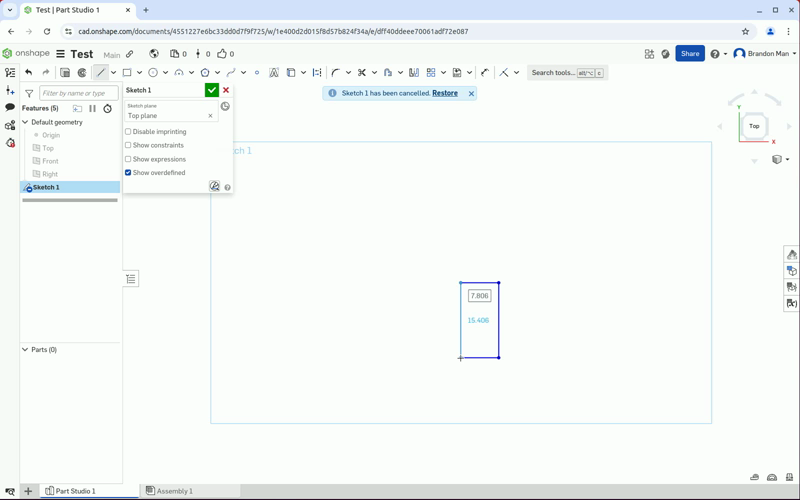
key(esc)
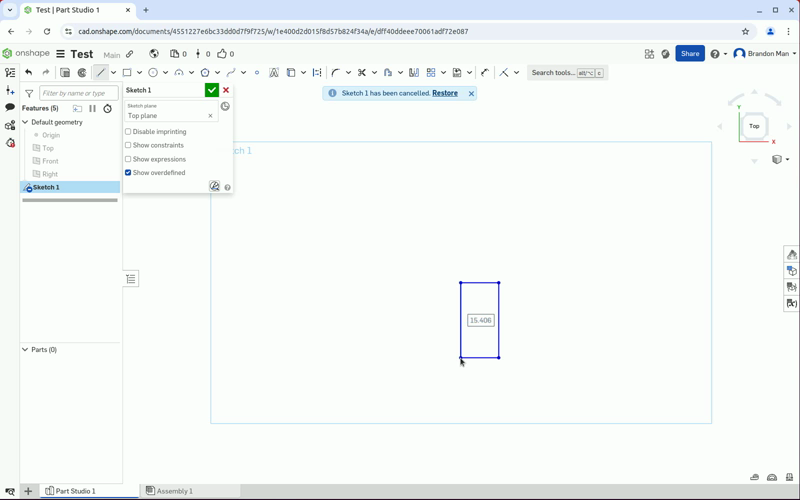
mouse_move(478, 335)
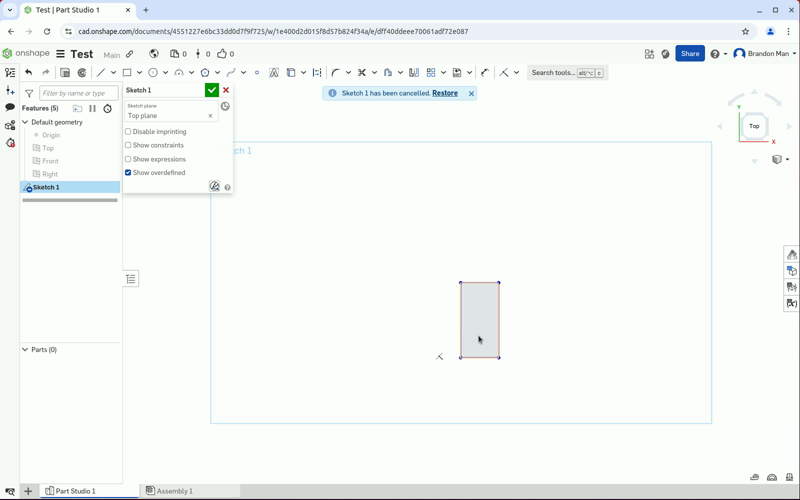
click(478, 335)
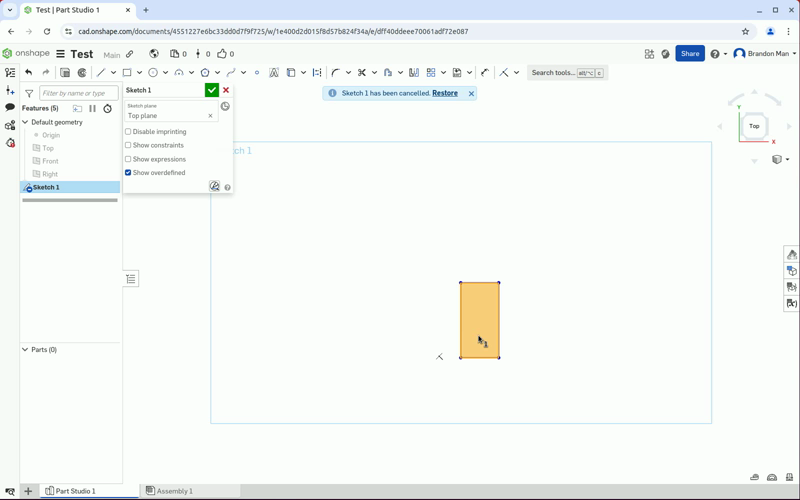
mouse_move(73, 352)
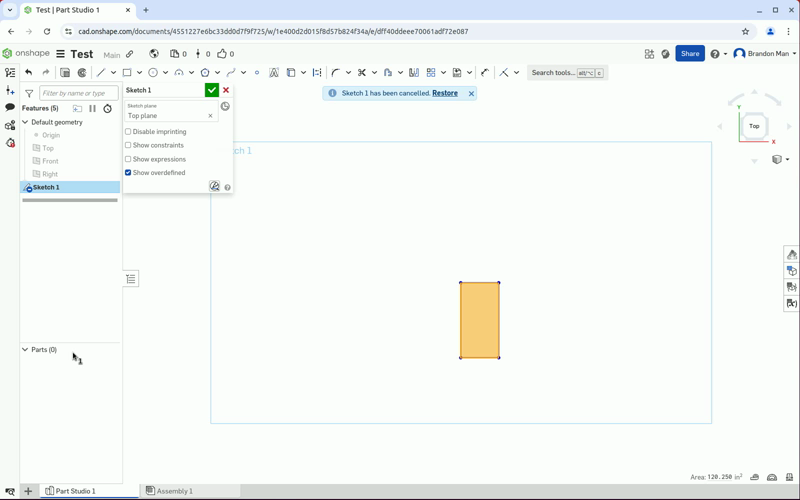
key(shift+y)
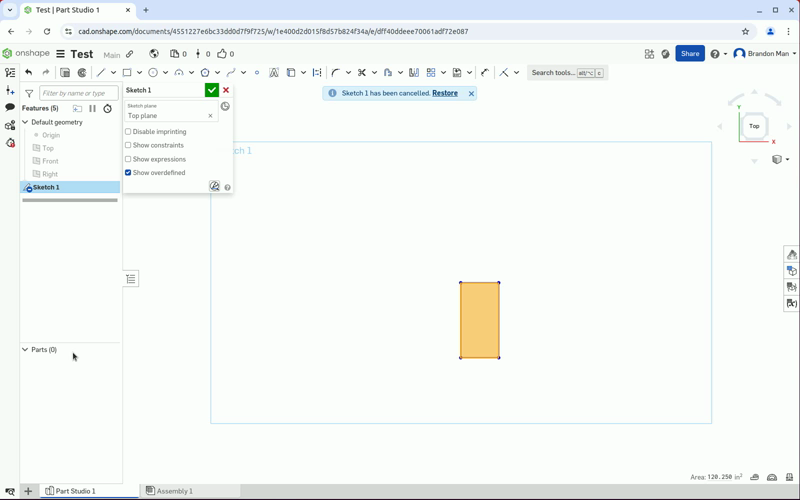
key(shift+e)
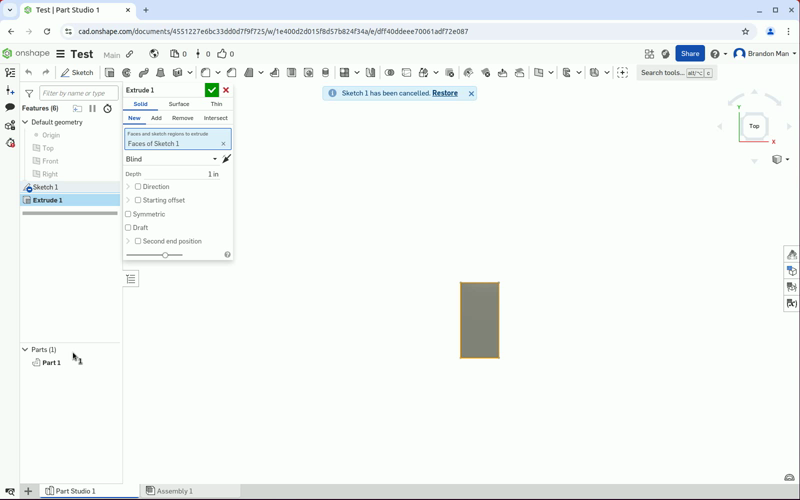
mouse_move(143, 106)
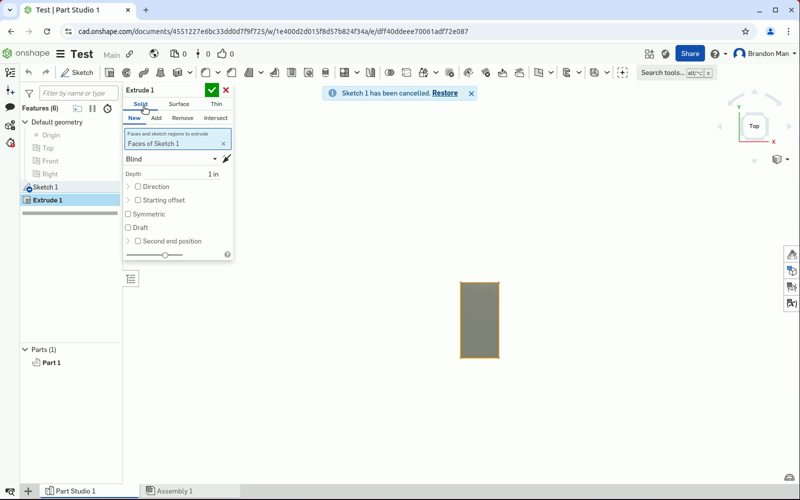
click(143, 106)
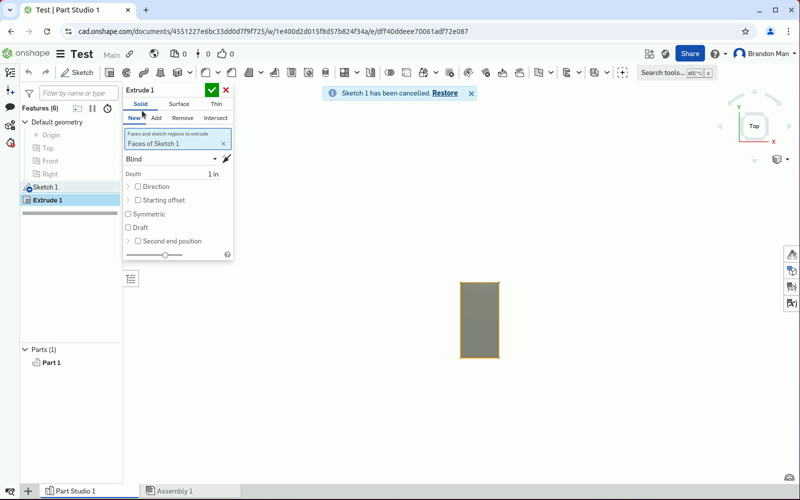
mouse_move(137, 120)
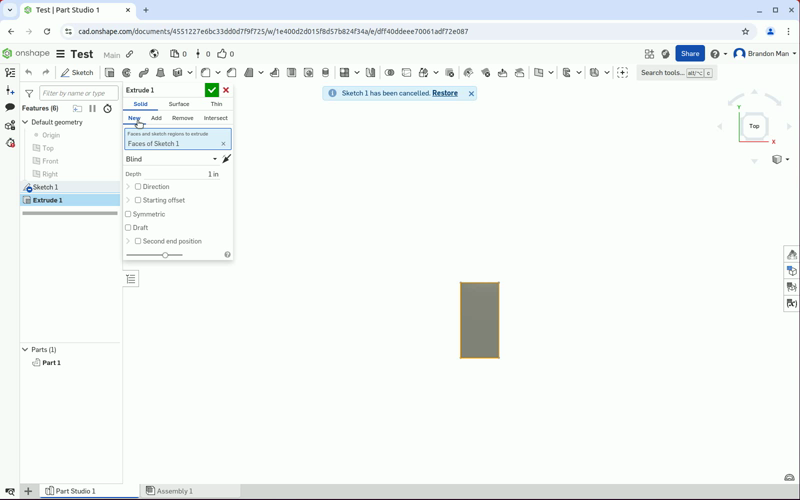
click(137, 120)
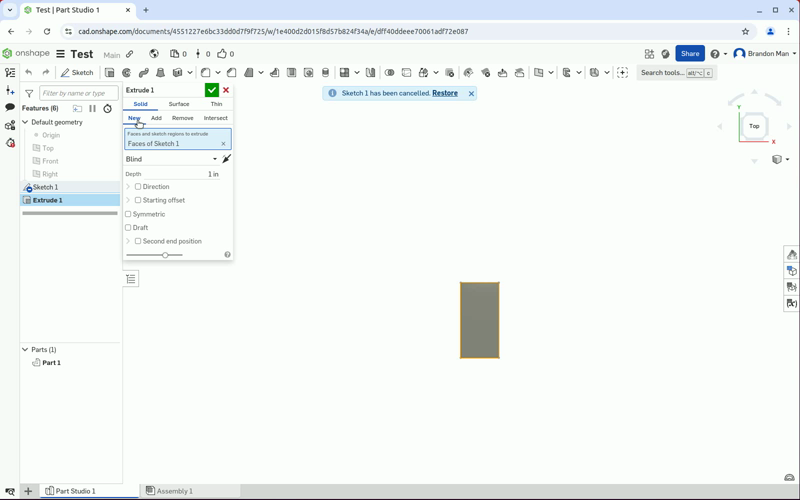
key(tab, 4)
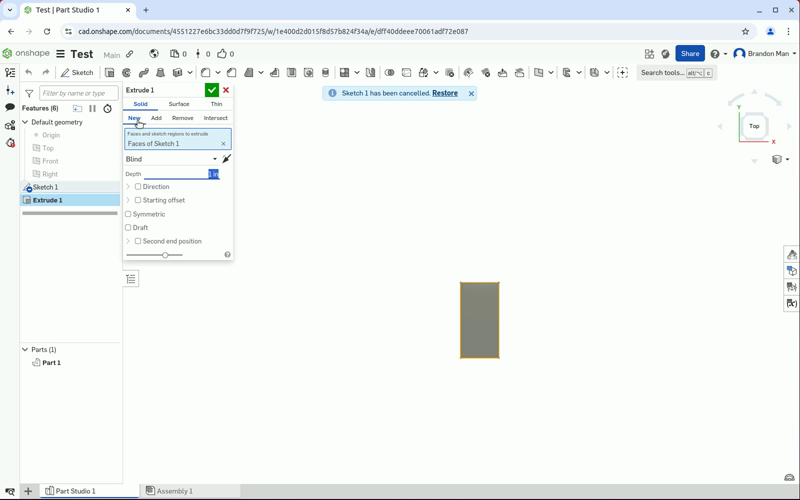
text(15.405)
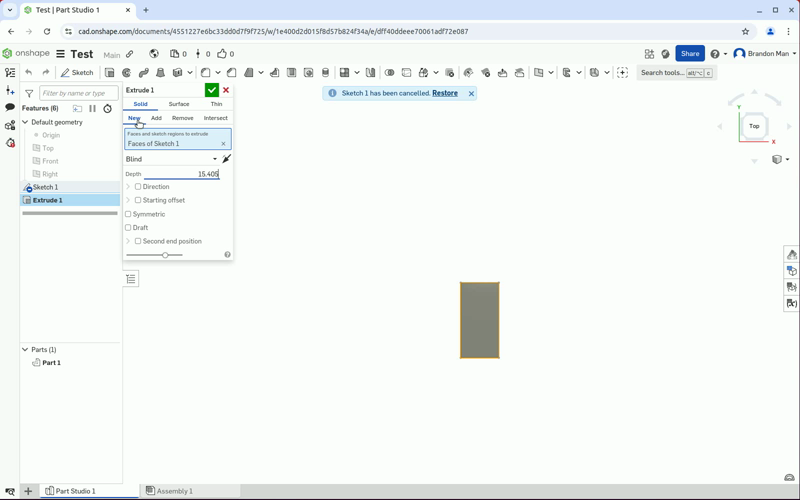
key(enter)
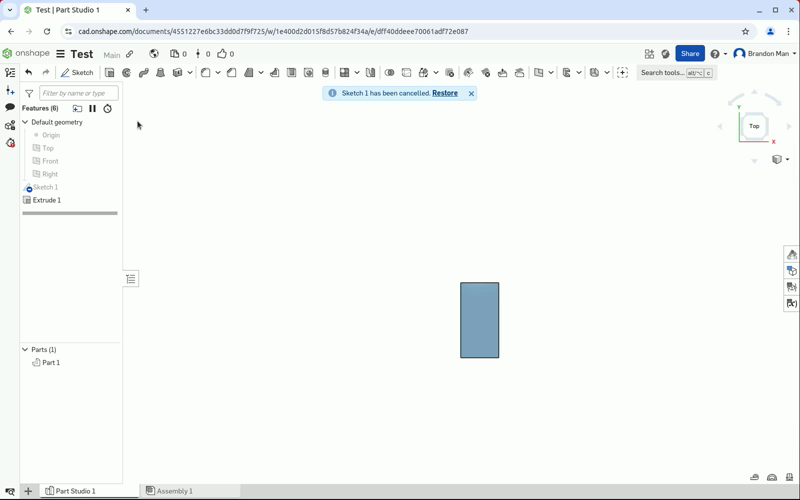
key(shift+h)
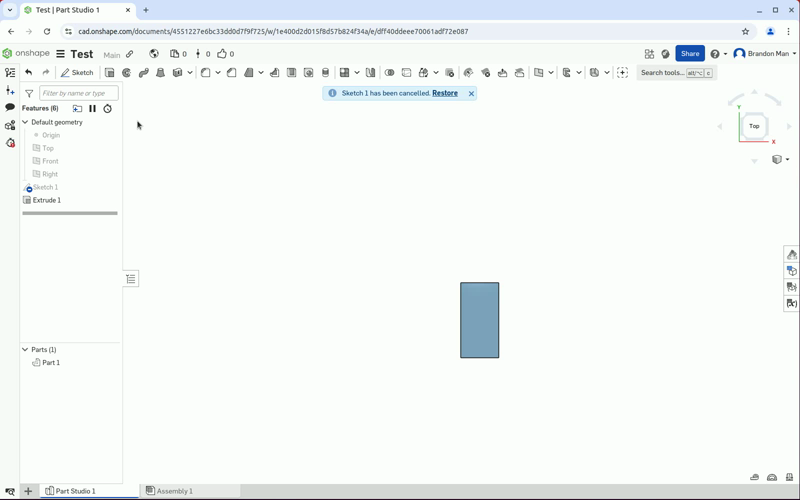
key(shift+h)
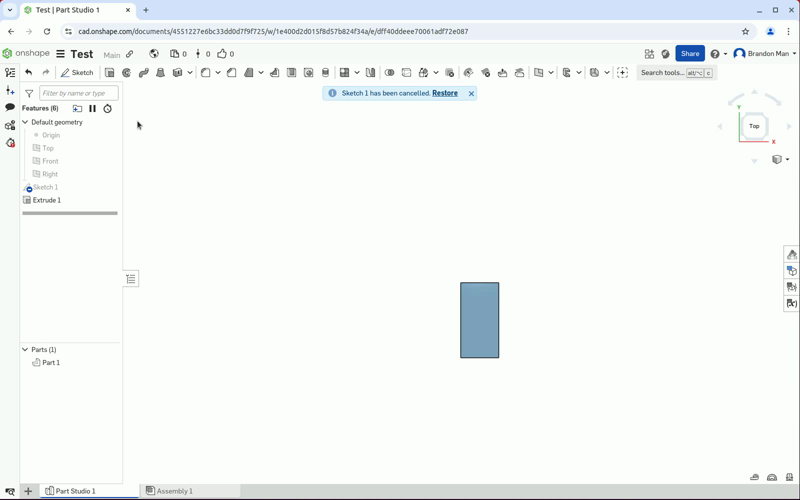
mouse_move(73, 189)
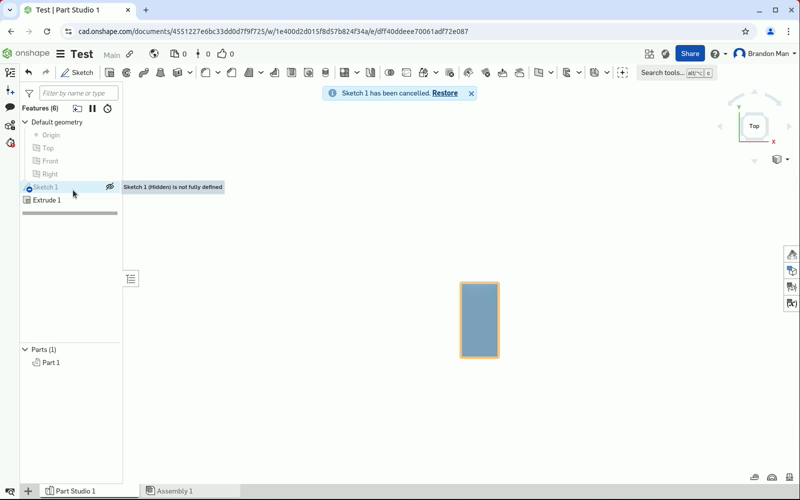
click(73, 189)
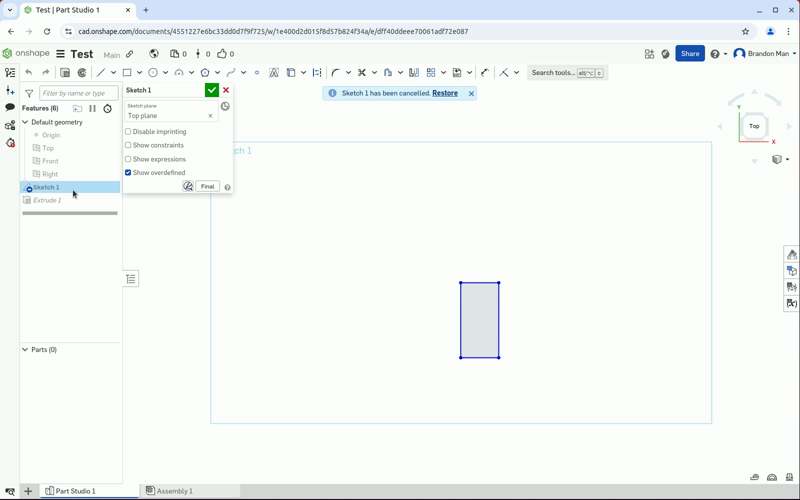
mouse_move(229, 92)
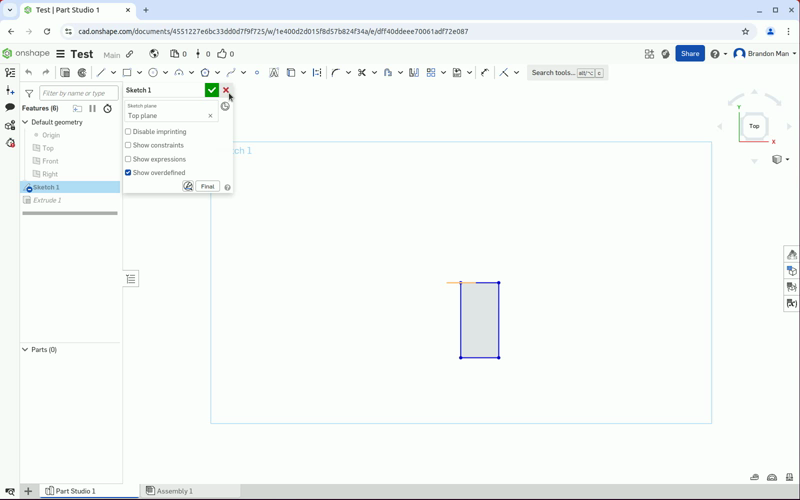
click(229, 92)
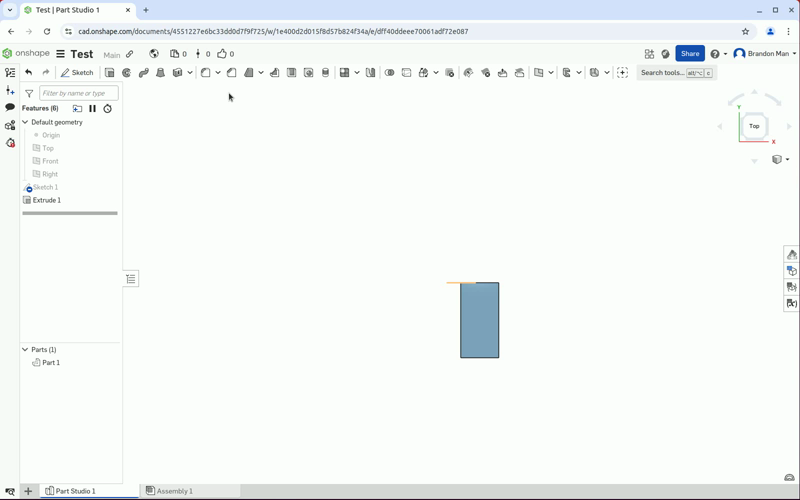
mouse_move(73, 352)
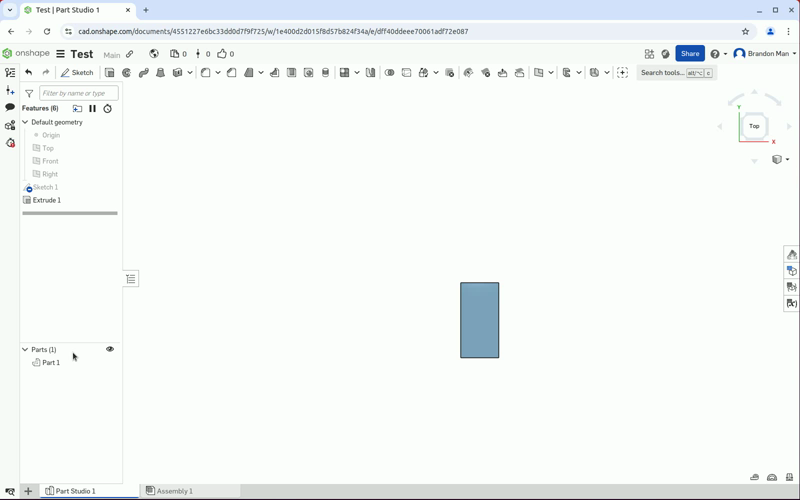
key(y)
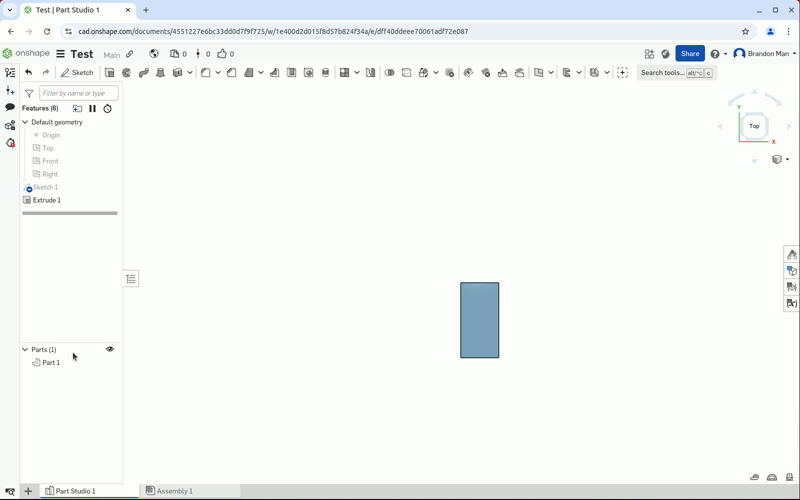
key(shift+p)
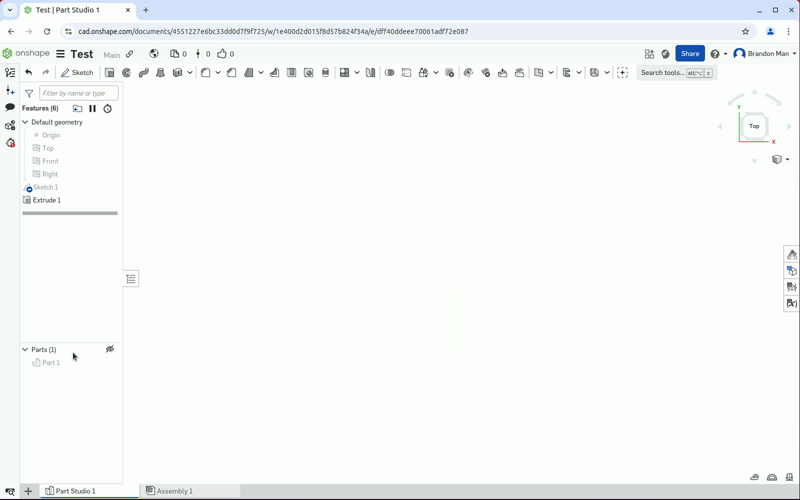
key(space)
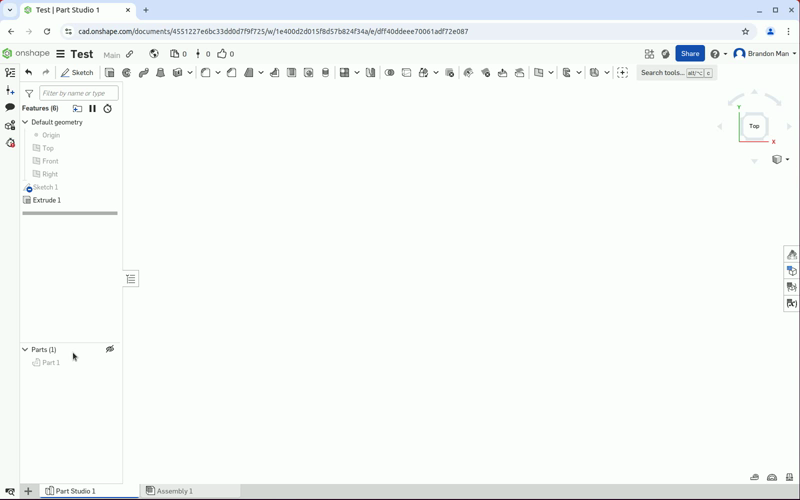
key_down(shift)
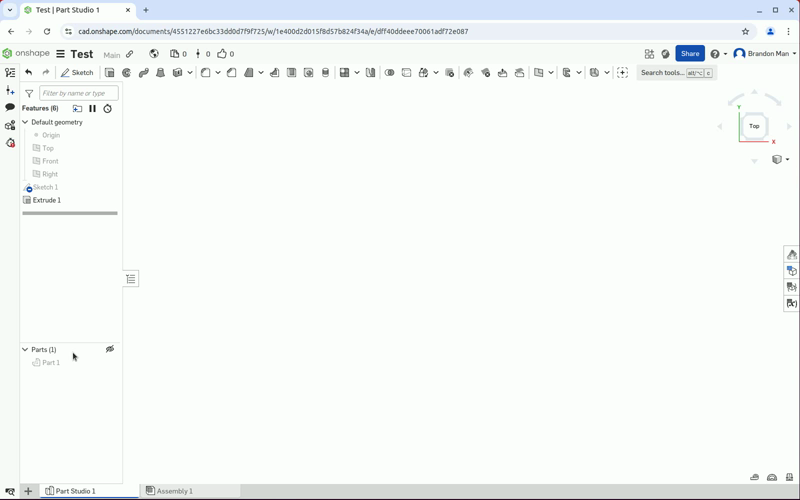
key(up)
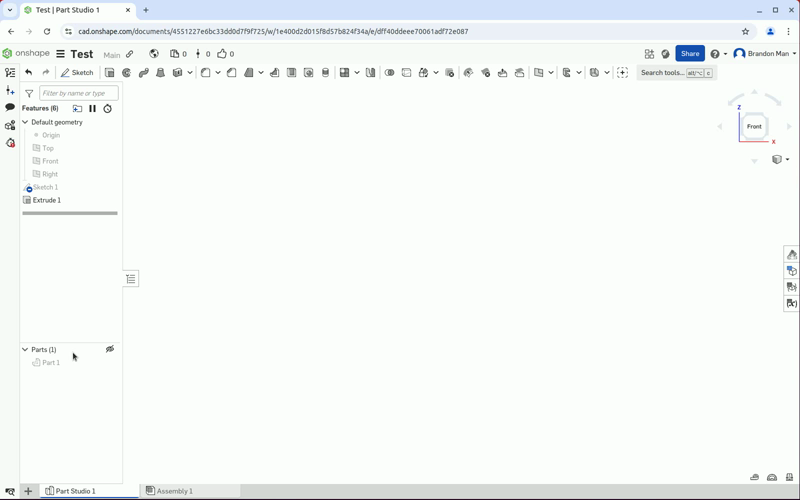
key_up(shift)
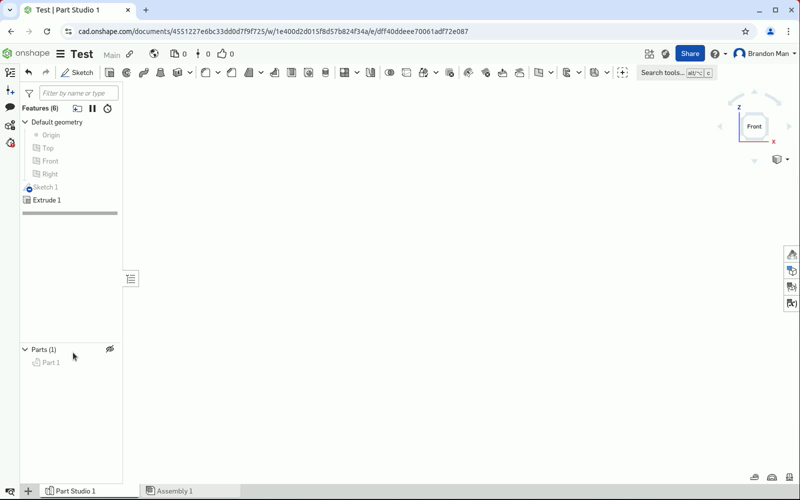
key(space)
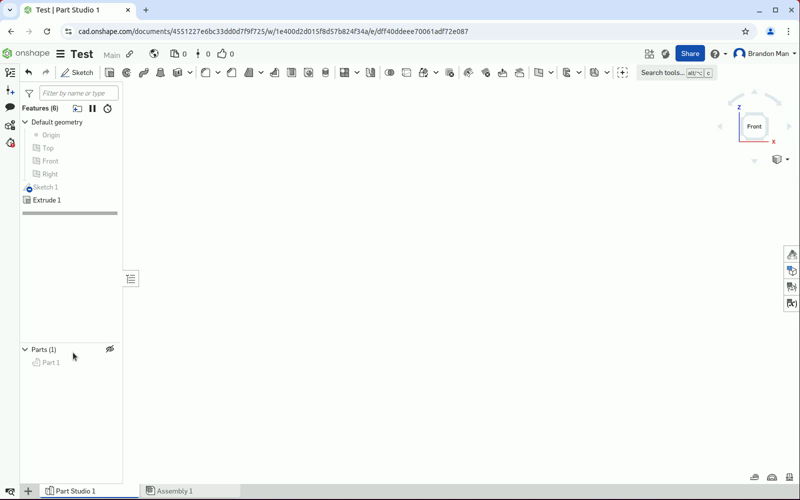
key_down(shift)
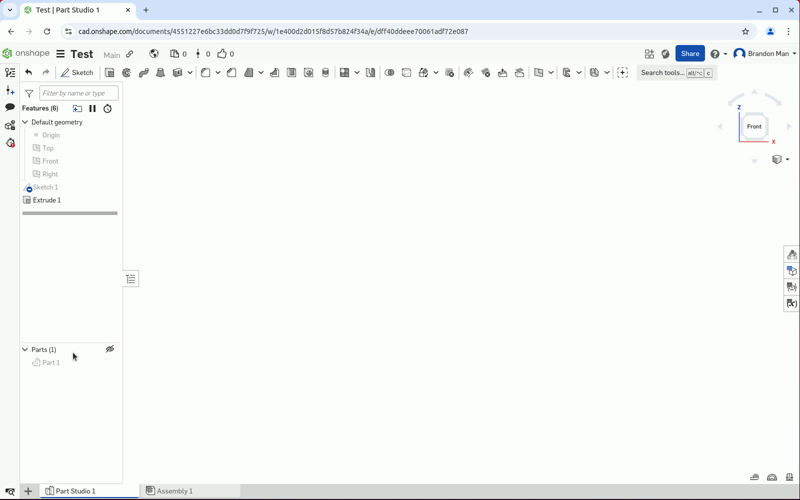
key(left)
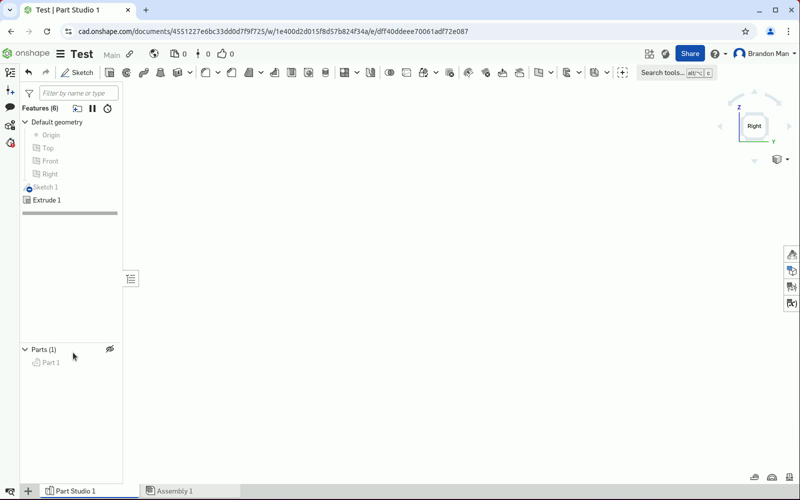
key_up(shift)
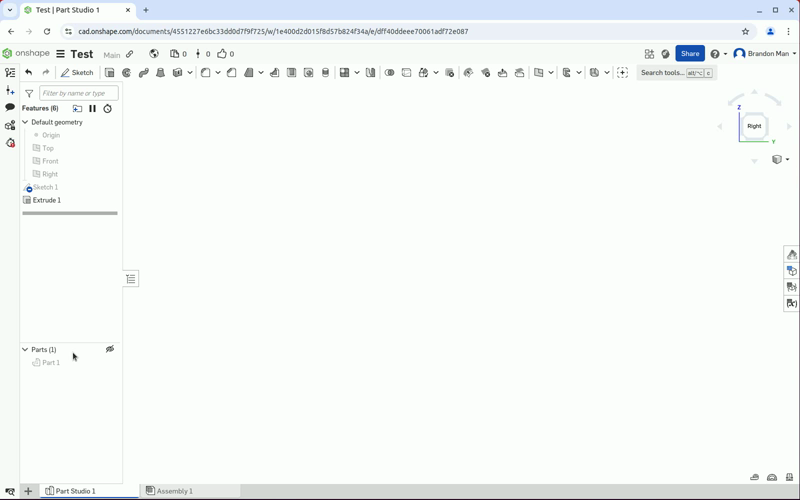
mouse_move(73, 352)
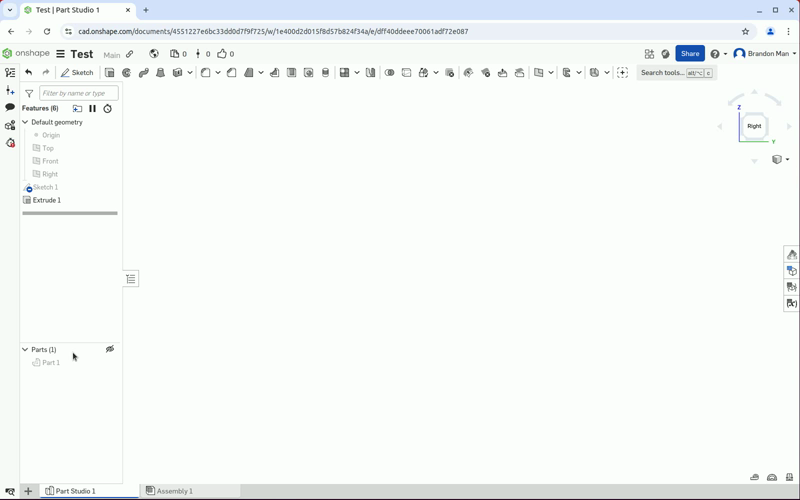
key(shift+y)
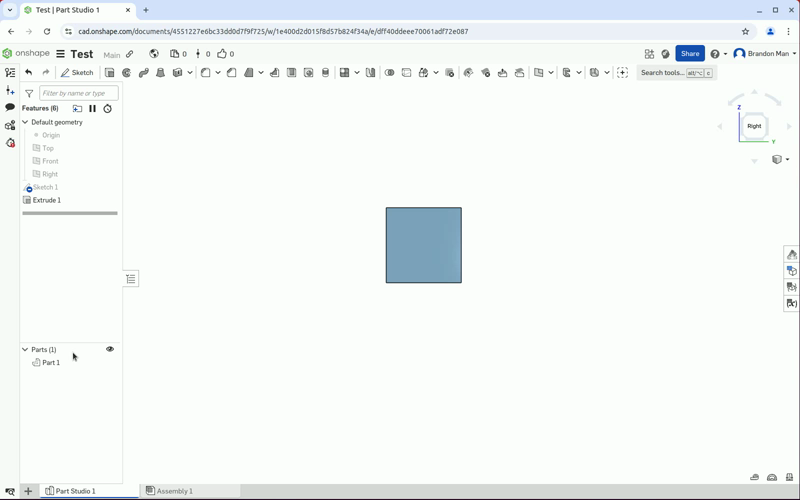
mouse_move(541, 75)
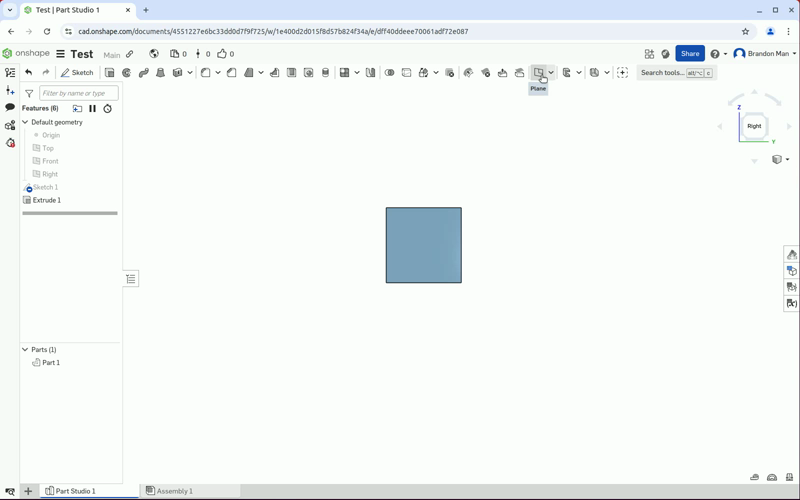
click(541, 75)
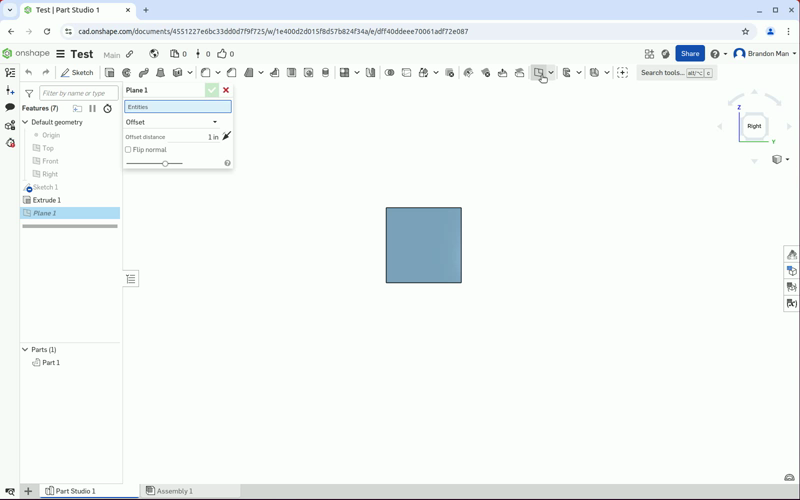
mouse_move(73, 176)
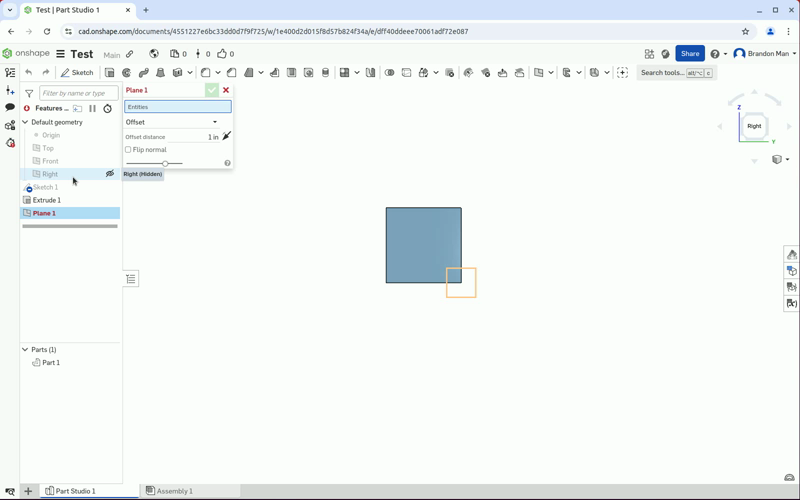
click(73, 176)
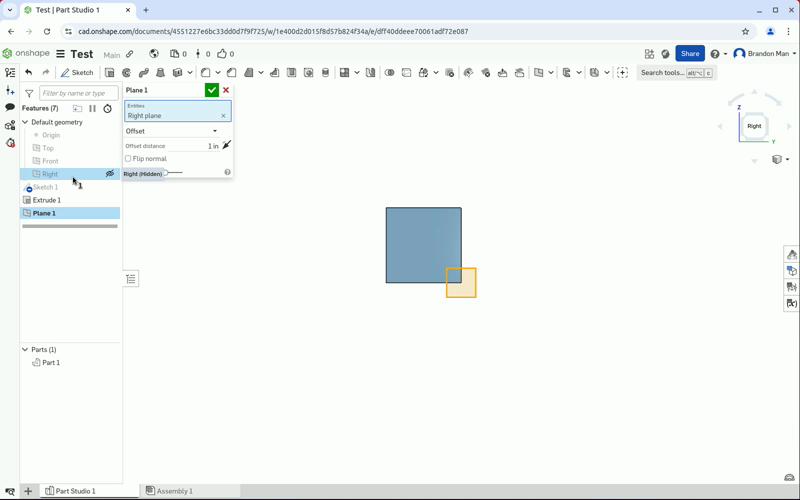
key(tab, 2)
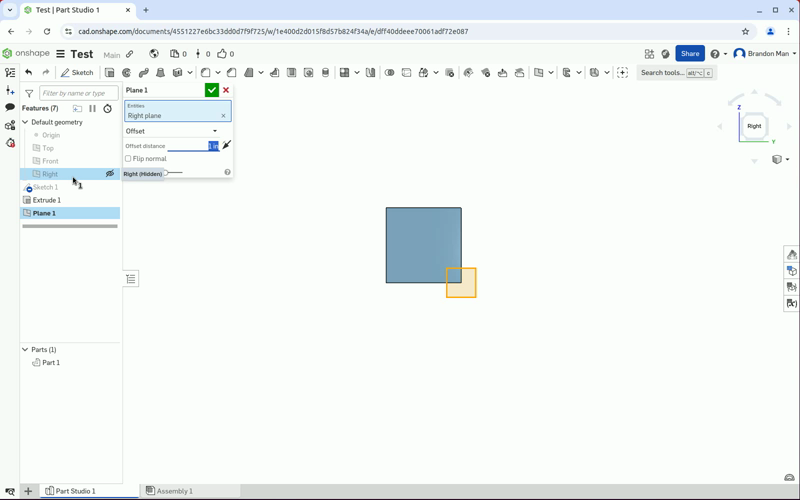
text(7.703)
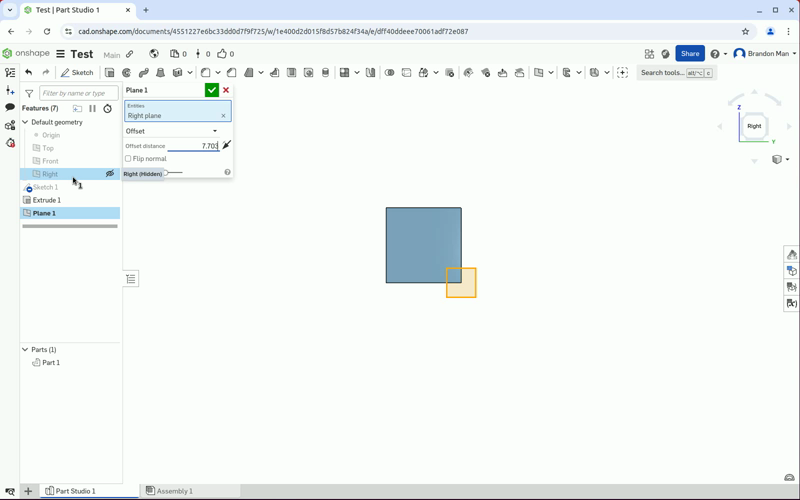
key(enter, 2)
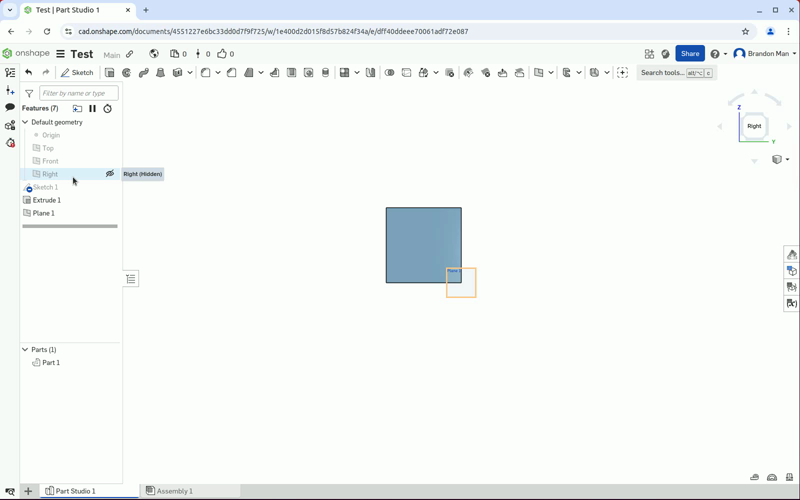
key(shift+s)
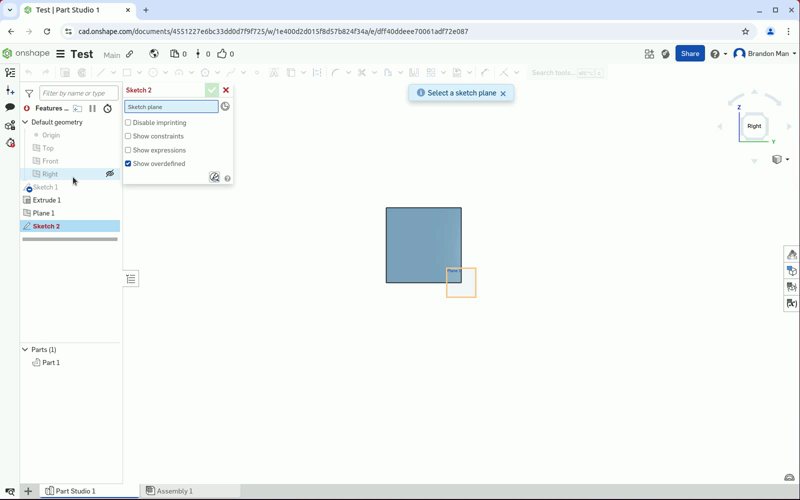
mouse_move(73, 215)
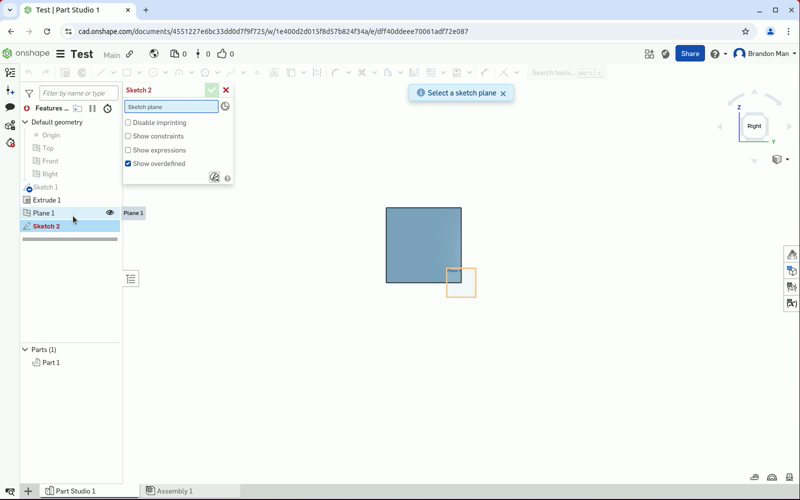
click(73, 215)
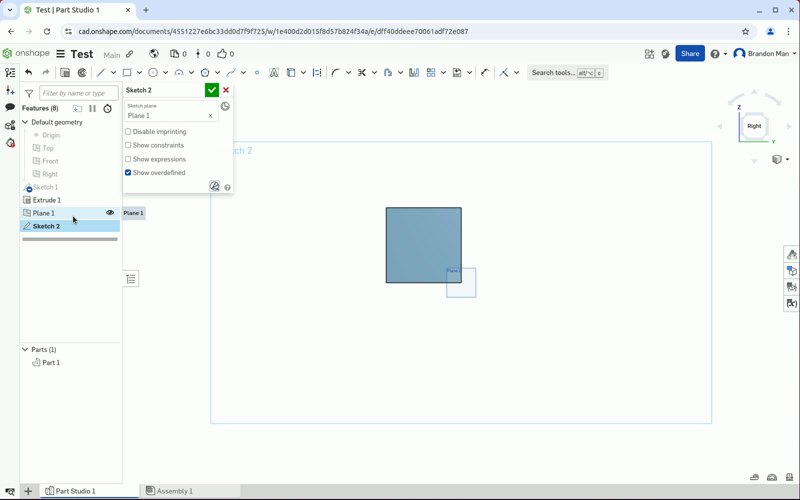
mouse_move(73, 352)
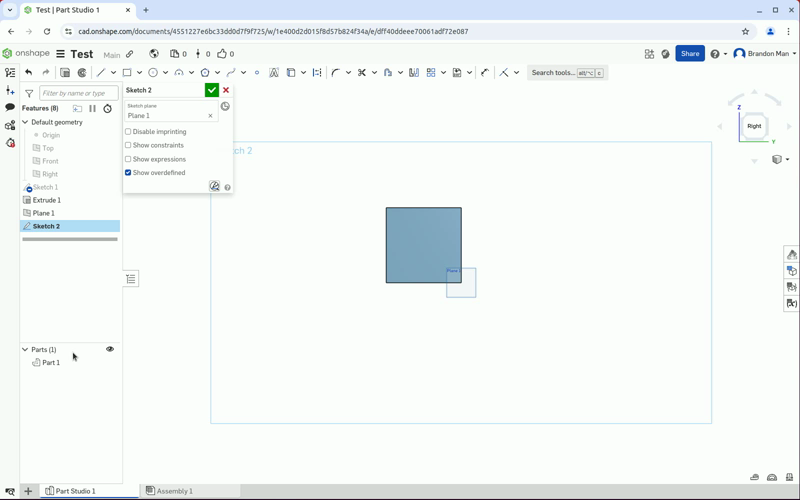
key(y)
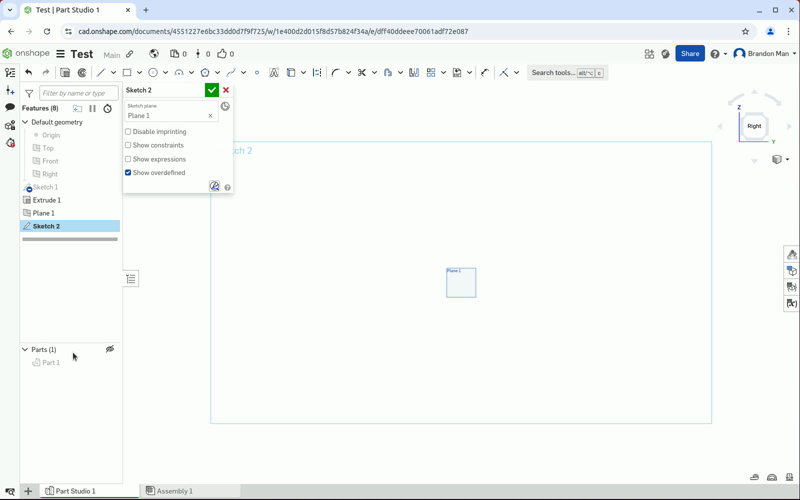
key(l)
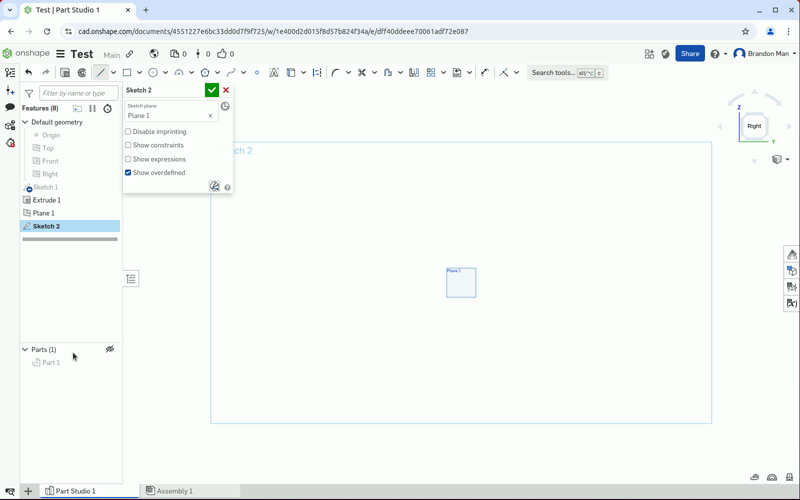
key_down(shift)
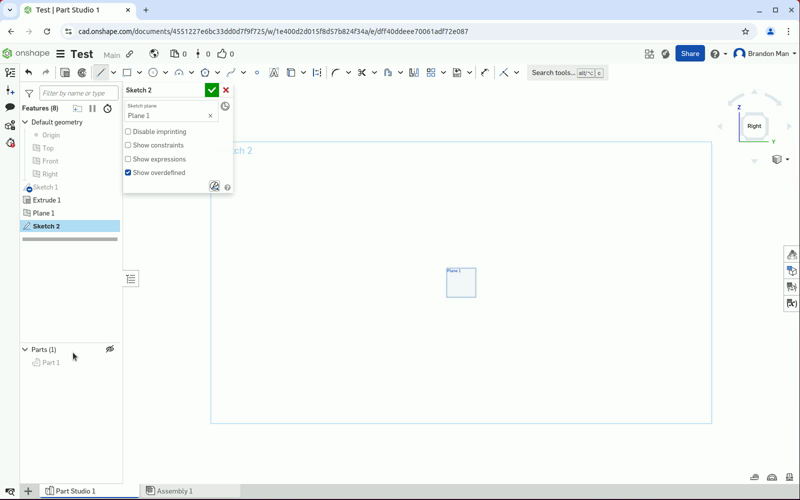
mouse_move(423, 245)
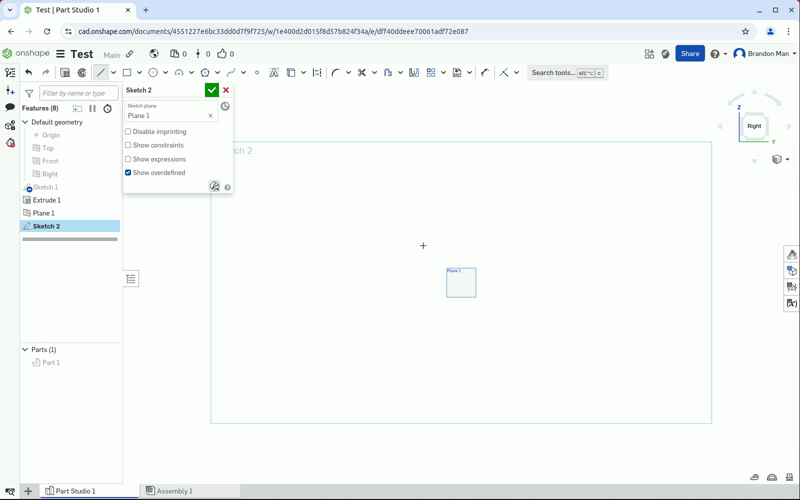
click(423, 245)
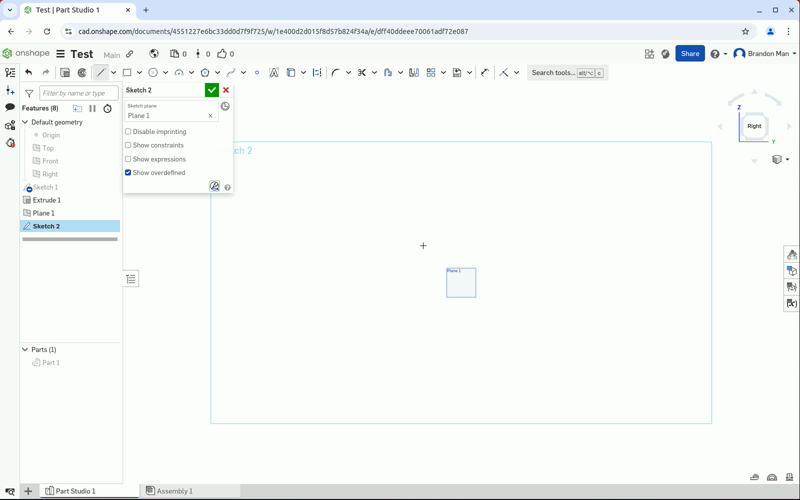
key_up(shift)
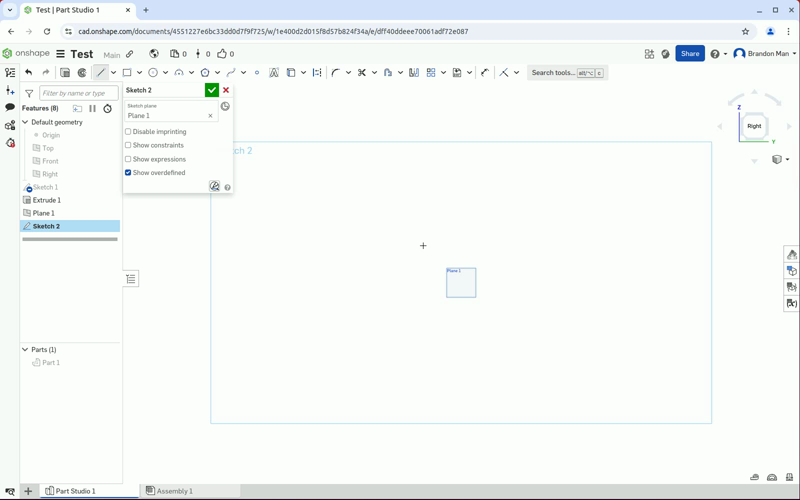
key_down(shift)
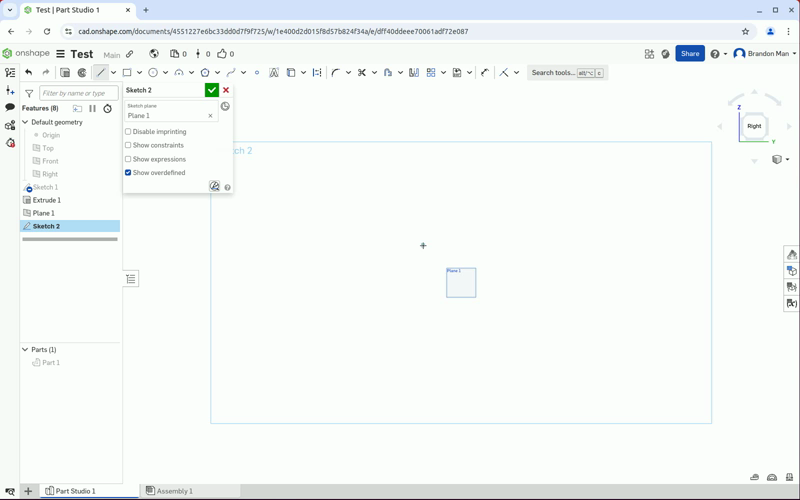
mouse_move(453, 245)
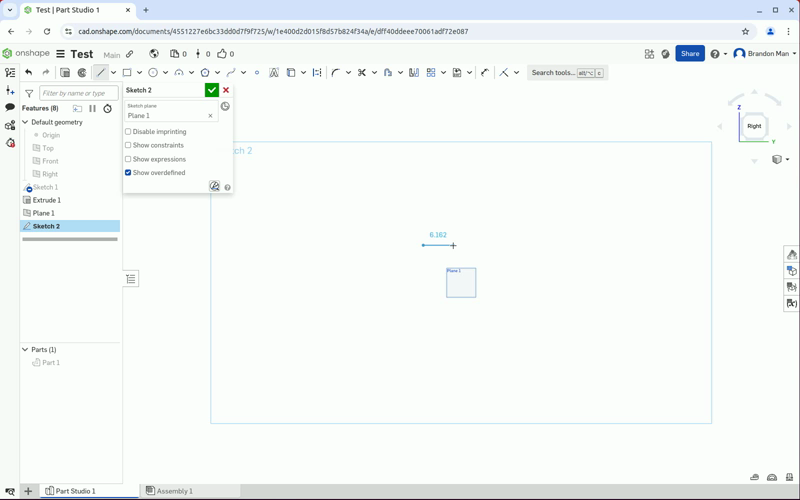
mouse_move(461, 245)
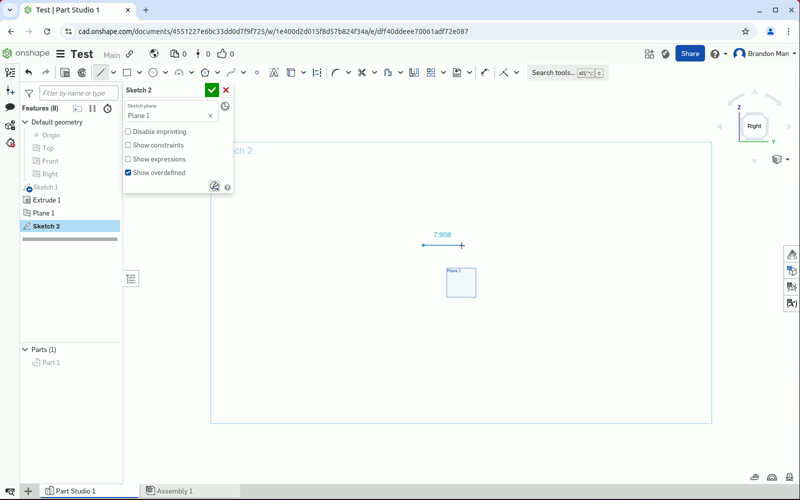
click(461, 245)
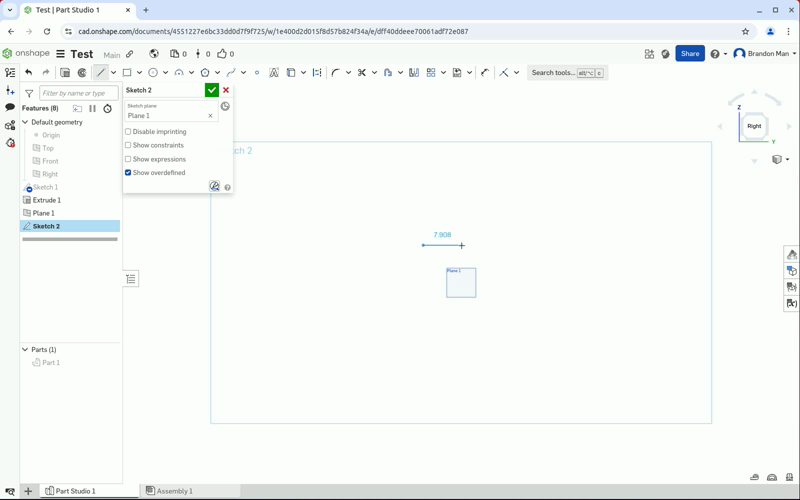
key_up(shift)
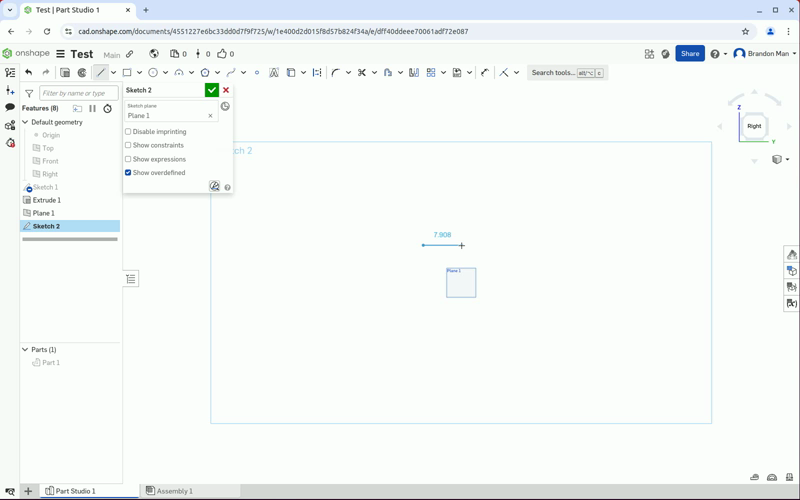
key_down(shift)
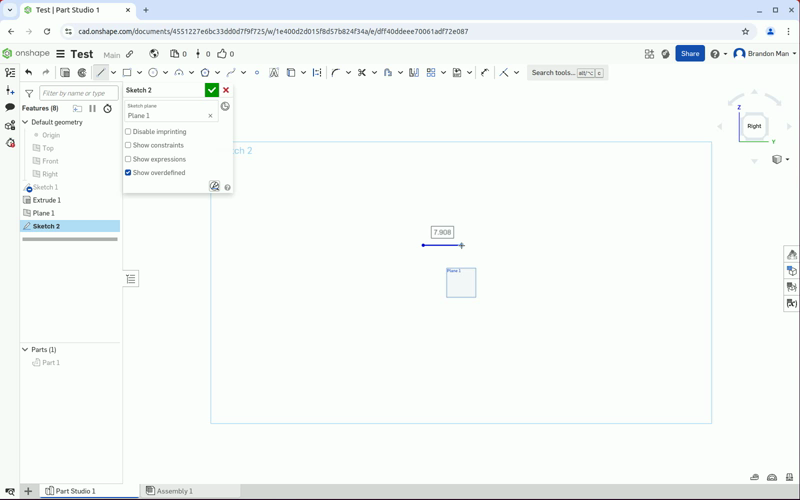
mouse_move(491, 245)
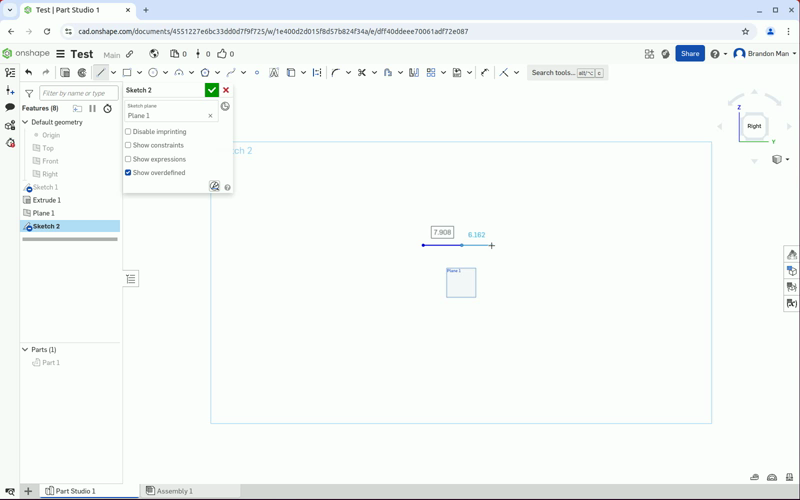
mouse_move(461, 207)
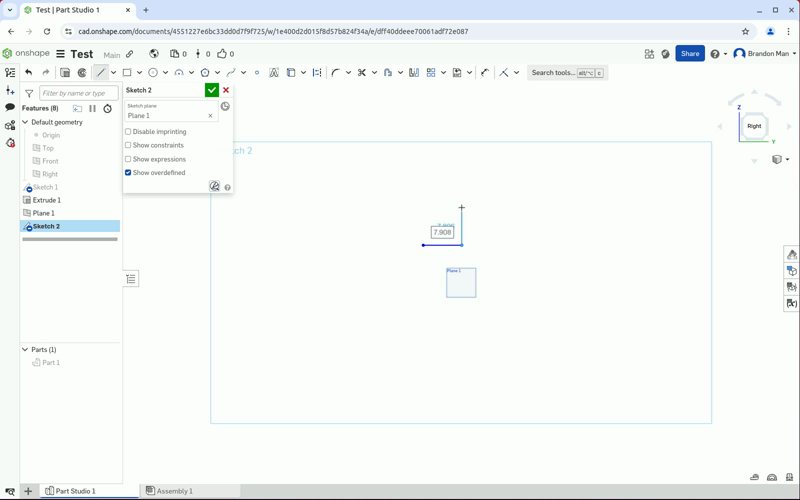
click(461, 207)
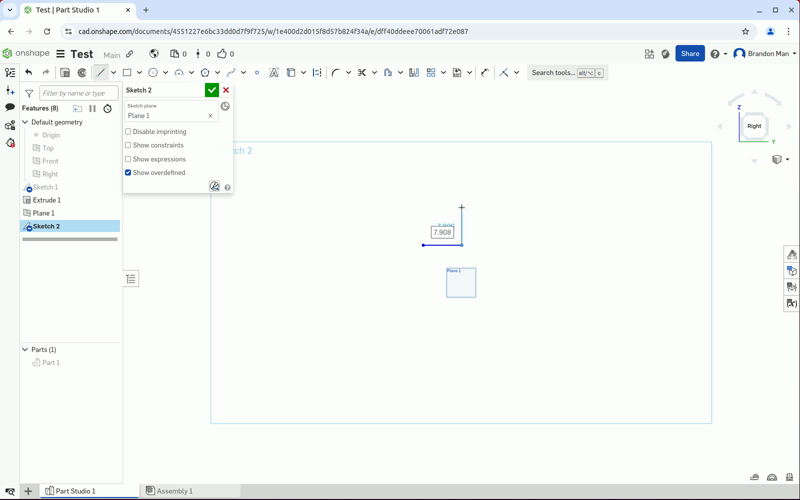
key_up(shift)
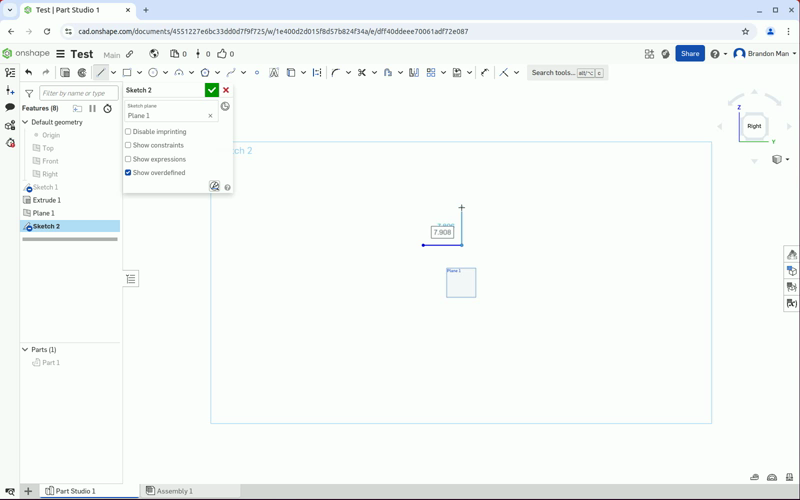
key_down(shift)
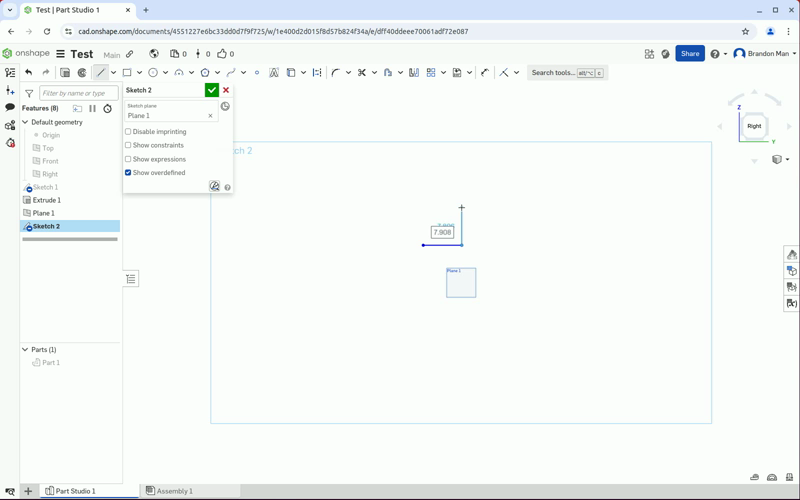
mouse_move(491, 207)
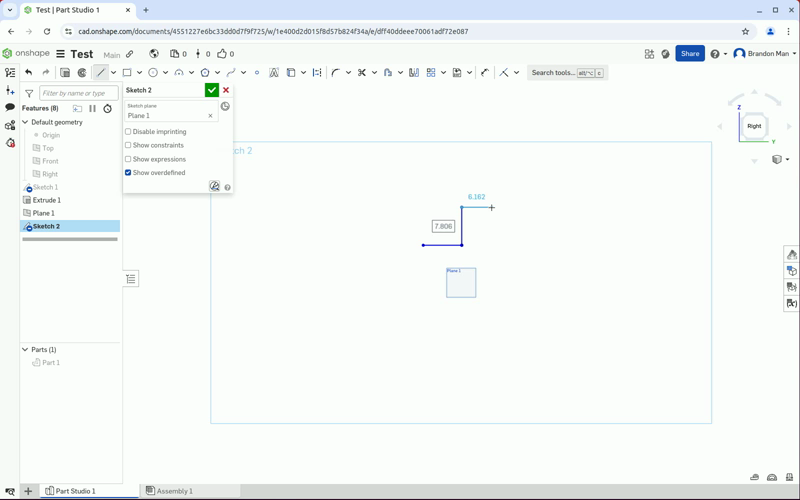
mouse_move(423, 207)
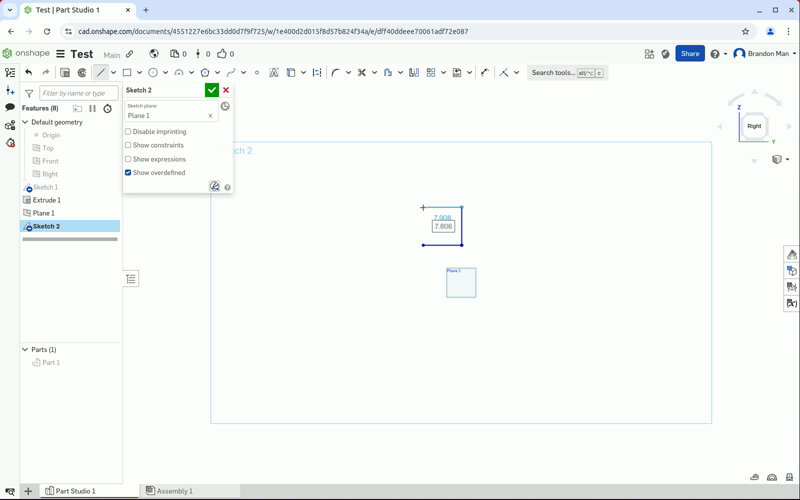
click(423, 207)
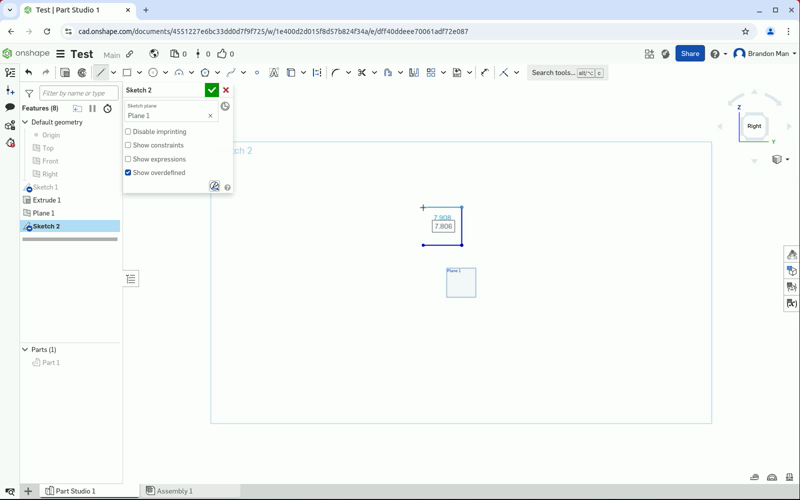
key_up(shift)
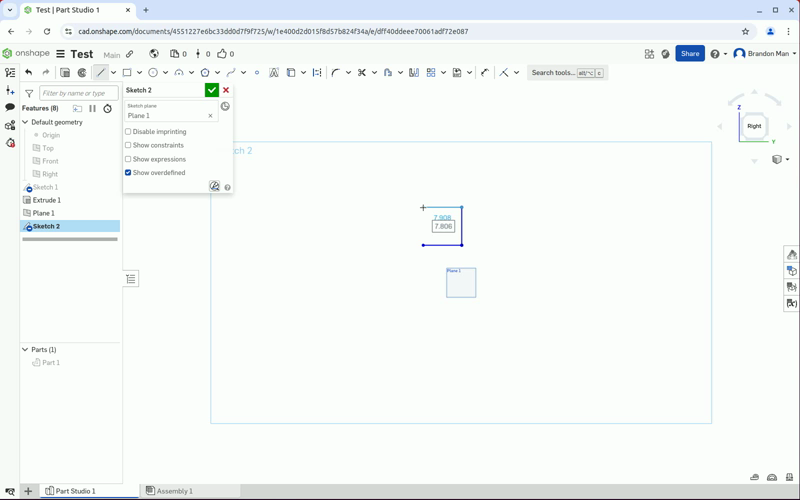
mouse_move(453, 207)
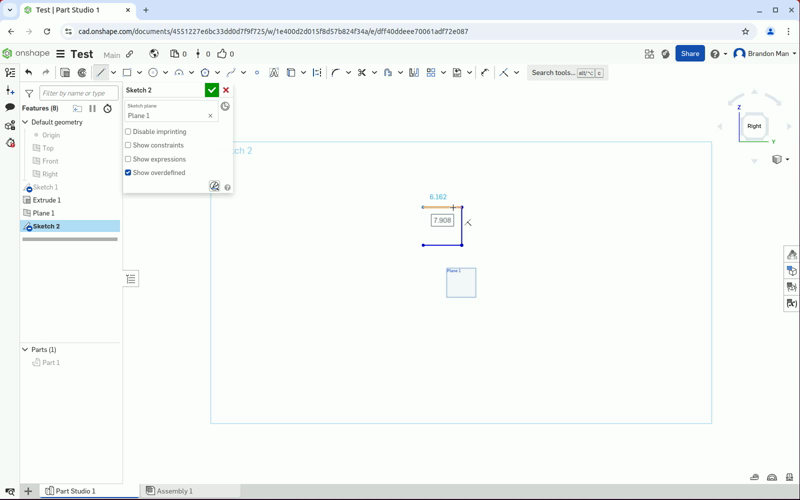
key_down(shift)
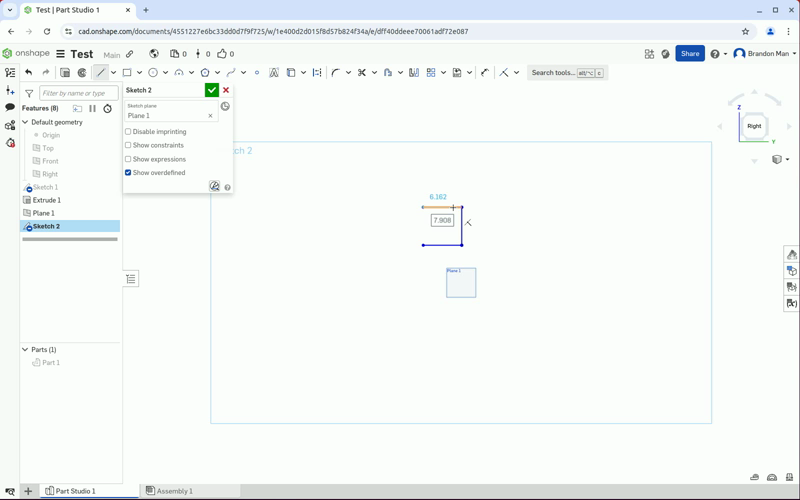
mouse_move(423, 245)
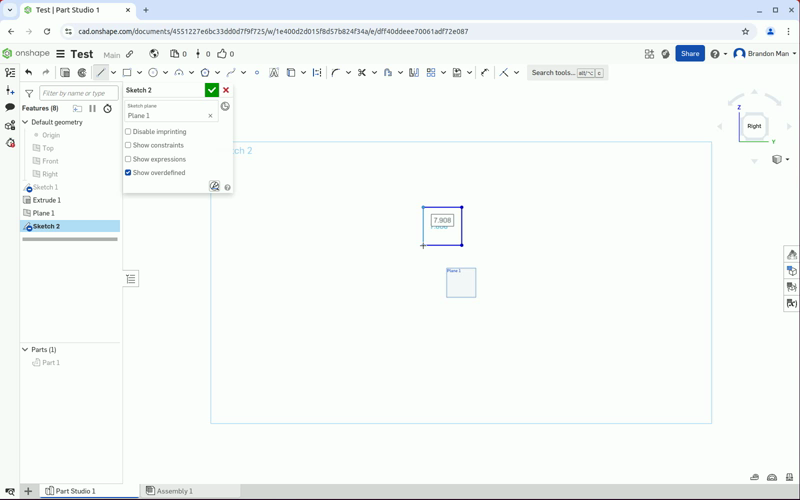
key_up(shift)
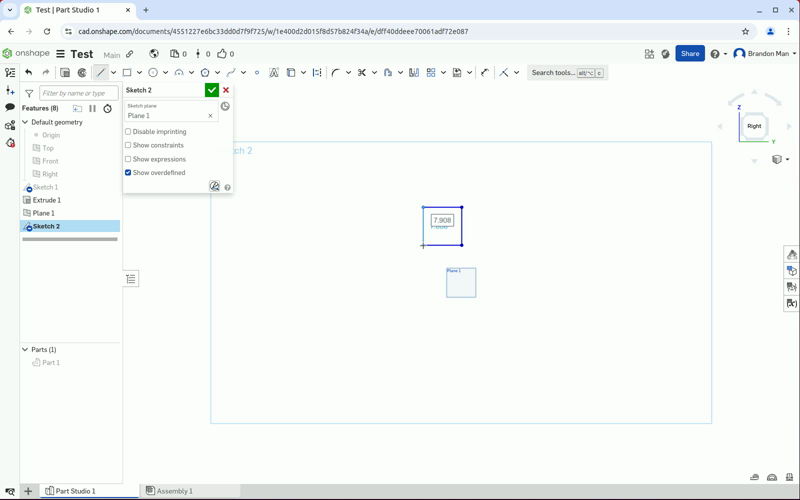
click(423, 245)
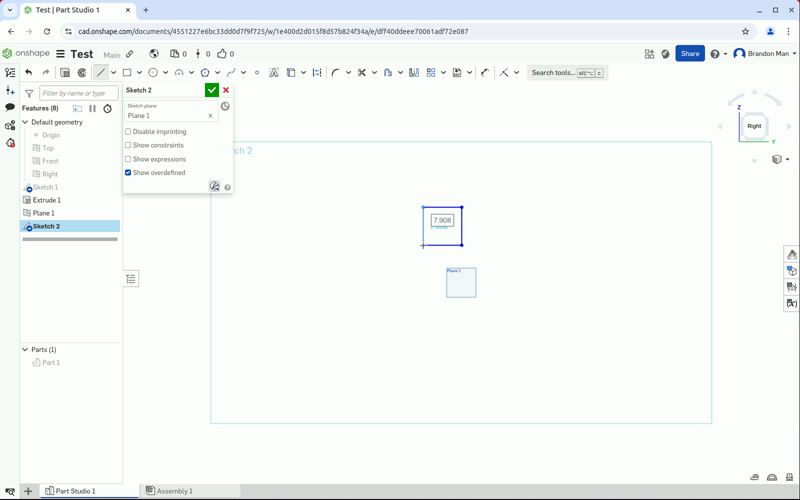
key(esc)
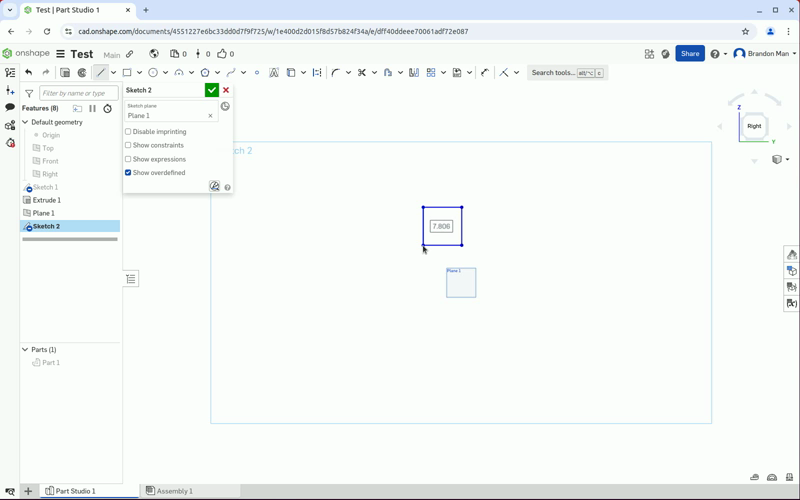
mouse_move(444, 243)
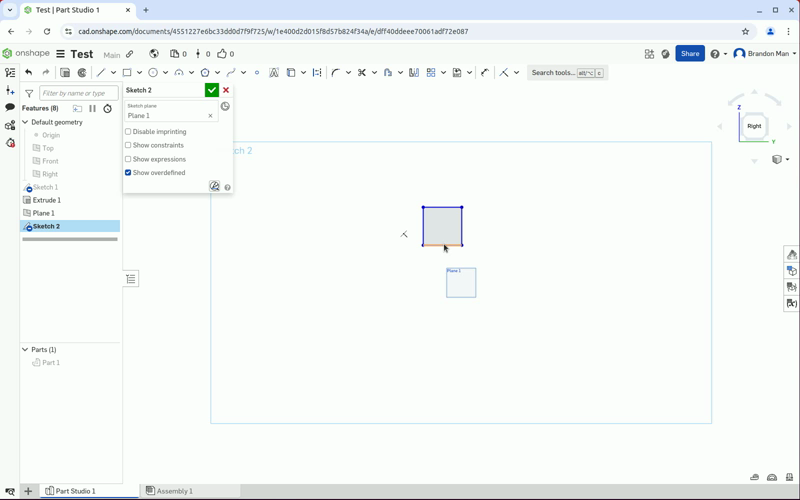
scroll(6)
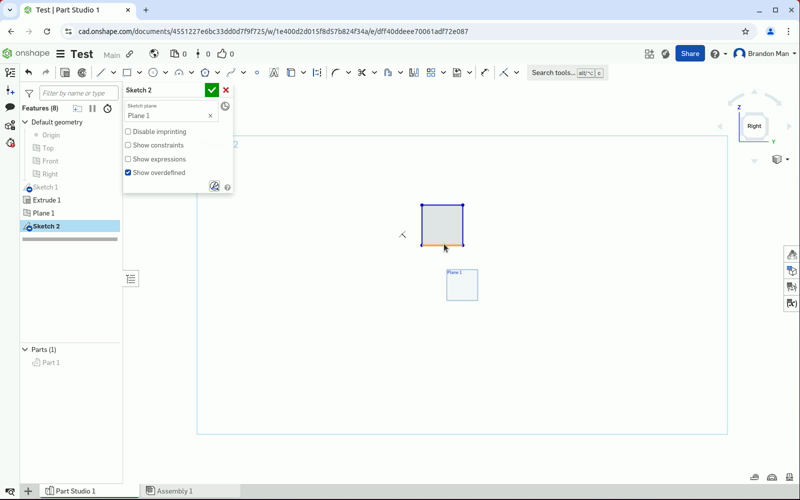
scroll(6)
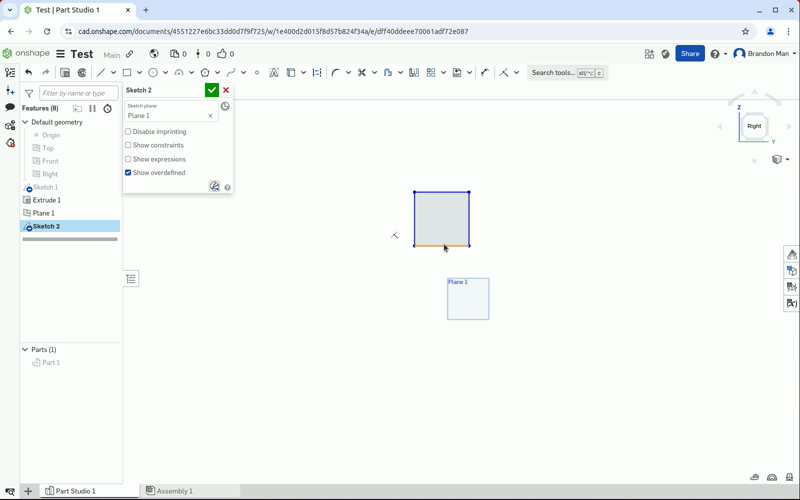
scroll(6)
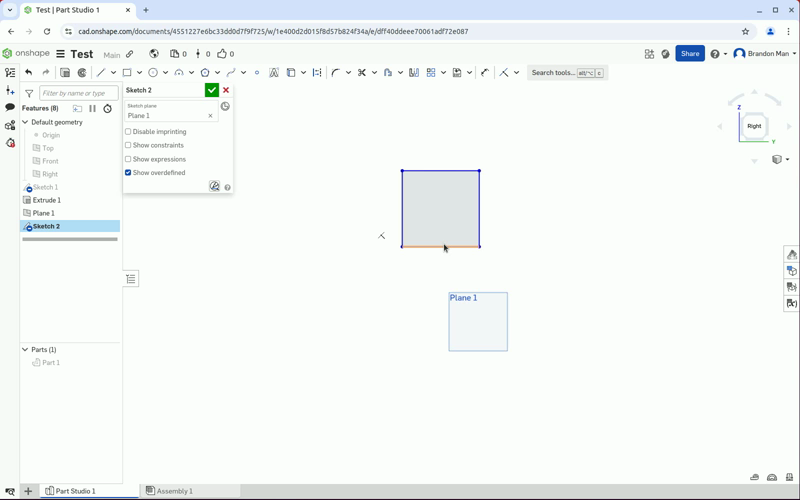
scroll(6)
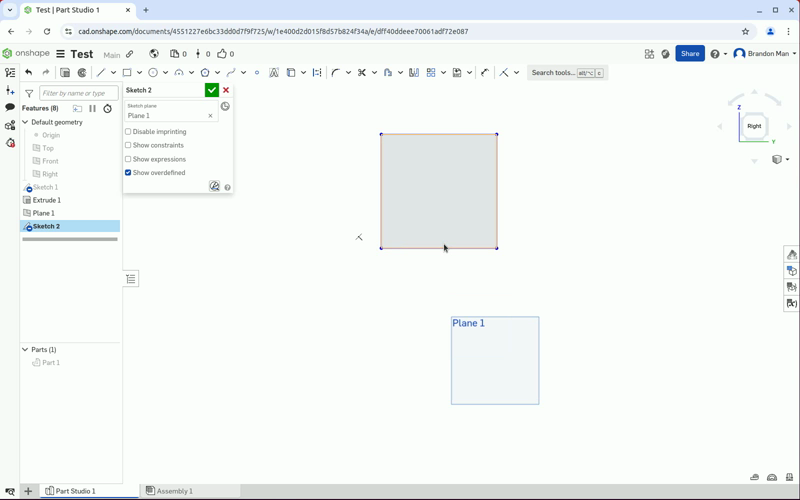
scroll(6)
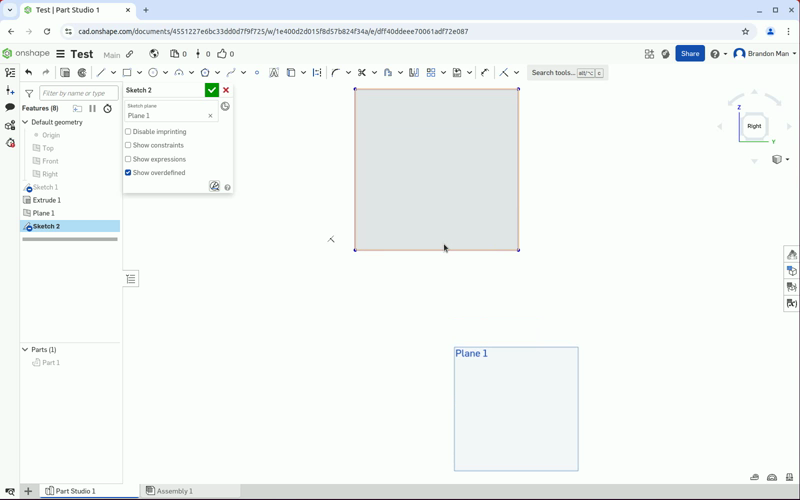
scroll(6)
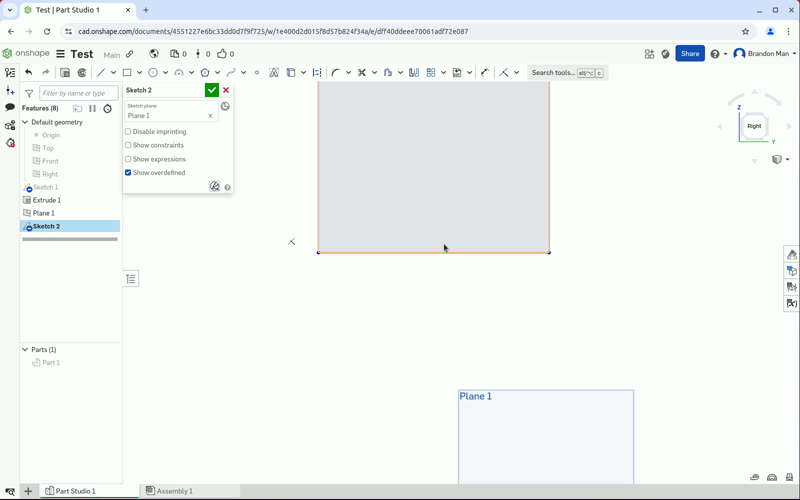
scroll(6)
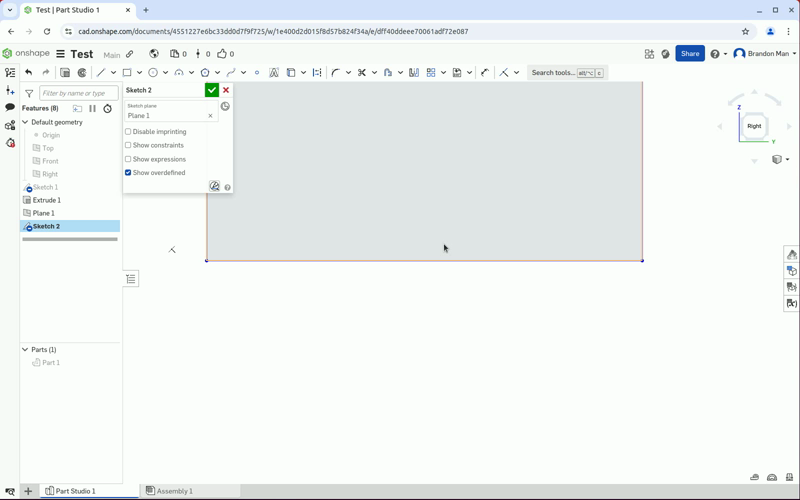
click(444, 243)
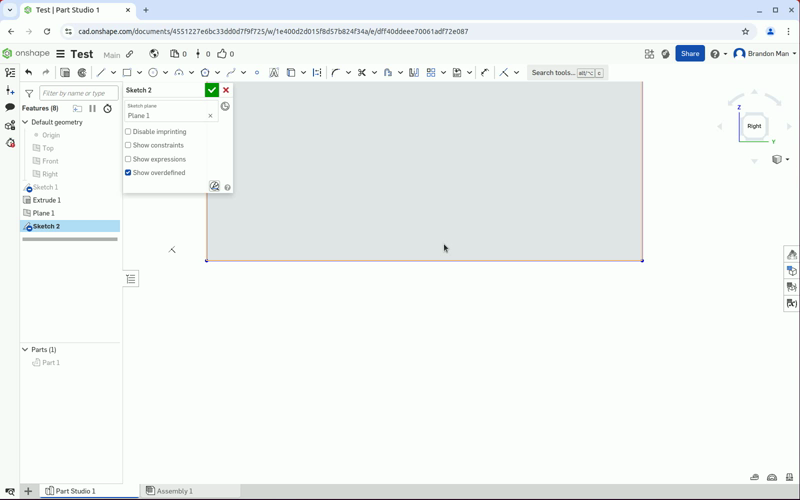
scroll(-6)
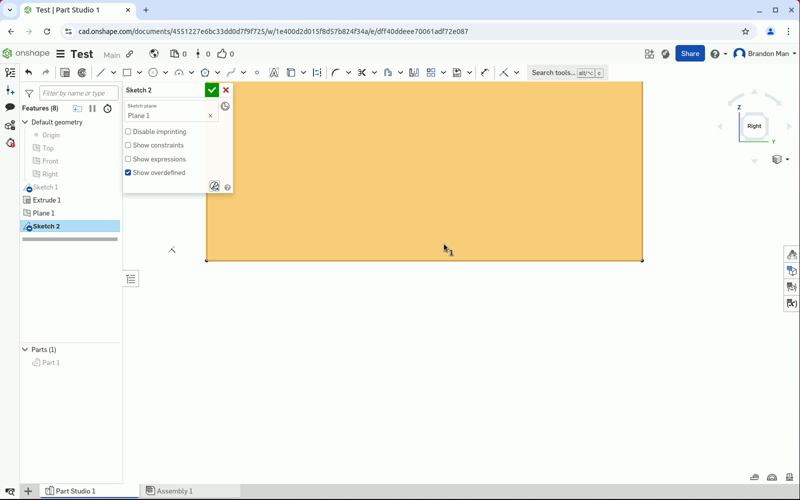
scroll(-6)
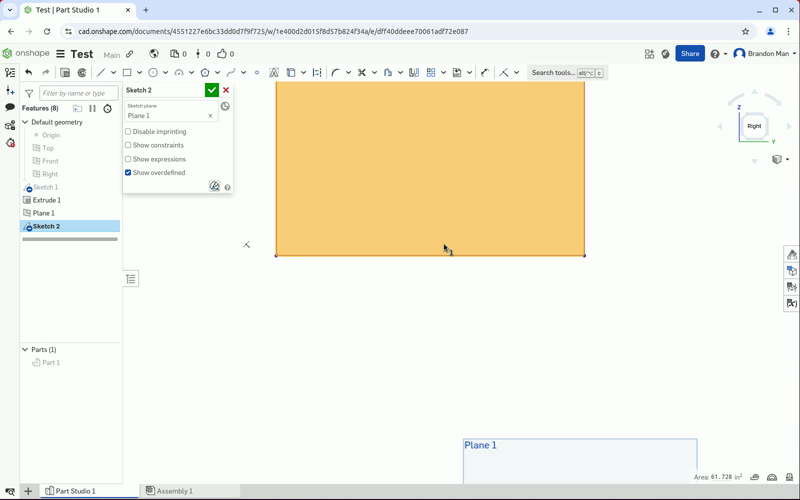
scroll(-6)
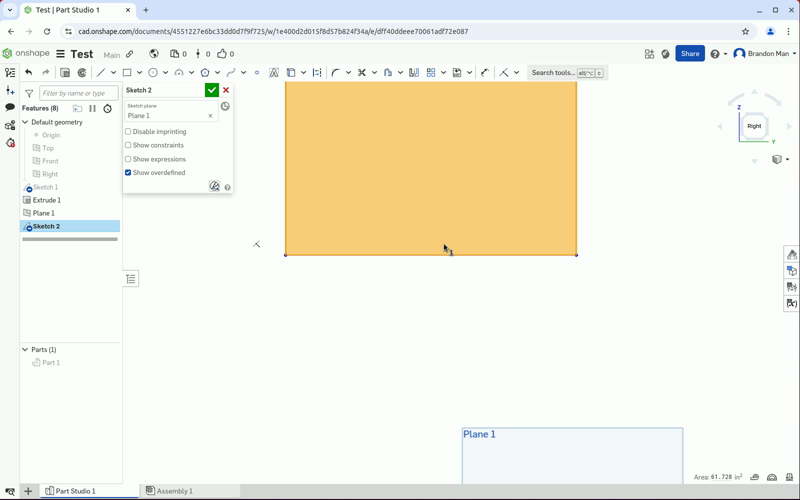
scroll(-6)
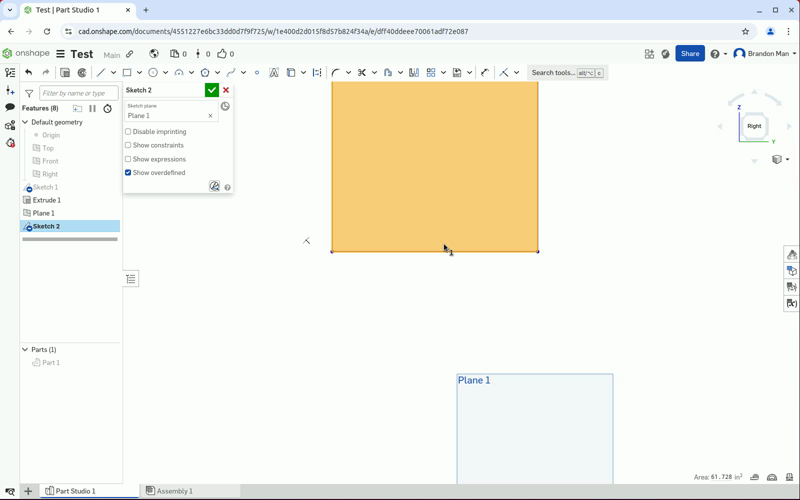
scroll(-6)
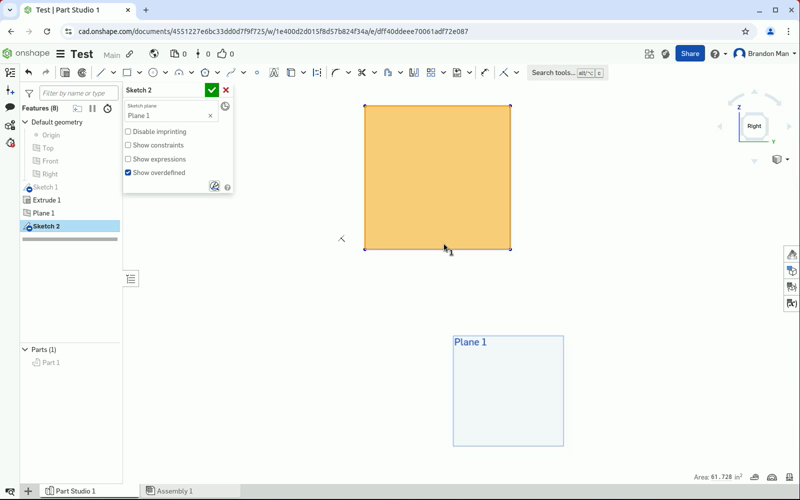
scroll(-6)
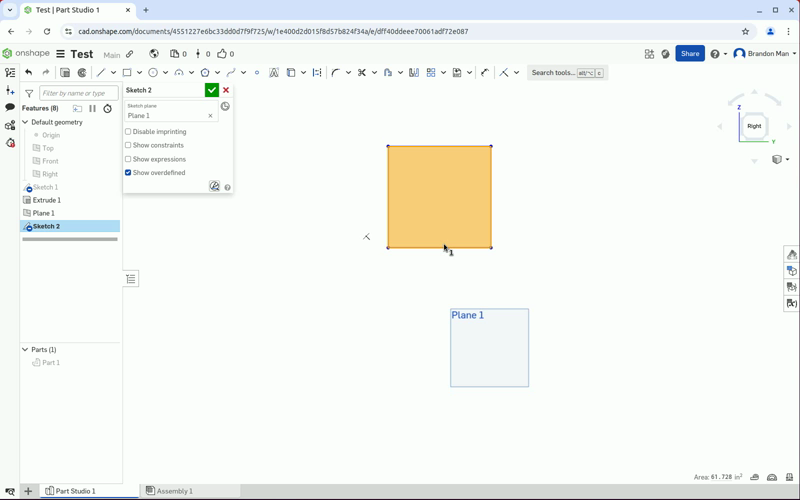
scroll(-6)
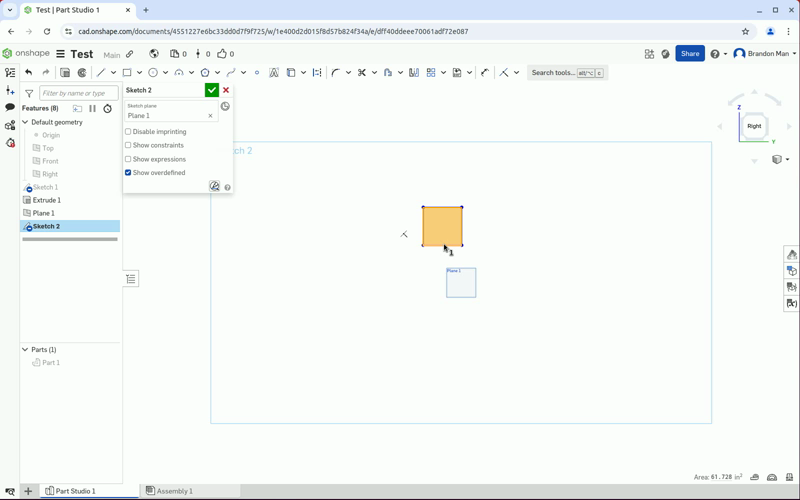
mouse_move(73, 352)
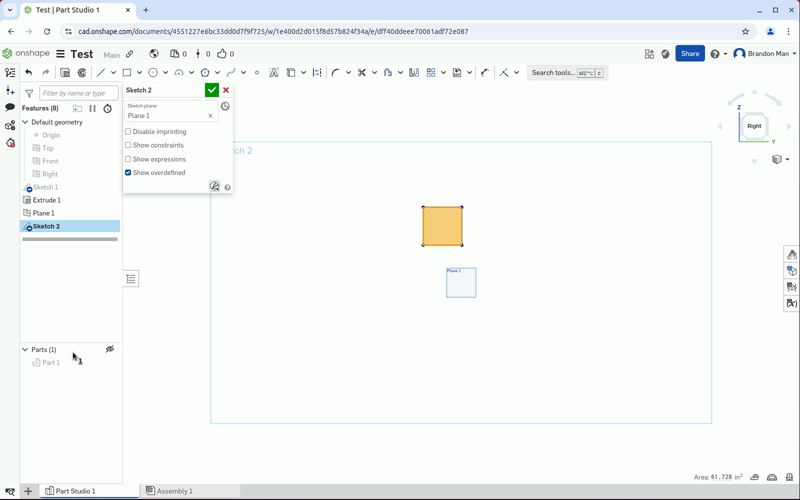
key(shift+y)
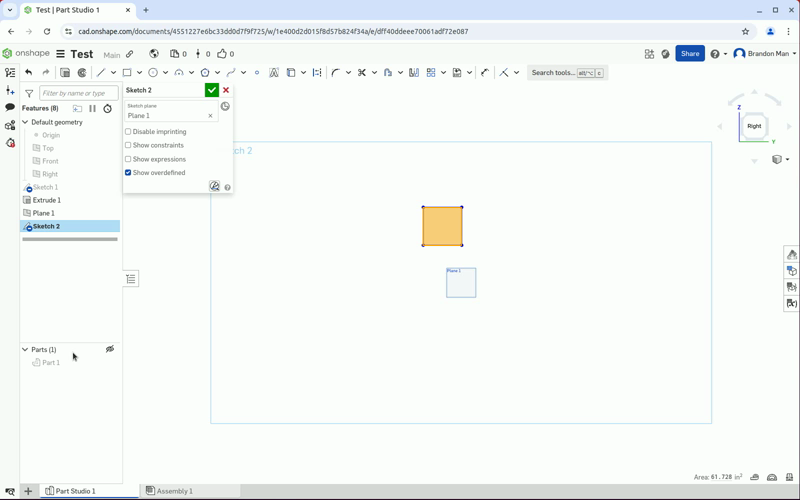
key(shift+e)
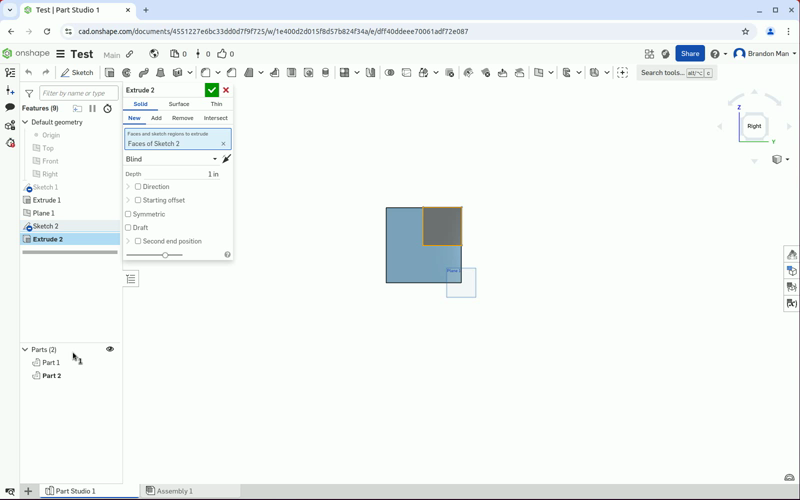
mouse_move(143, 106)
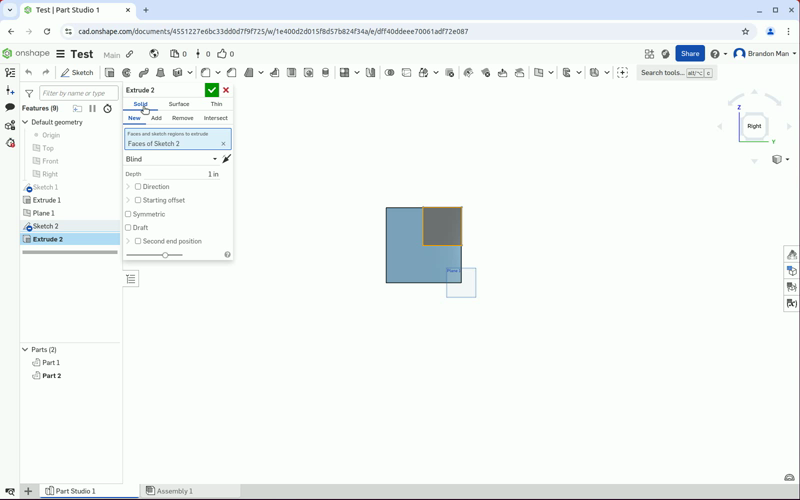
click(143, 106)
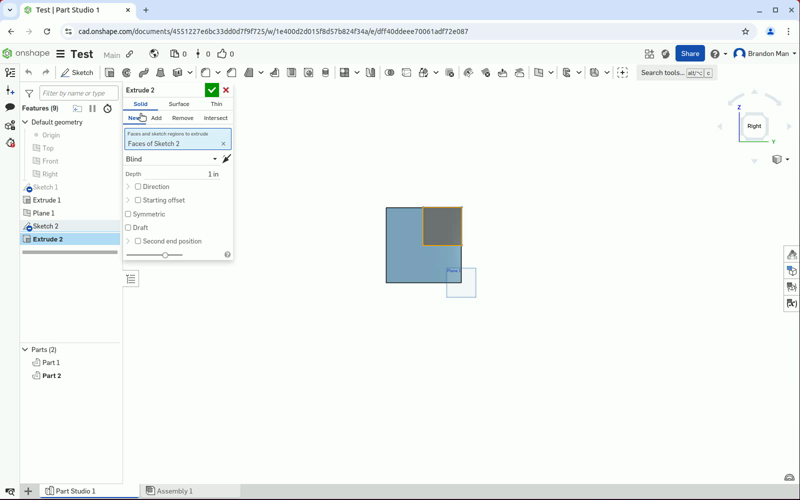
mouse_move(137, 120)
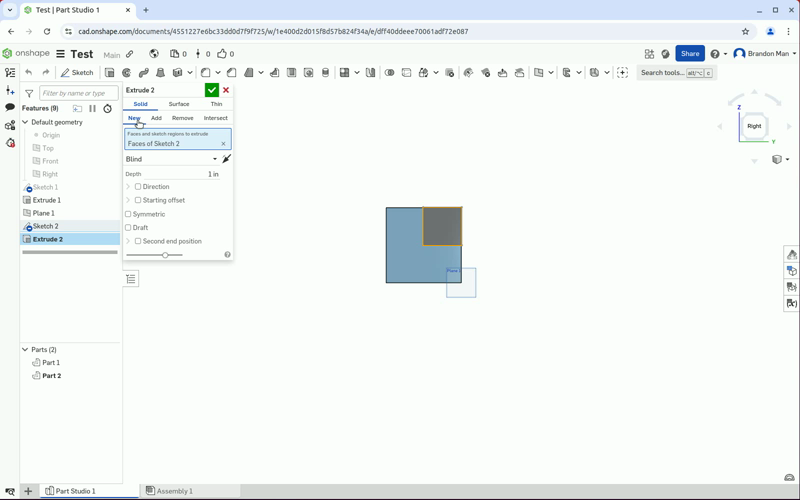
click(137, 120)
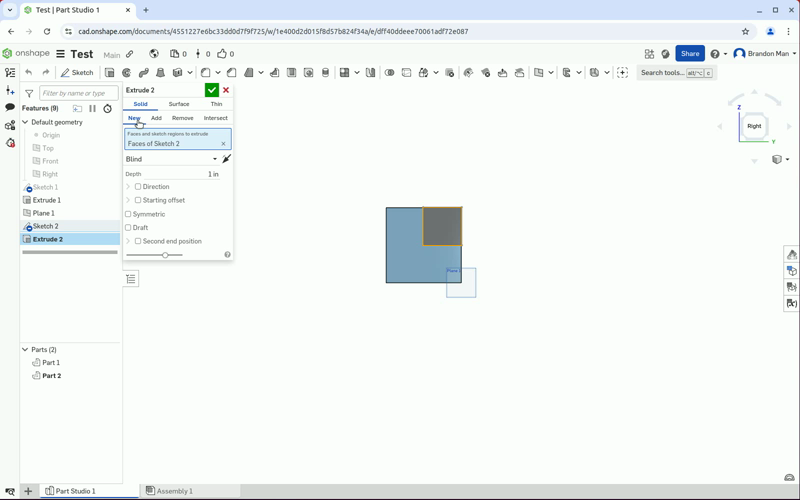
key(tab, 4)
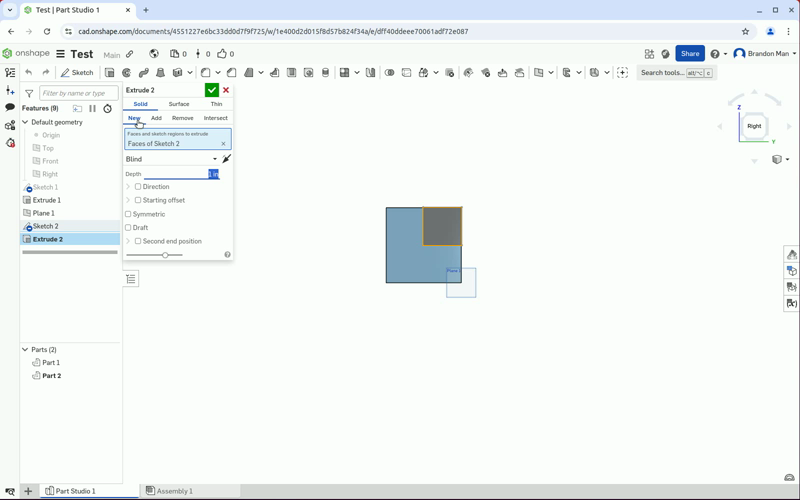
text(15.405)
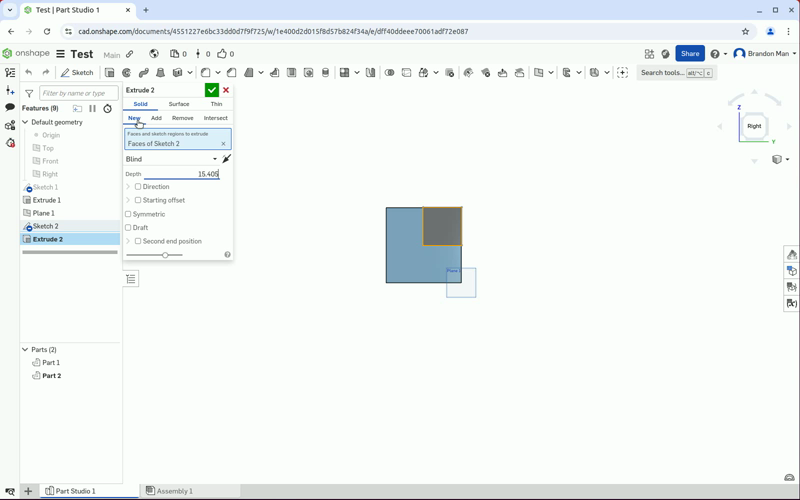
key(enter)
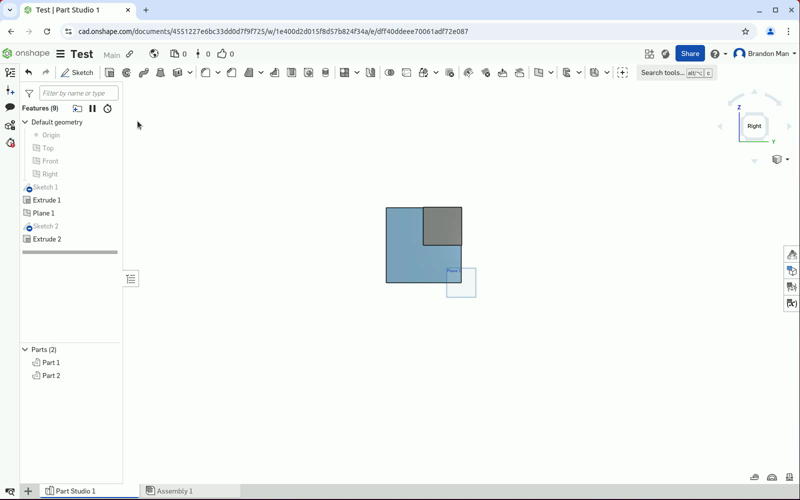
key(shift+h)
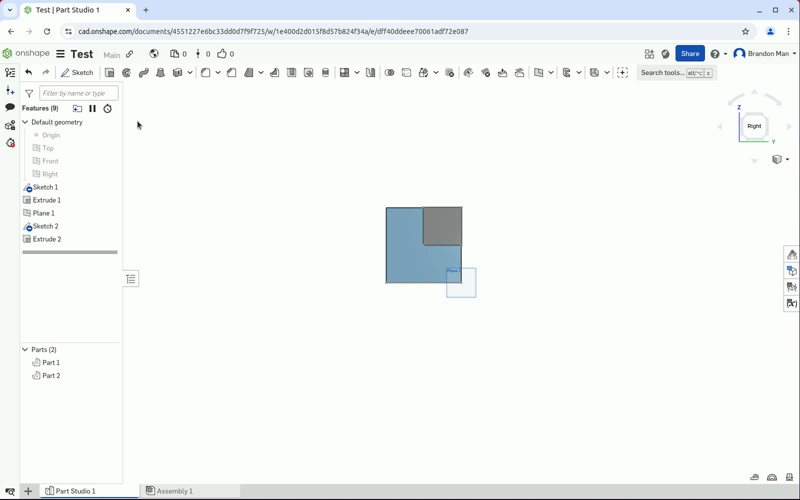
key(shift+h)
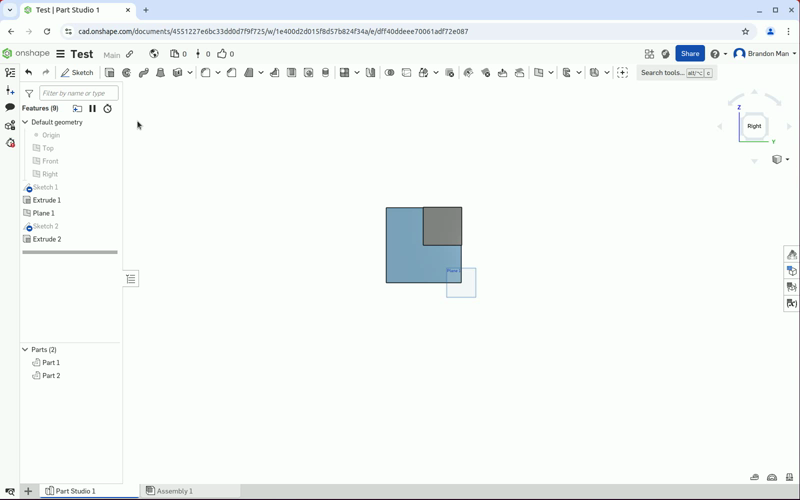
mouse_move(73, 189)
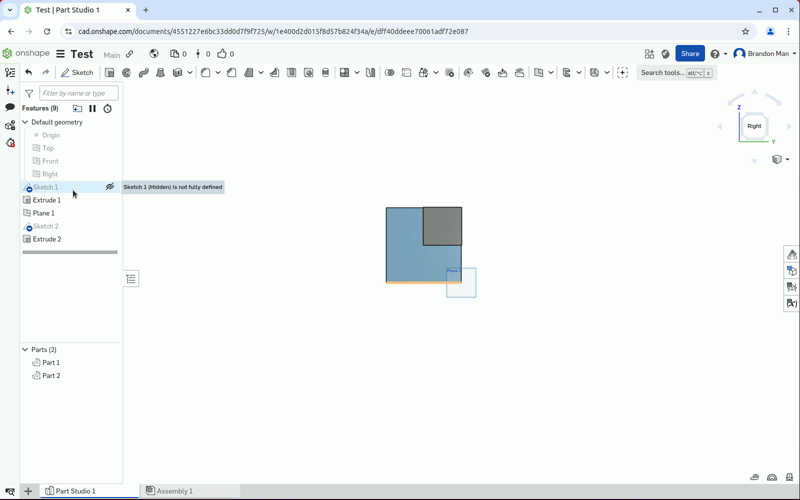
click(73, 189)
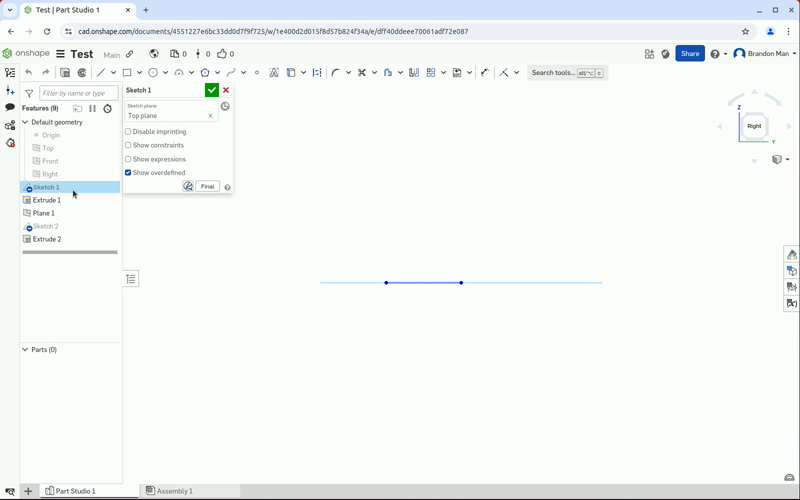
mouse_move(229, 92)
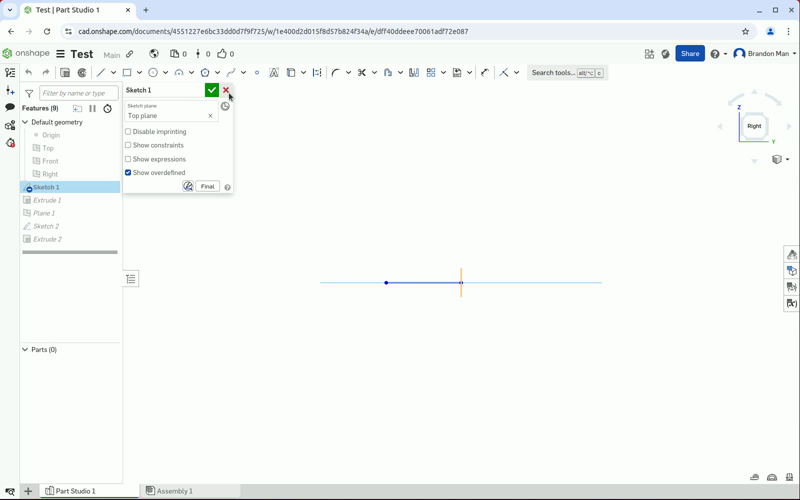
click(229, 92)
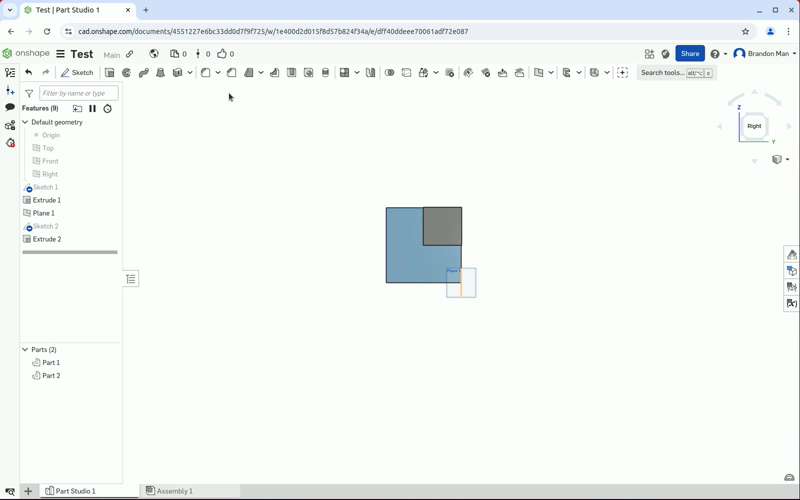
mouse_move(73, 352)
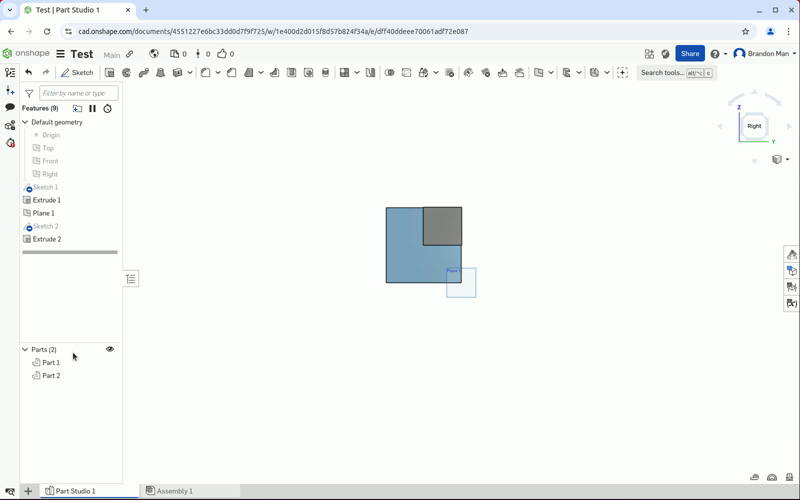
key(y)
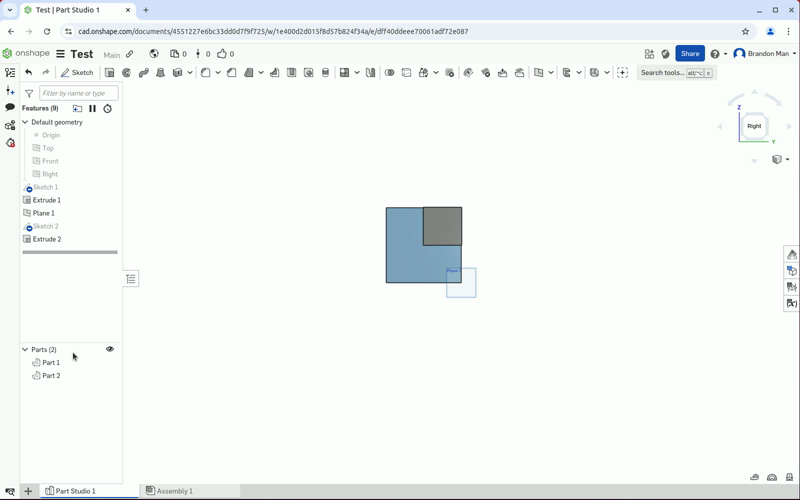
key(shift+p)
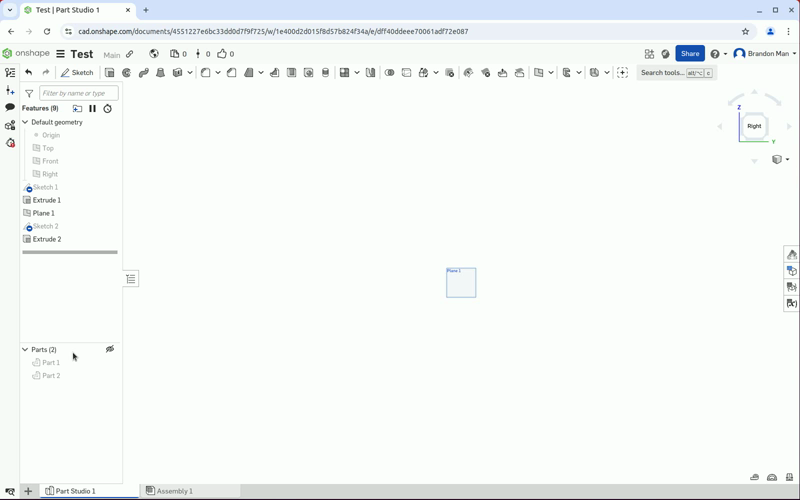
key(space)
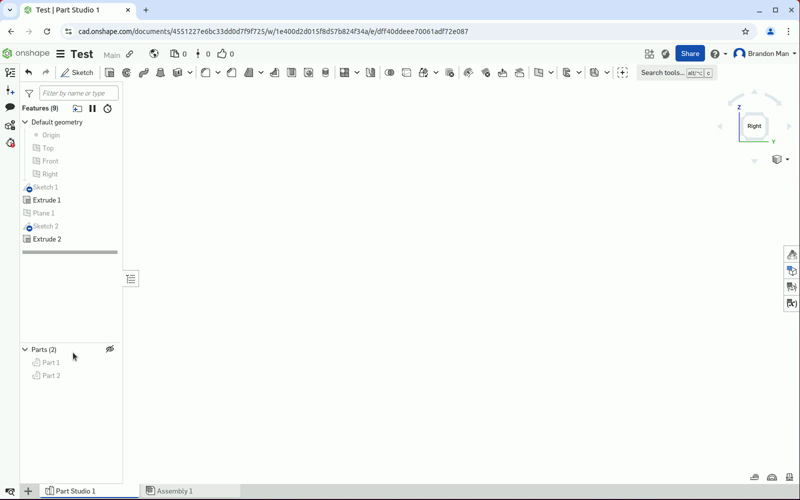
key_down(shift)
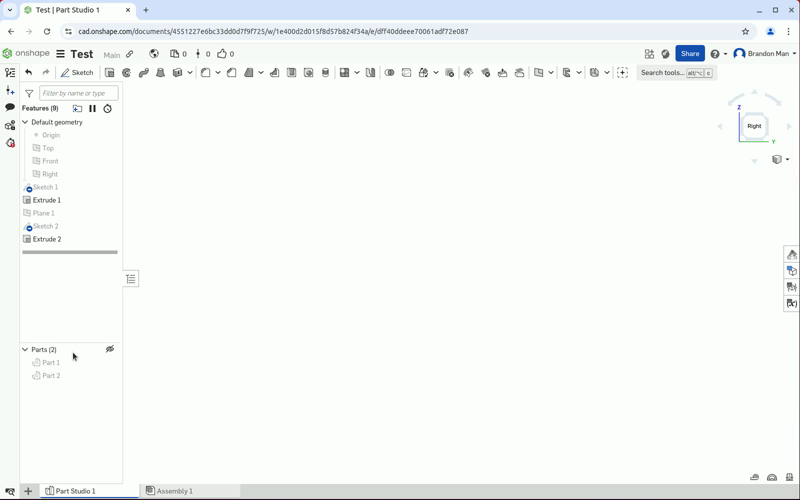
key(right)
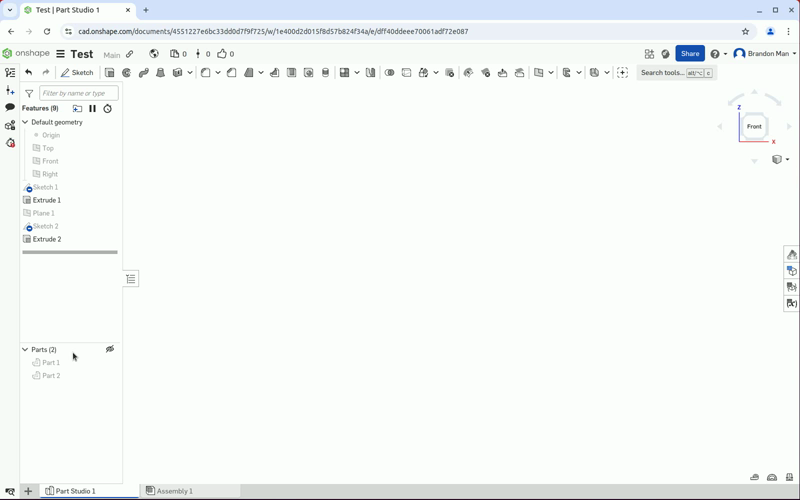
key_up(shift)
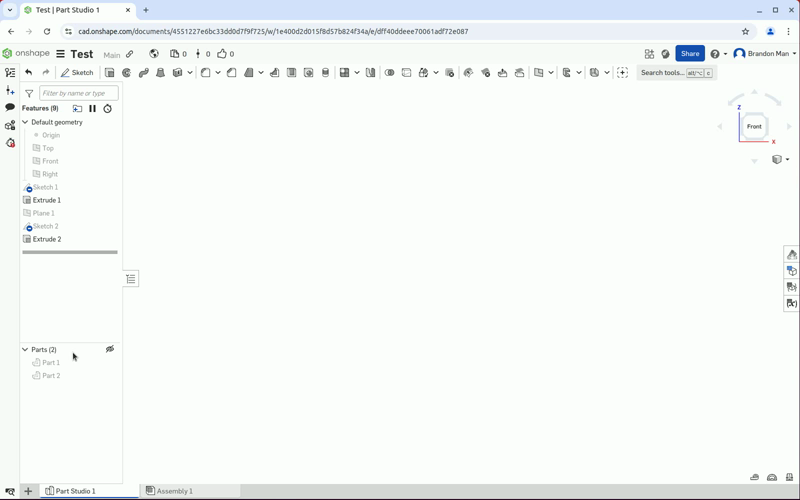
key(space)
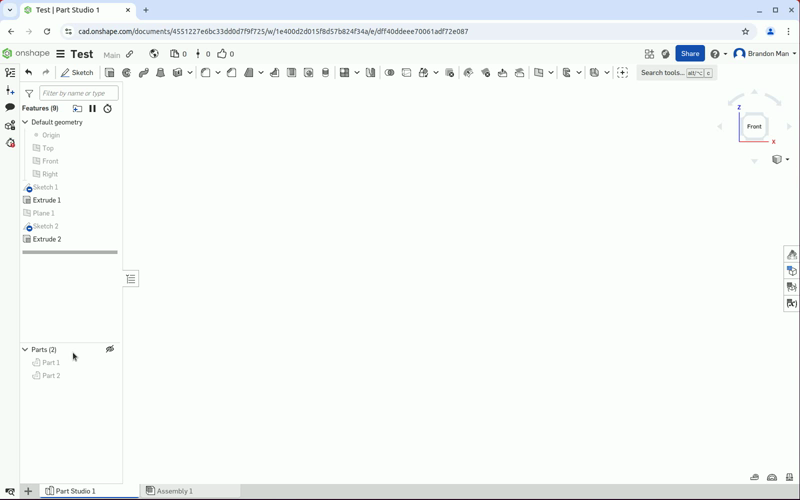
key_down(shift)
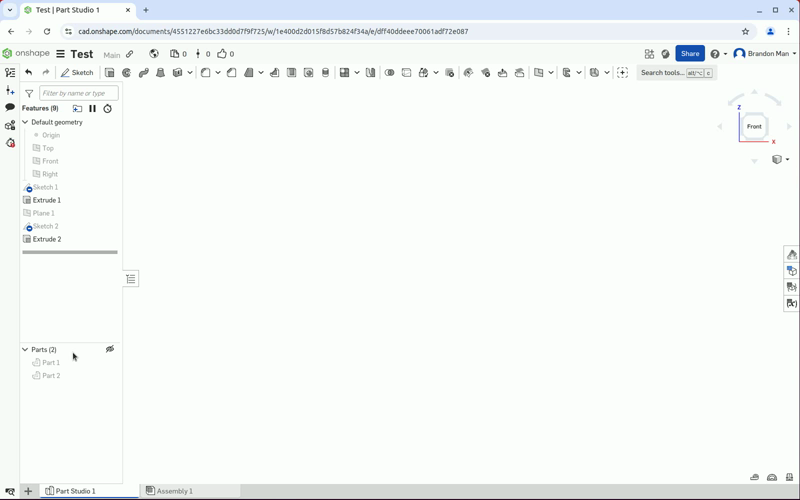
key(down)
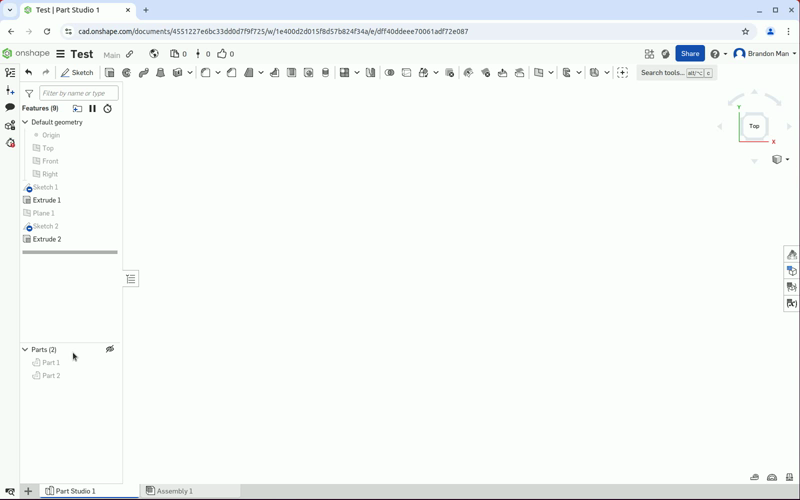
key_up(shift)
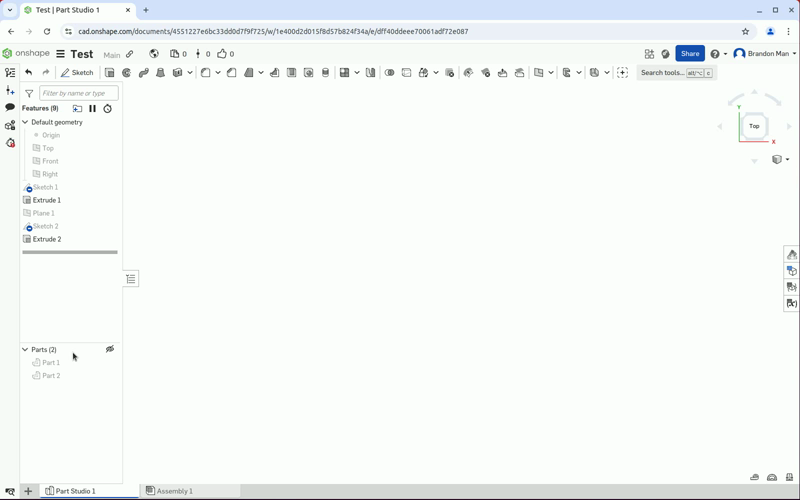
mouse_move(73, 352)
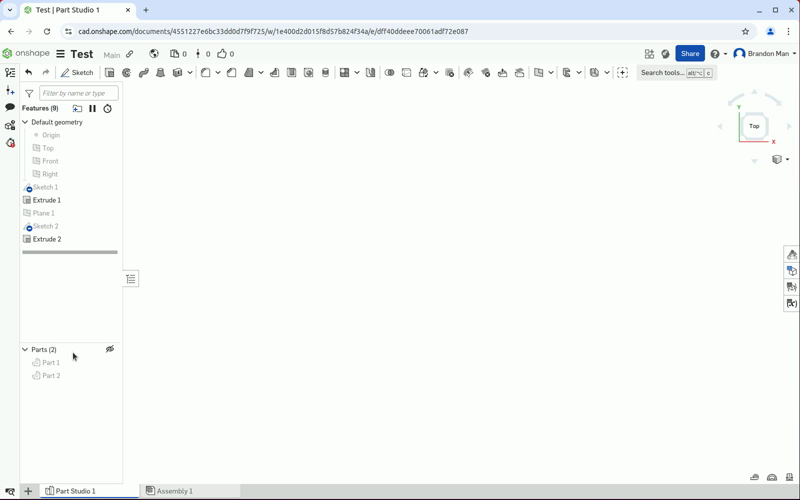
key(shift+y)
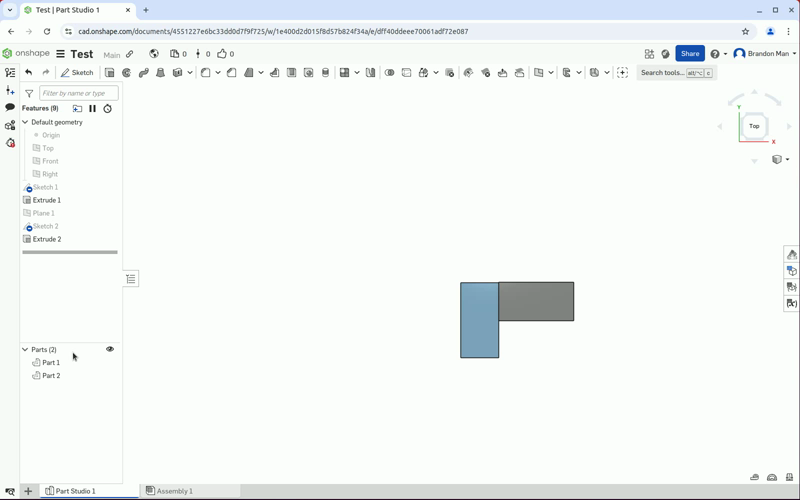
mouse_move(541, 75)
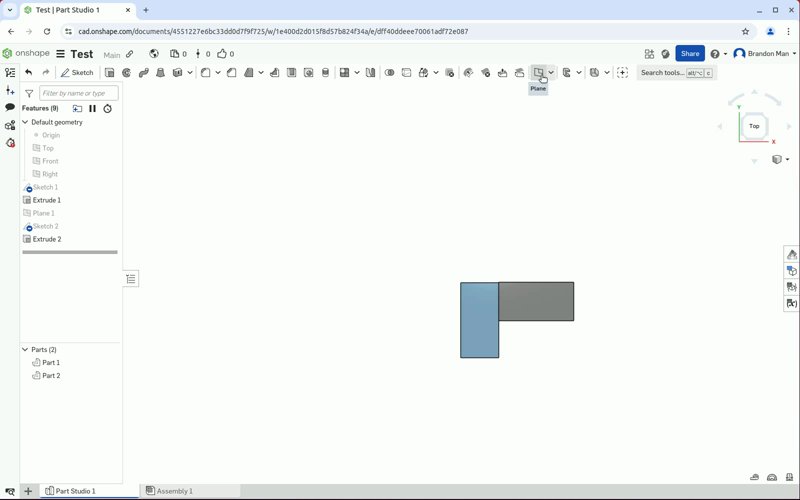
click(541, 75)
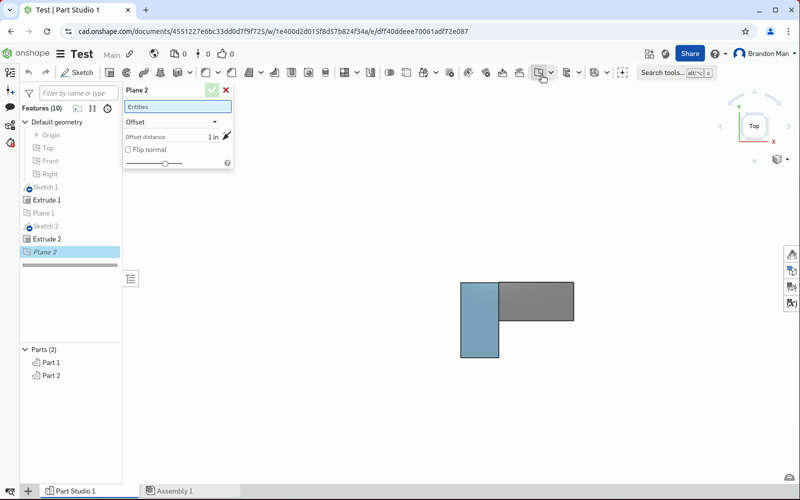
mouse_move(73, 150)
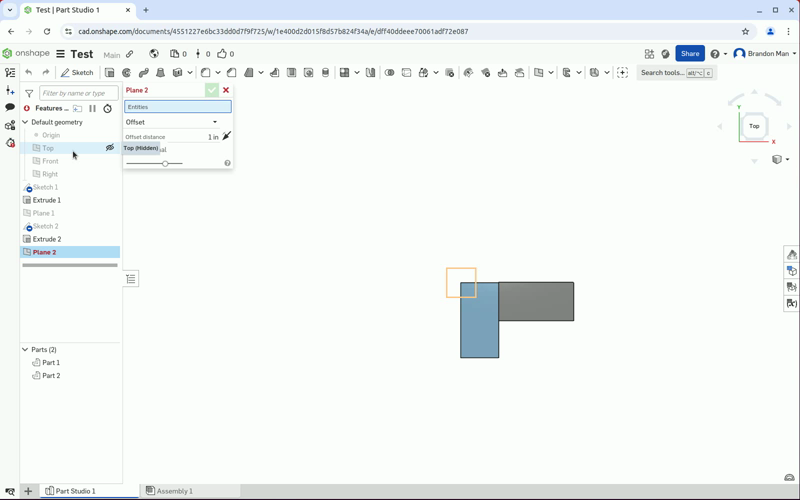
click(73, 150)
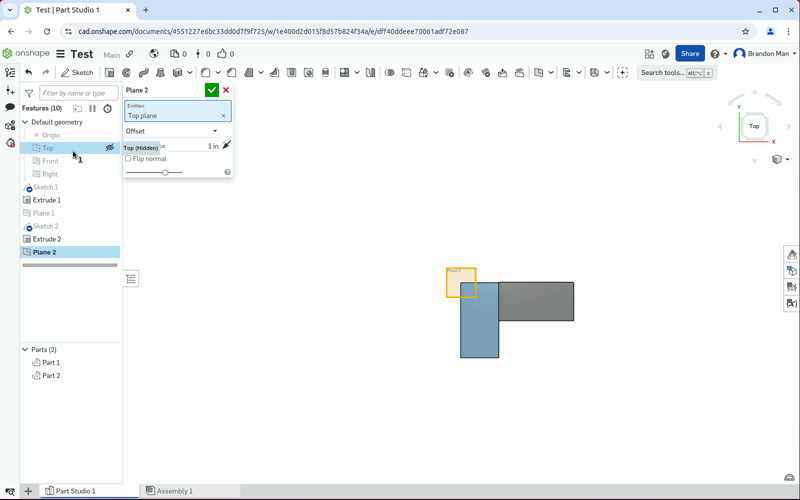
key(tab, 2)
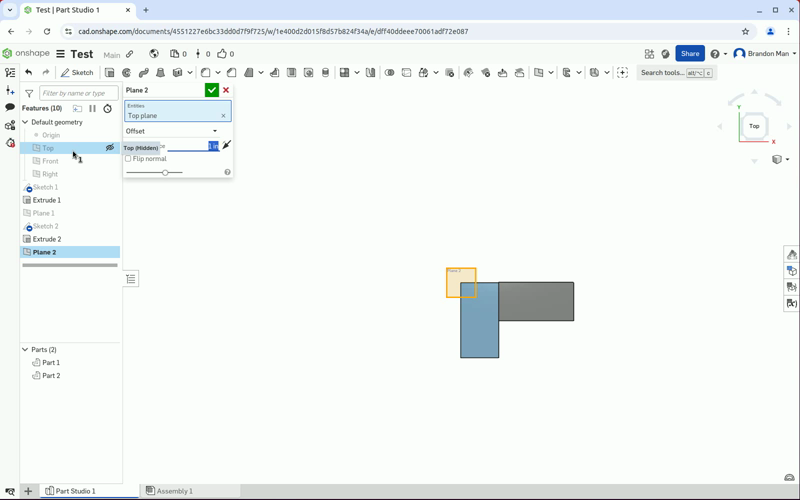
text(15.405)
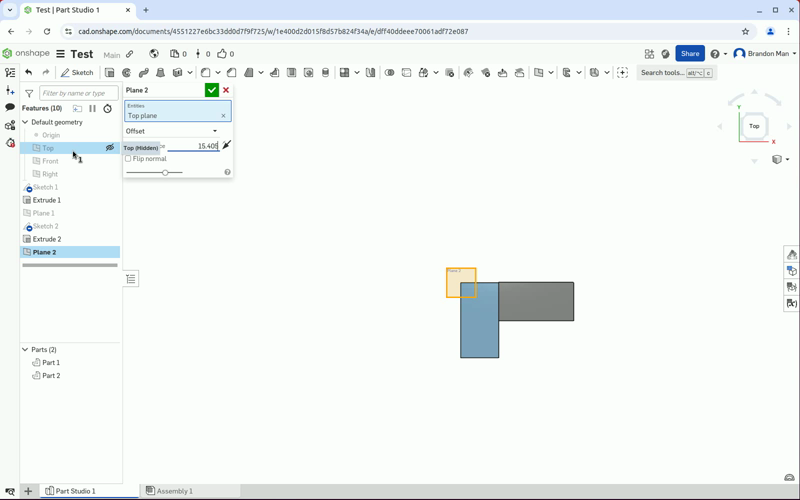
key(enter, 2)
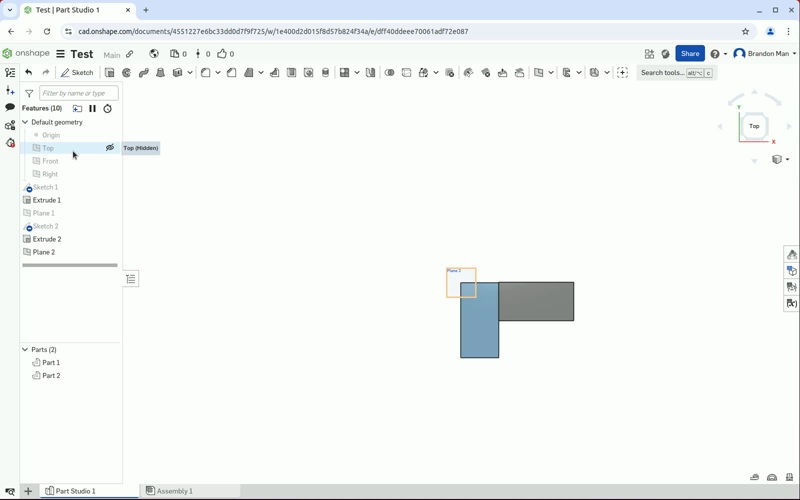
key(shift+s)
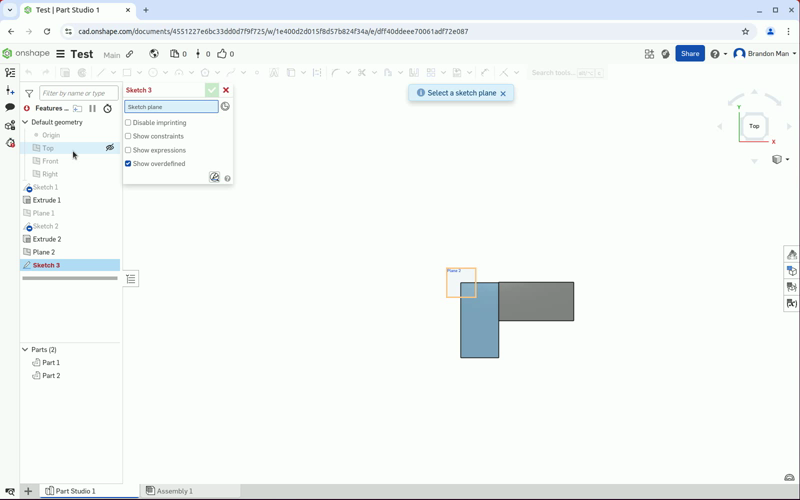
mouse_move(73, 254)
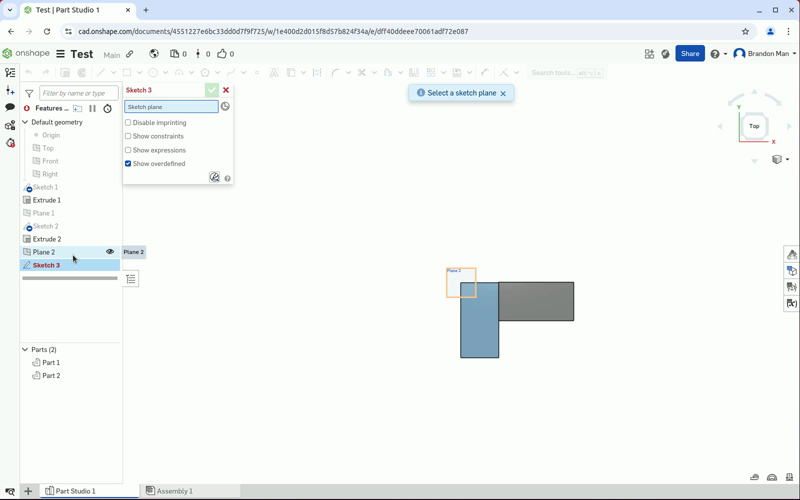
click(73, 254)
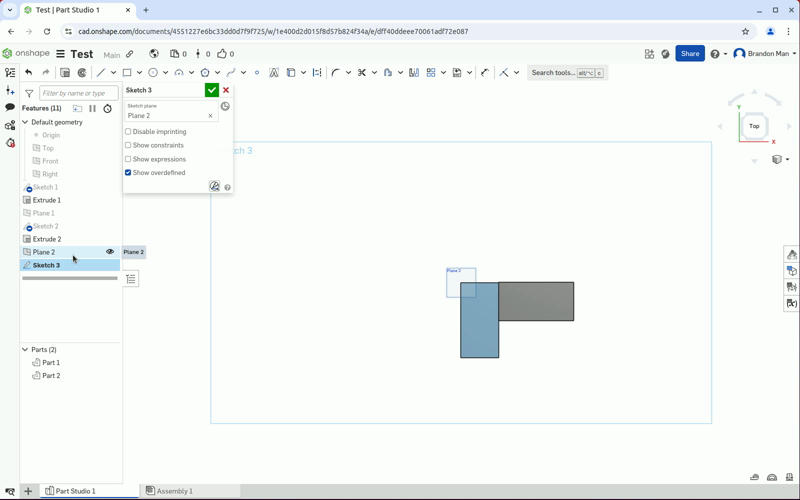
mouse_move(73, 352)
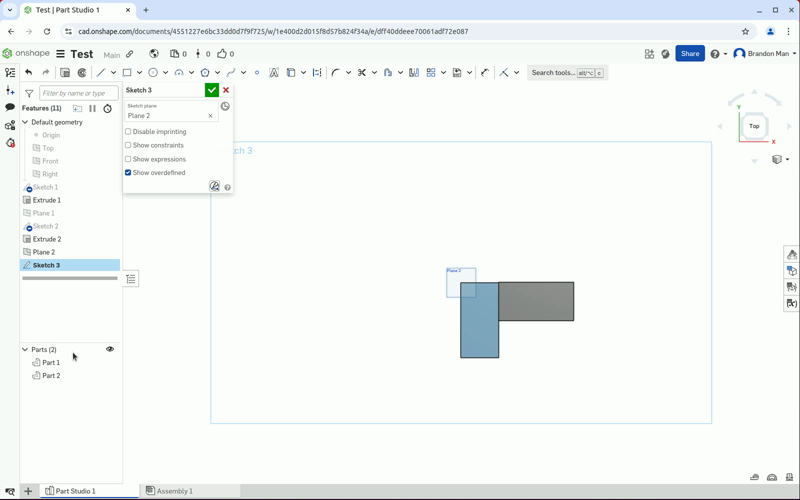
key(y)
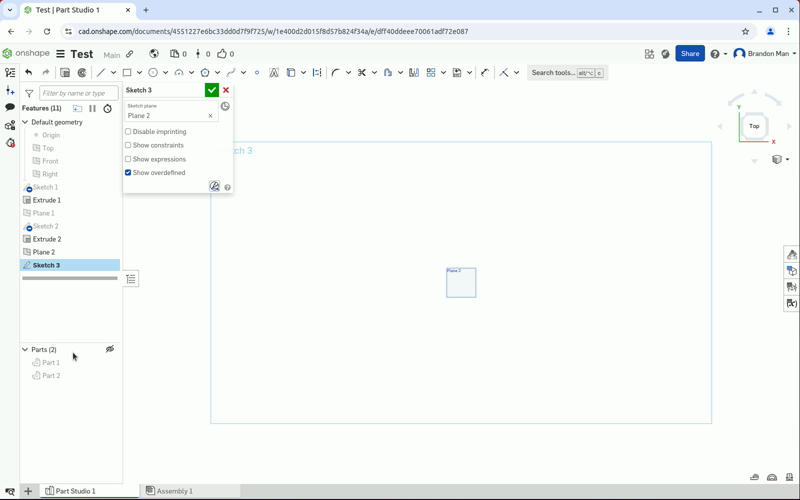
key(l)
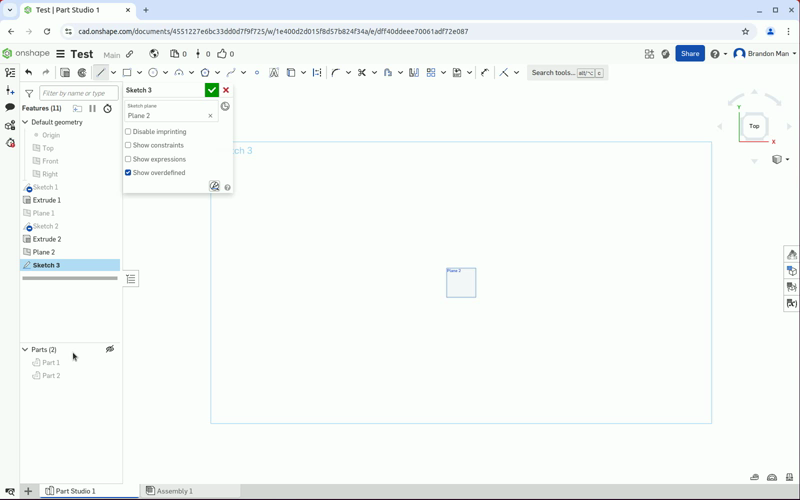
key_down(shift)
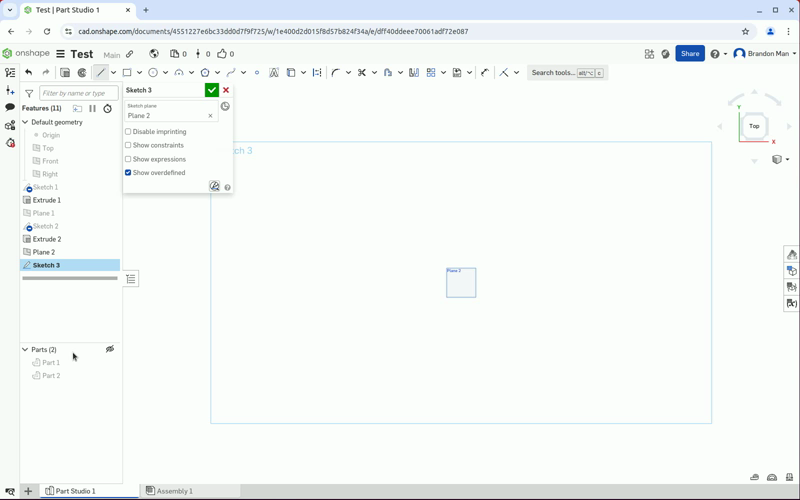
mouse_move(460, 320)
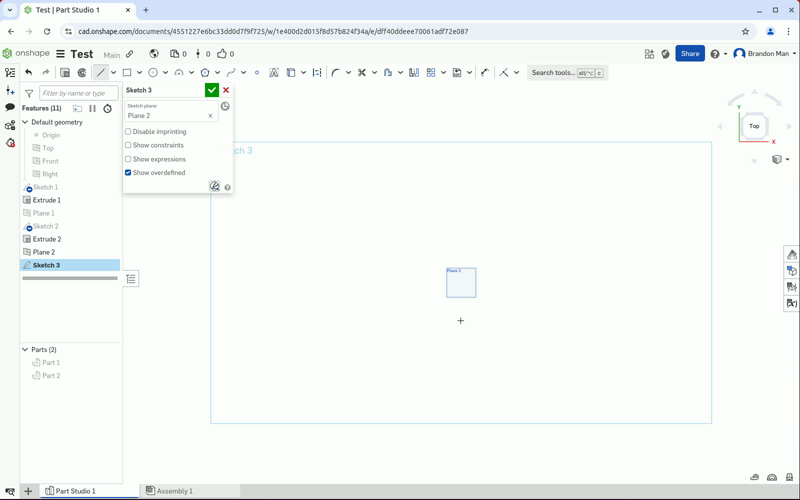
click(460, 320)
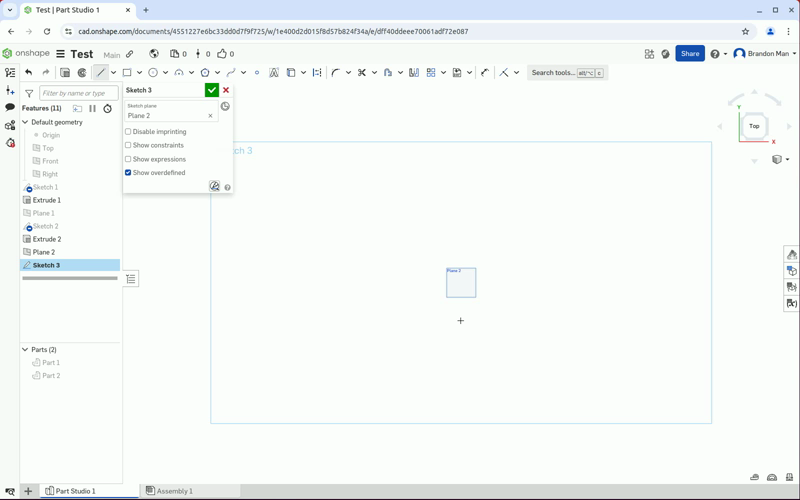
key_up(shift)
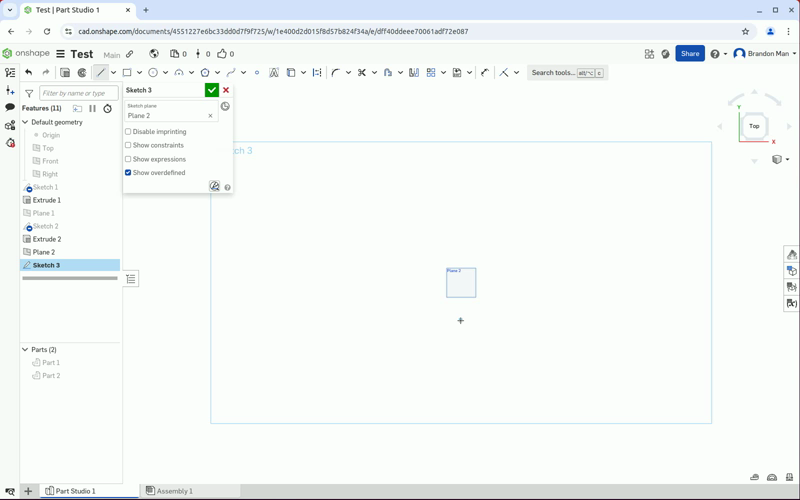
key_down(shift)
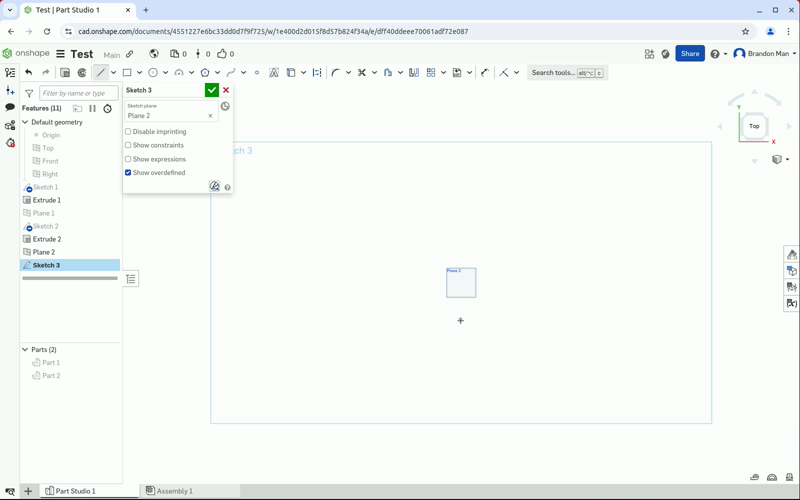
mouse_move(490, 320)
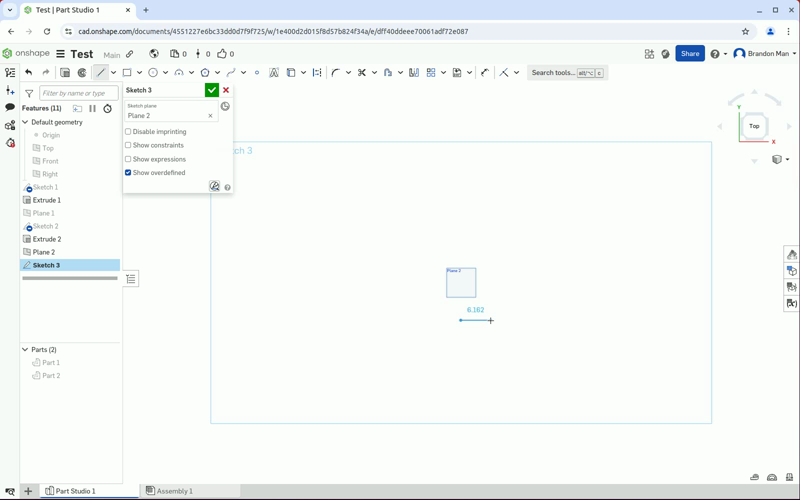
mouse_move(499, 320)
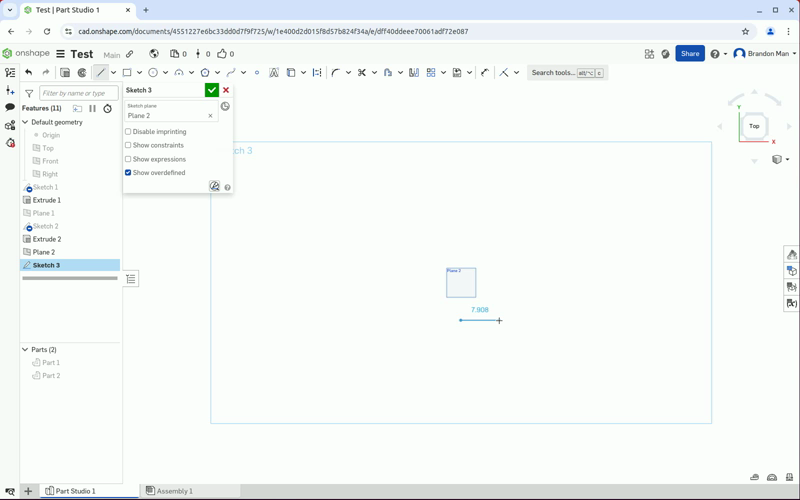
click(499, 320)
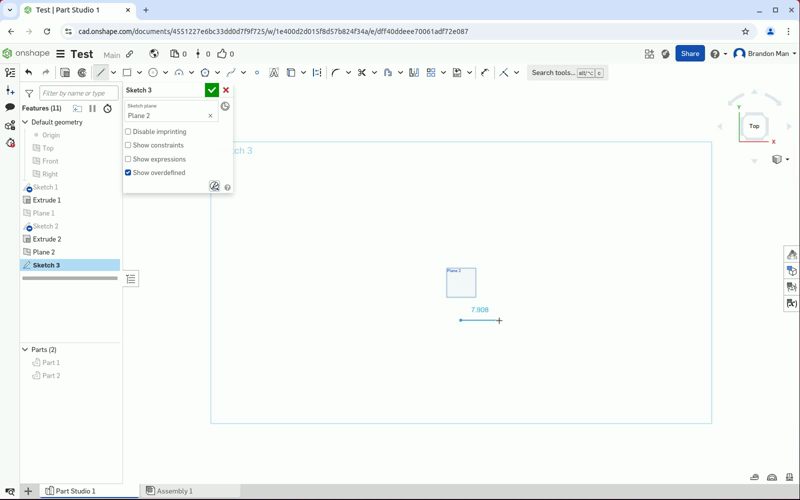
key_up(shift)
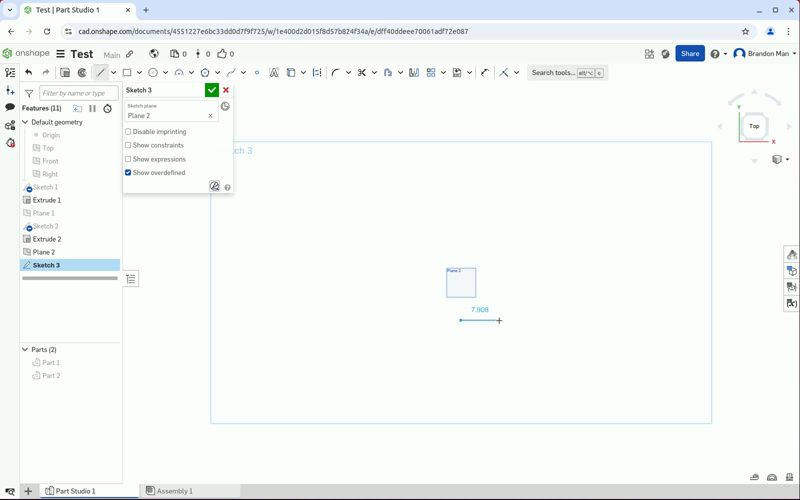
key_down(shift)
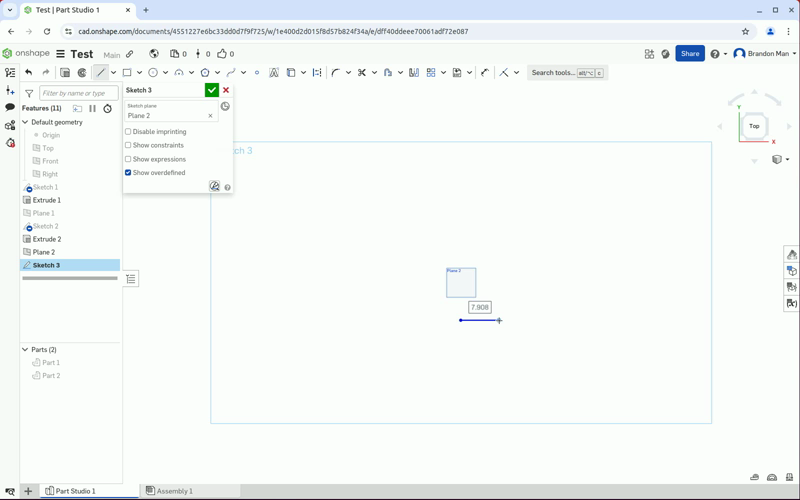
mouse_move(529, 320)
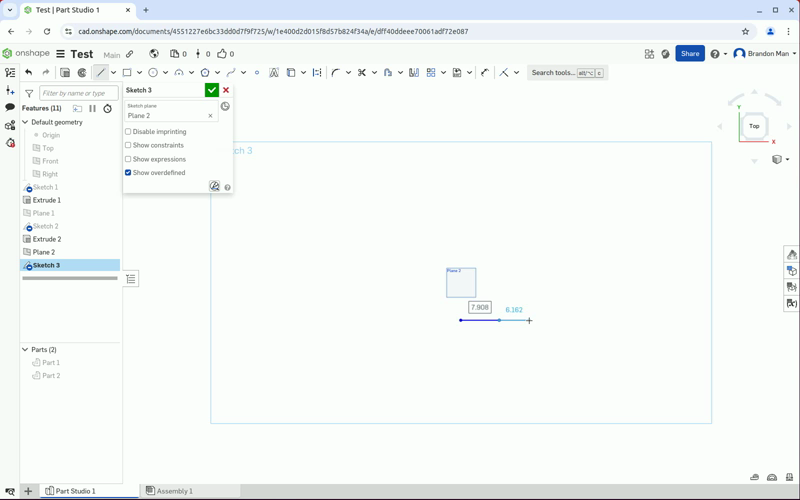
mouse_move(499, 282)
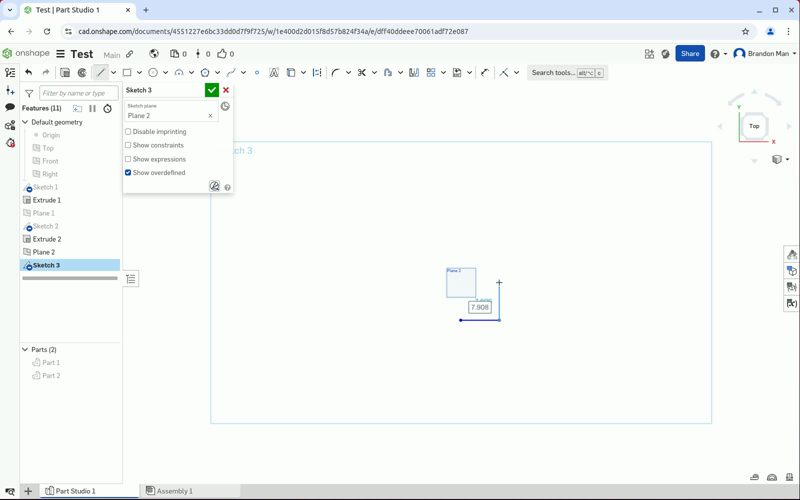
click(499, 282)
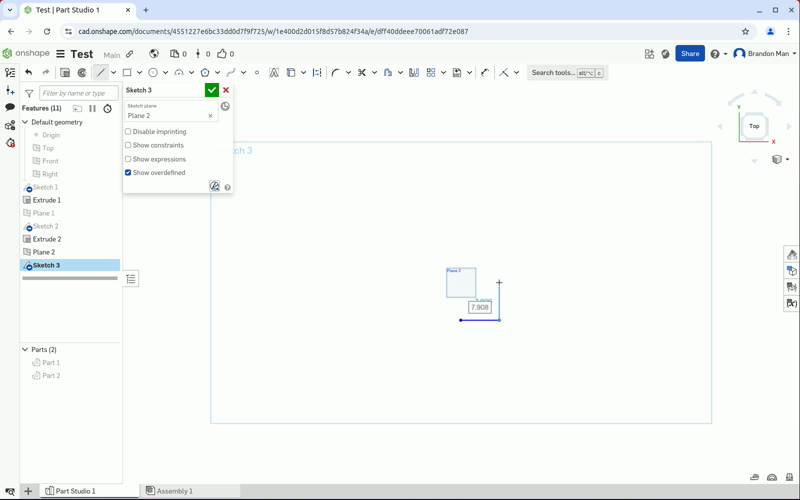
key_up(shift)
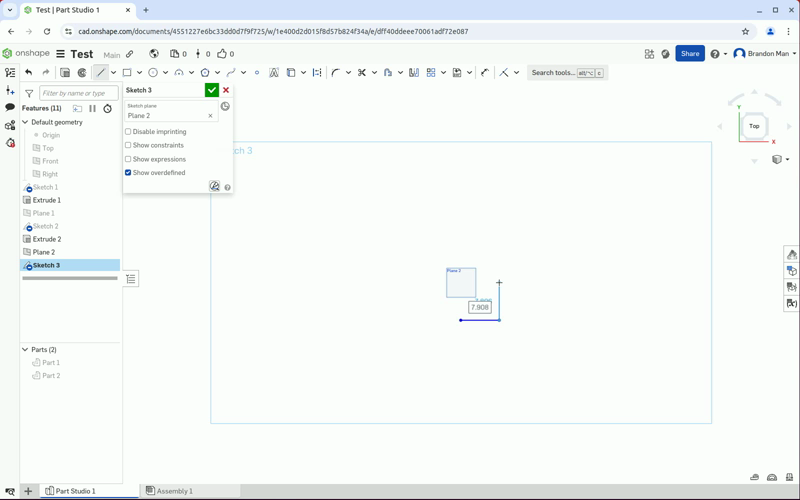
key_down(shift)
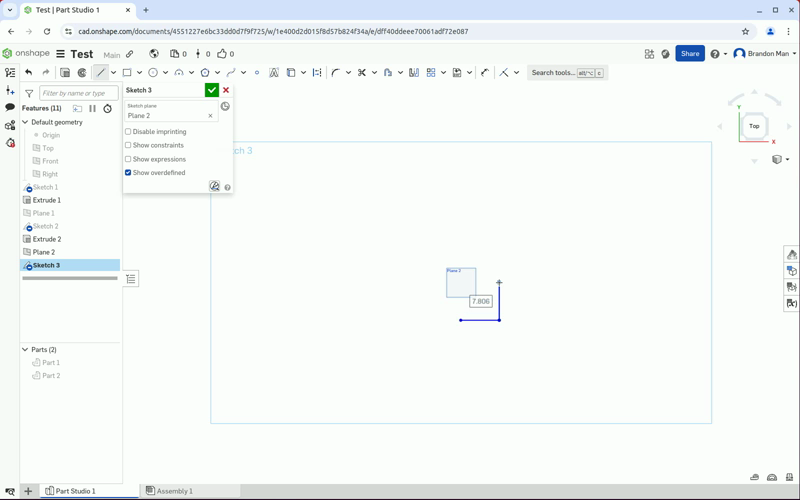
mouse_move(529, 282)
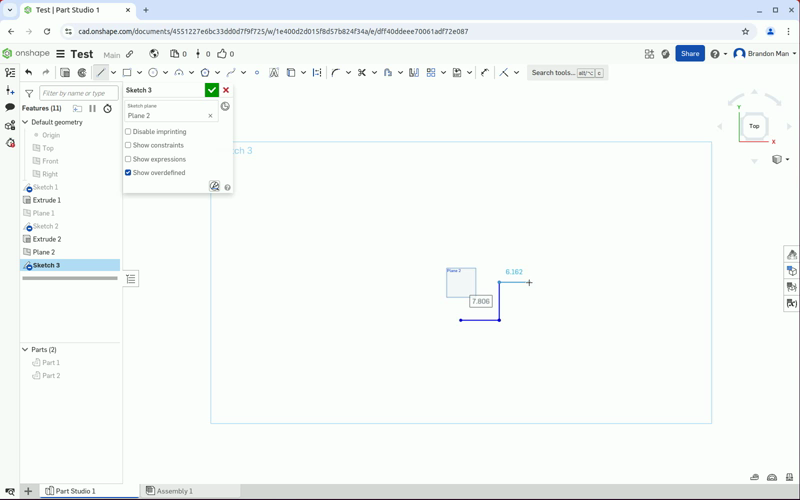
mouse_move(460, 282)
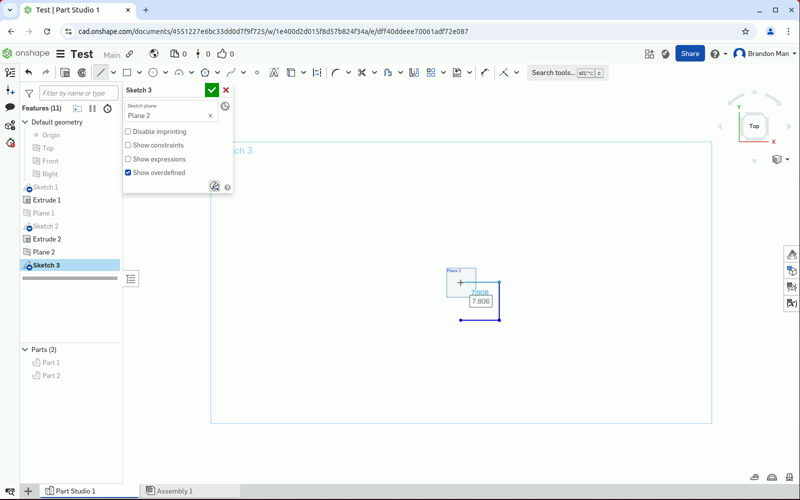
click(460, 282)
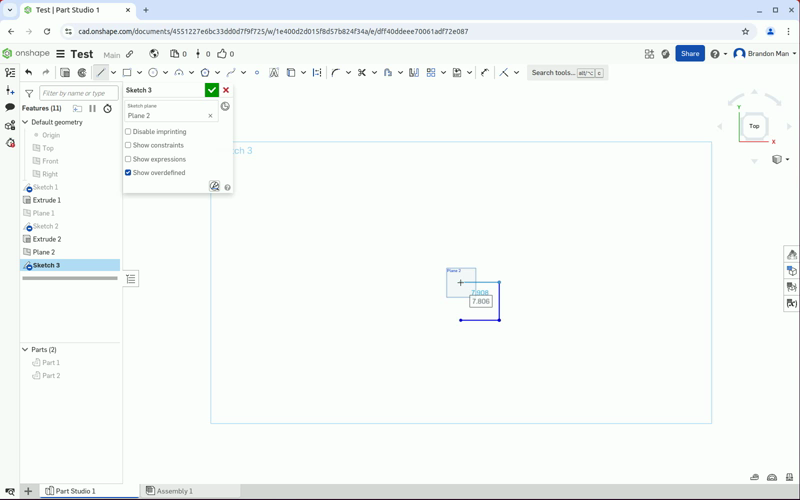
key_up(shift)
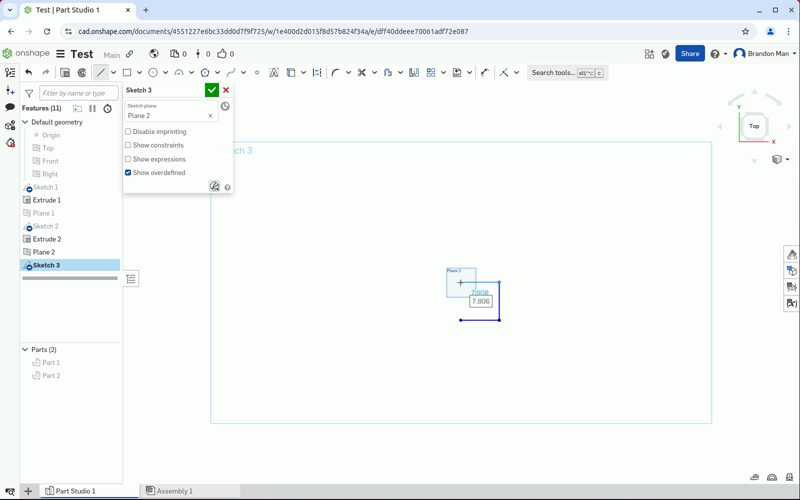
mouse_move(490, 282)
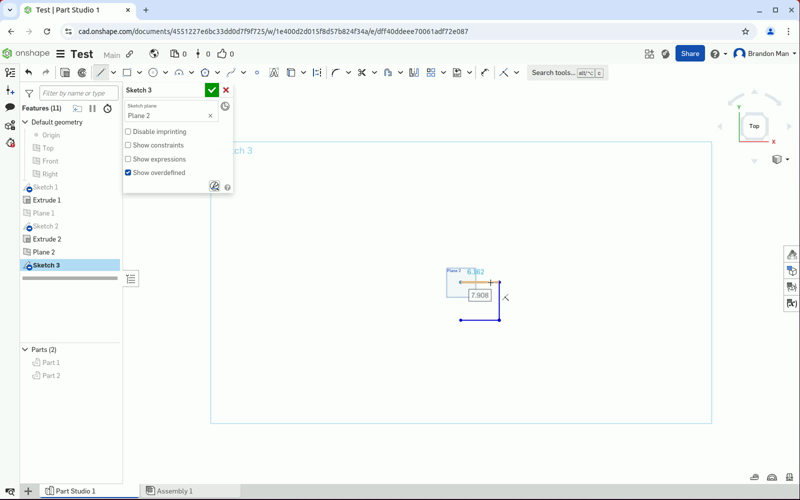
key_down(shift)
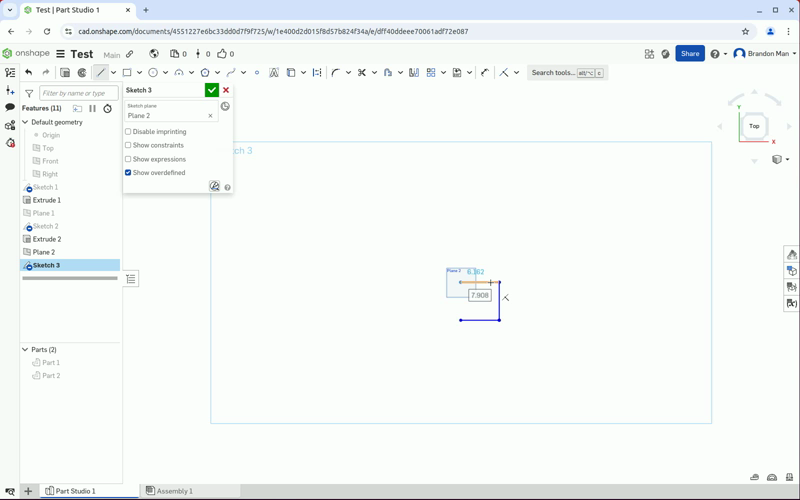
mouse_move(460, 320)
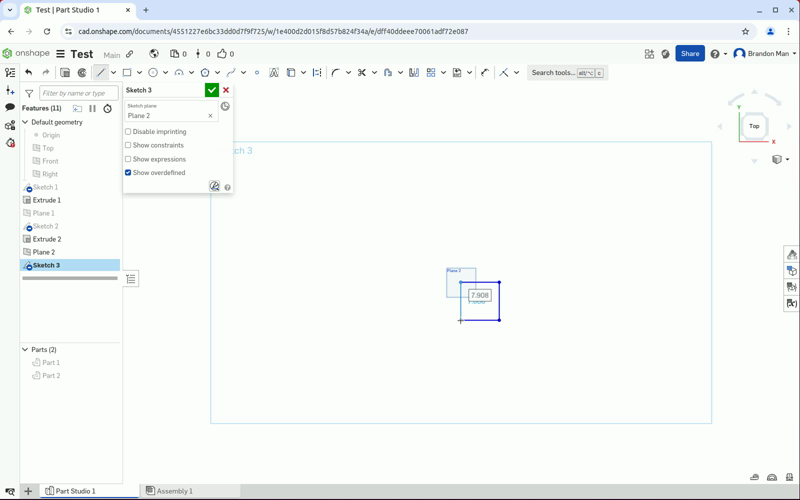
key_up(shift)
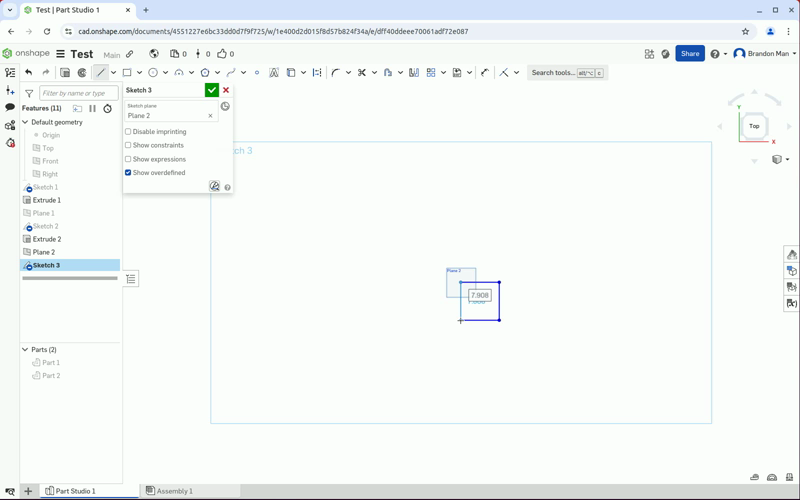
click(460, 320)
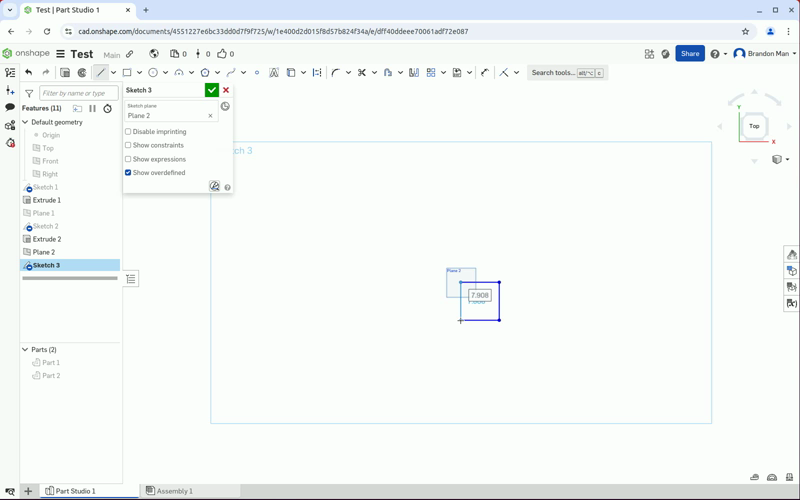
key(esc)
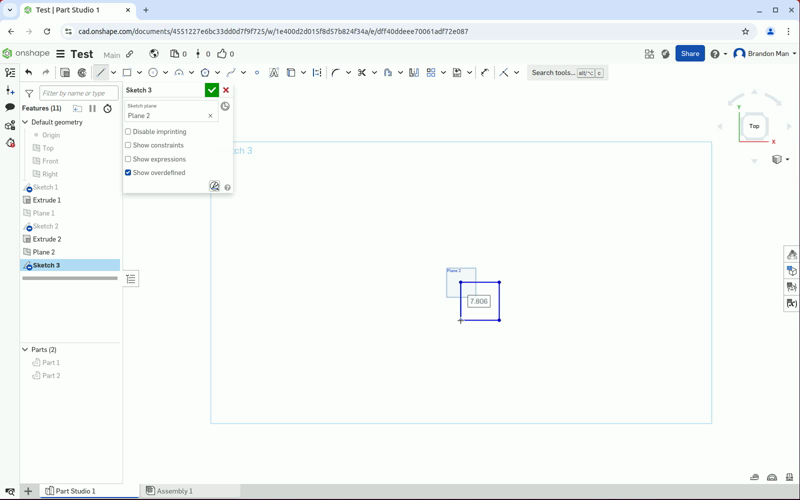
mouse_move(494, 297)
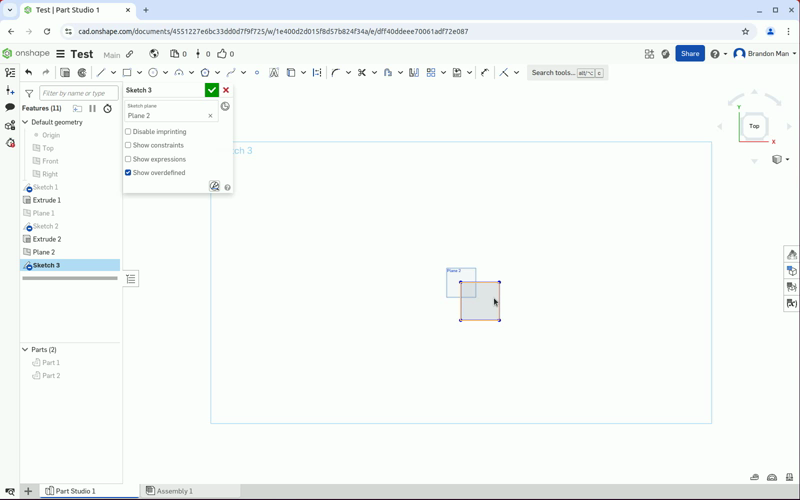
scroll(6)
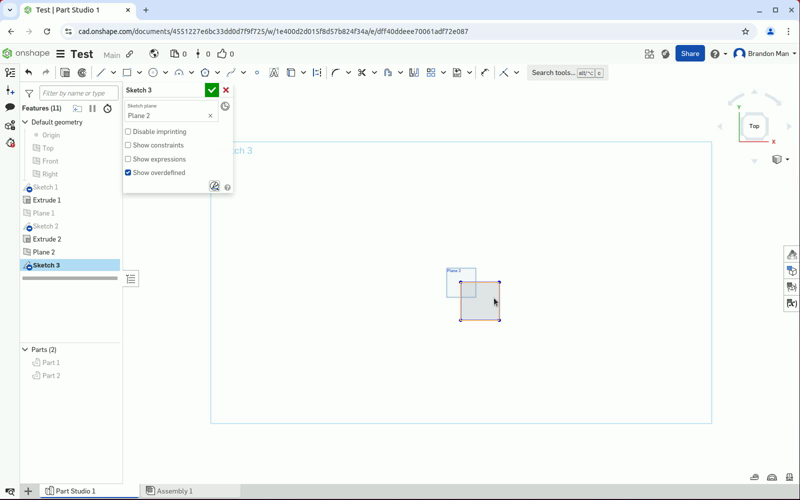
scroll(6)
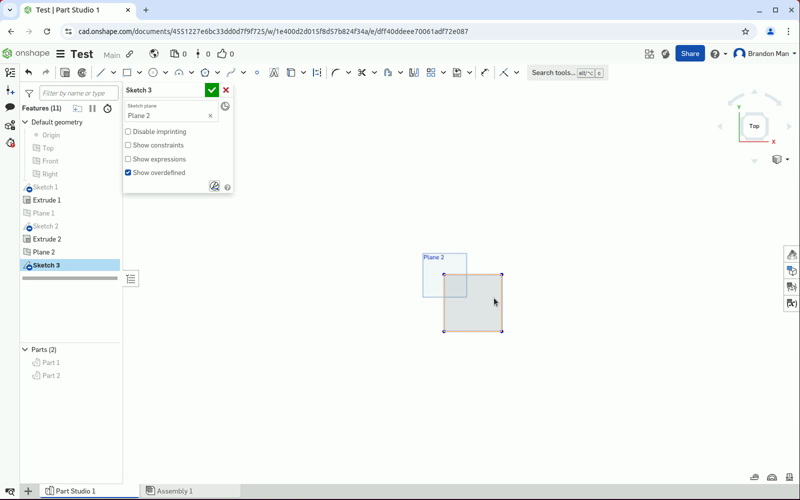
scroll(6)
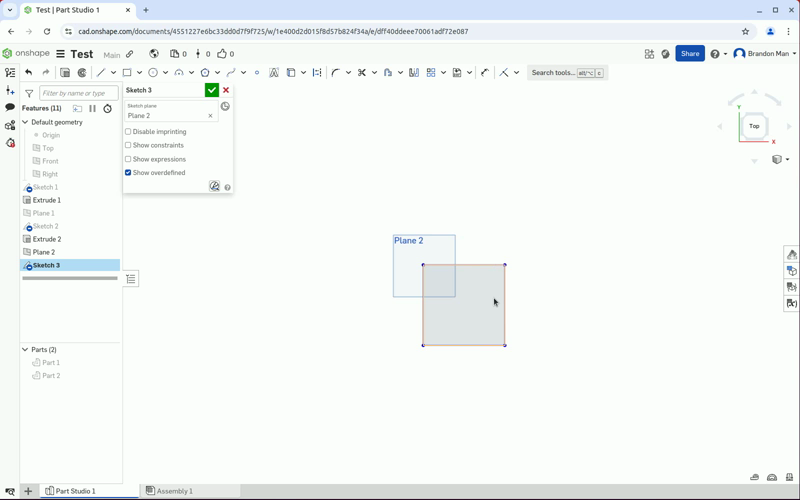
scroll(6)
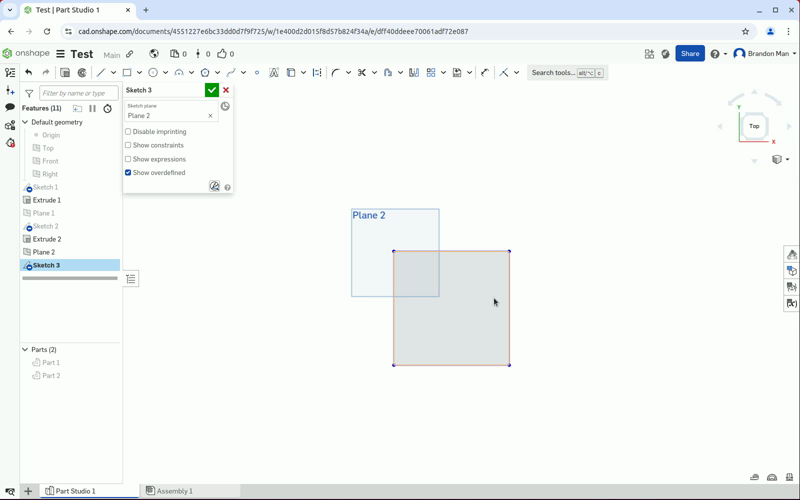
scroll(6)
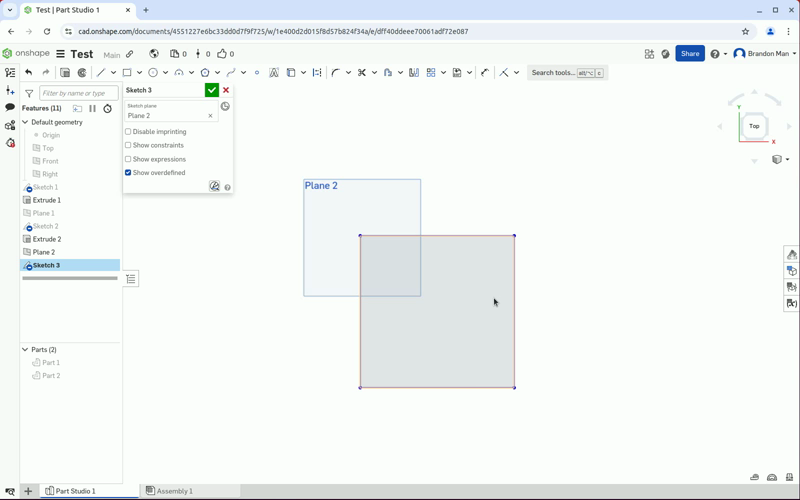
scroll(6)
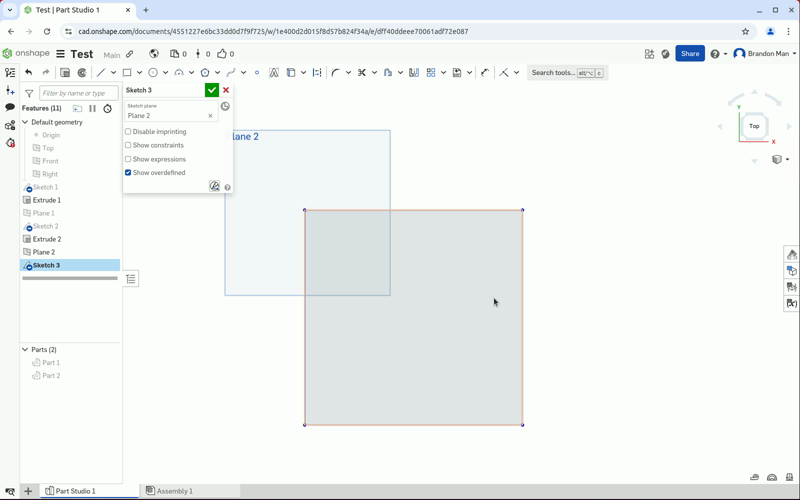
scroll(6)
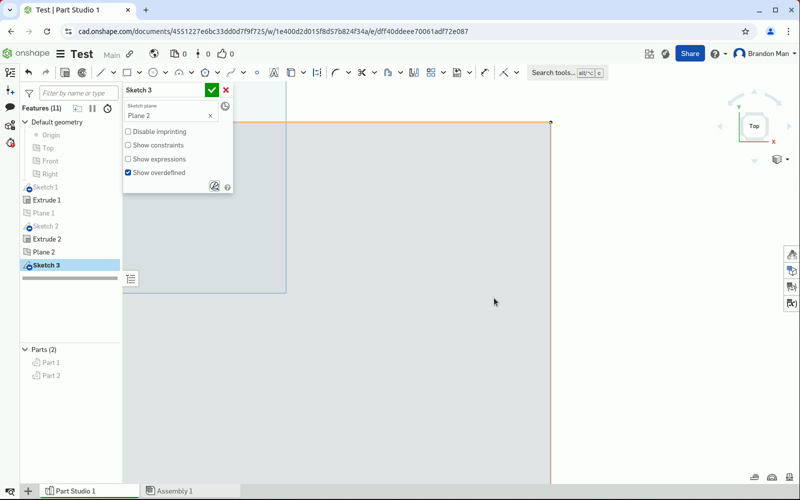
click(494, 297)
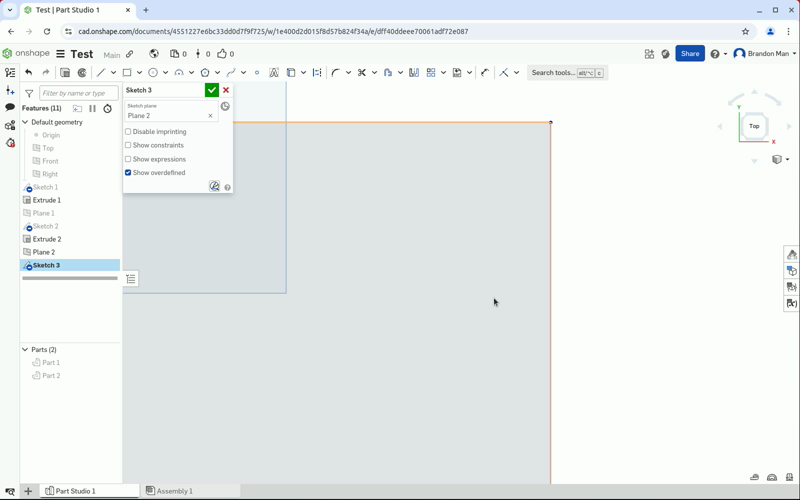
scroll(-6)
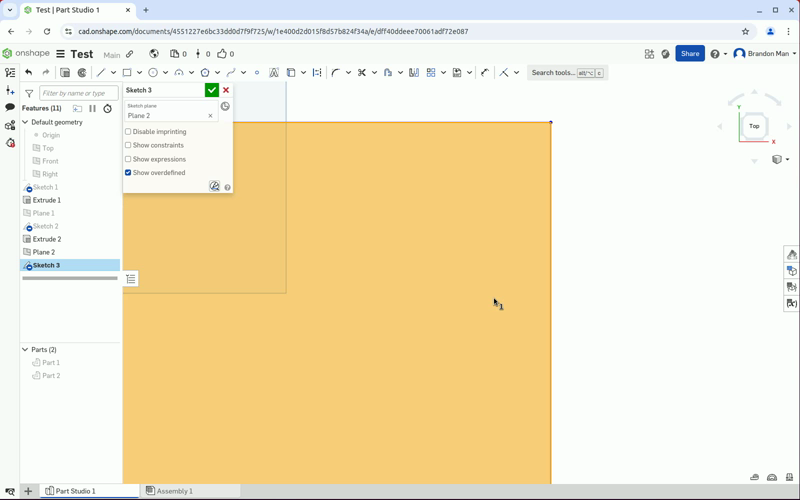
scroll(-6)
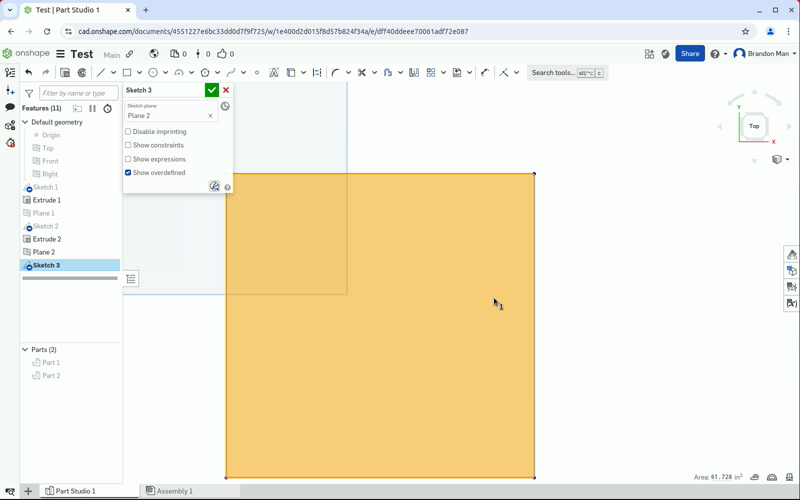
scroll(-6)
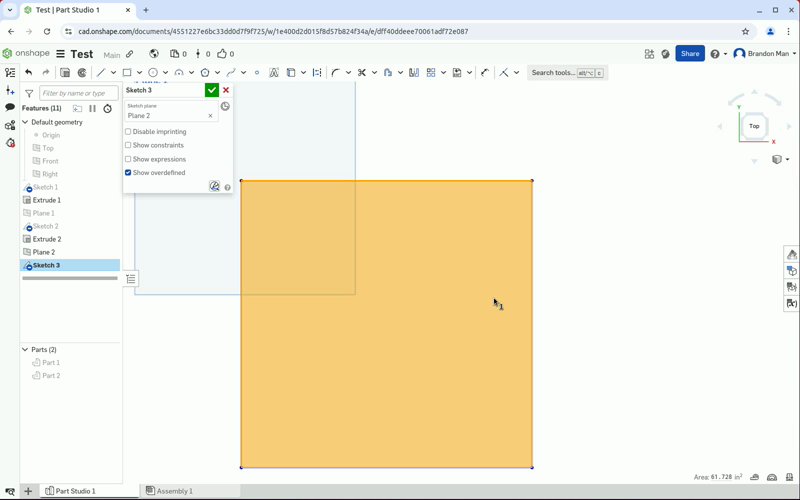
scroll(-6)
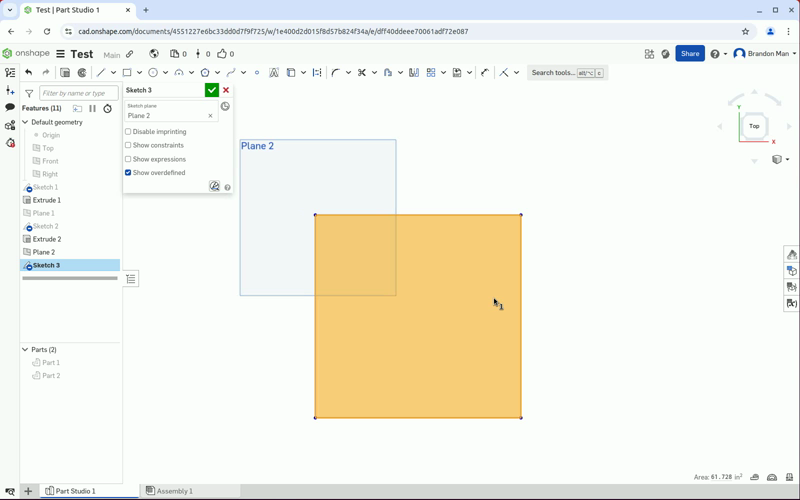
scroll(-6)
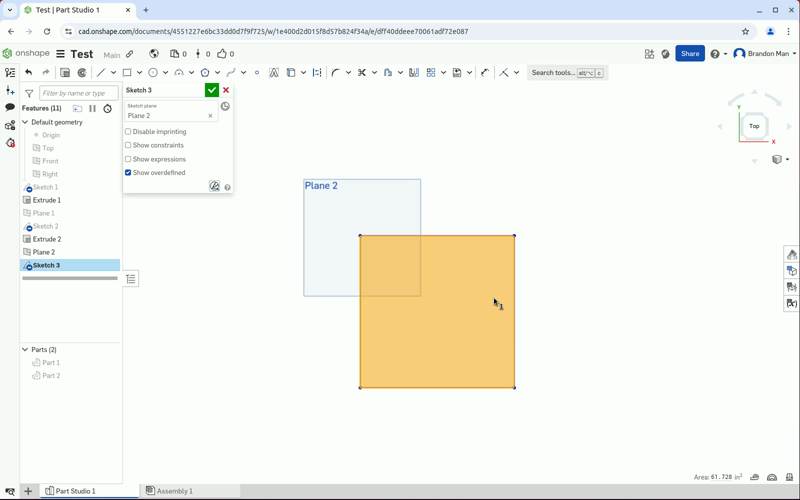
scroll(-6)
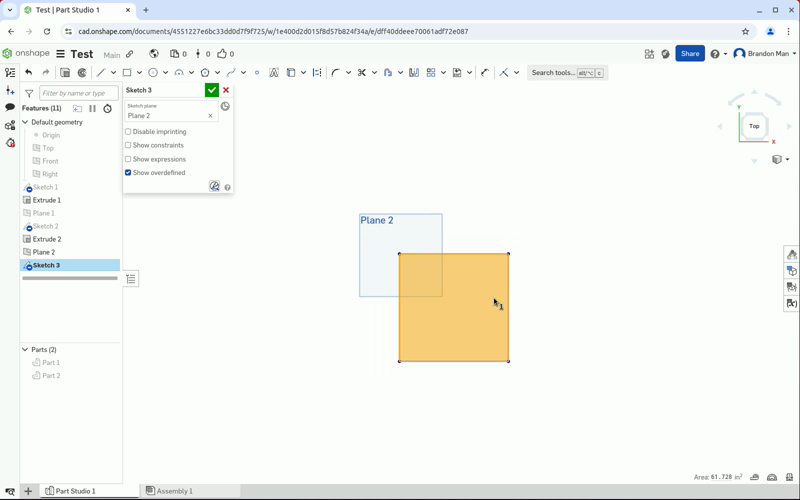
scroll(-6)
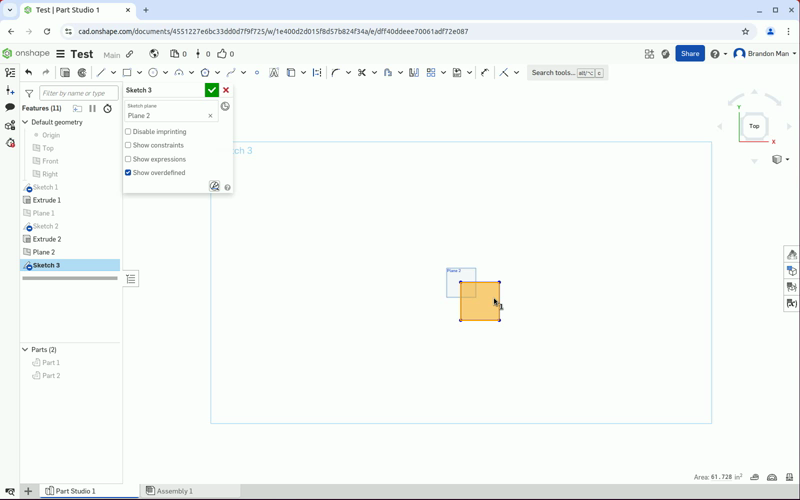
mouse_move(73, 352)
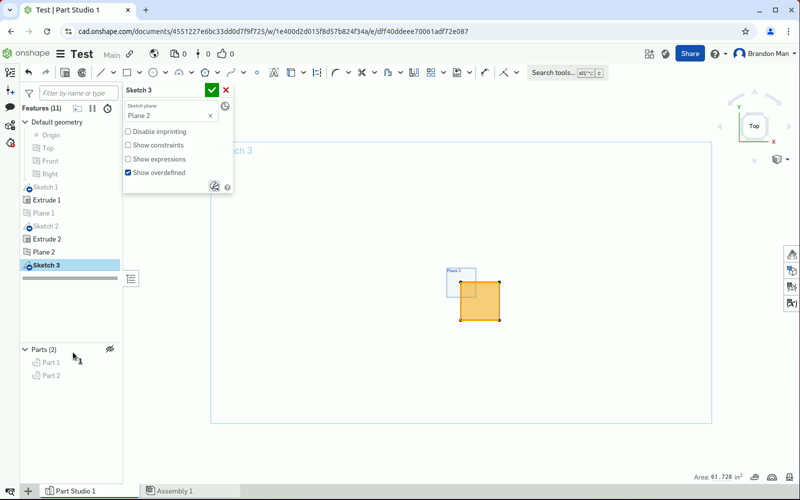
key(shift+y)
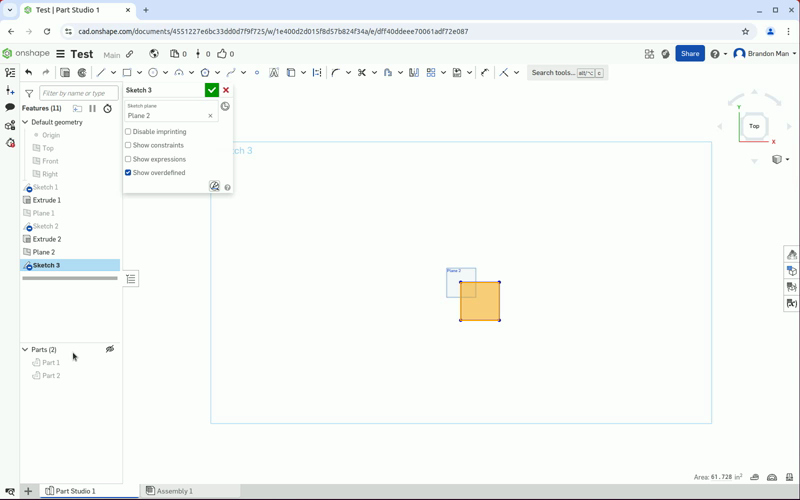
key(shift+e)
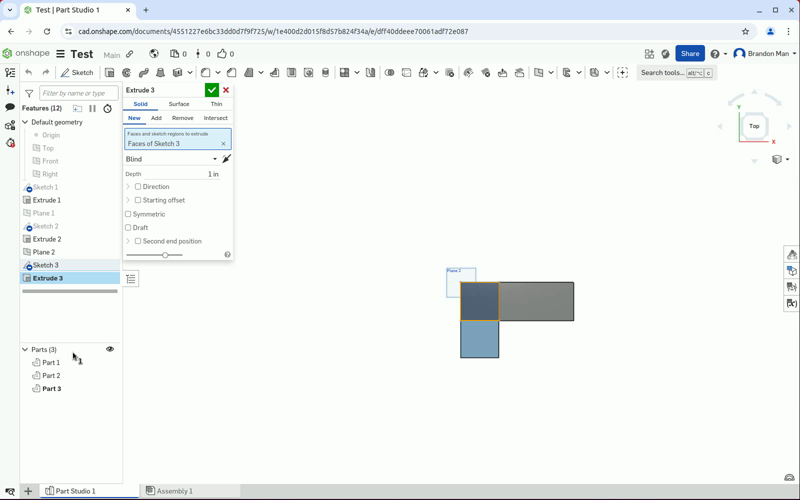
mouse_move(143, 106)
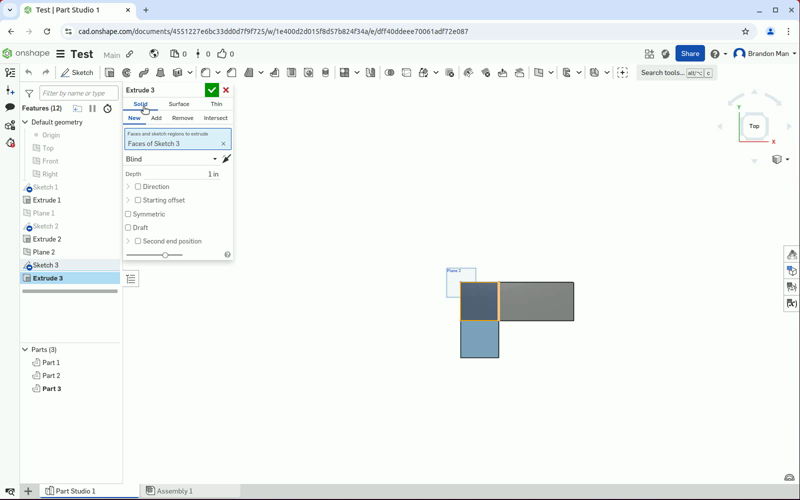
click(143, 106)
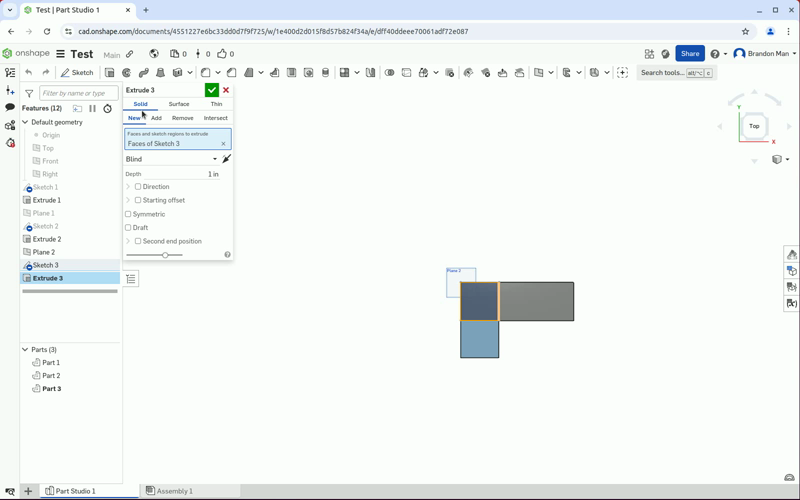
mouse_move(137, 120)
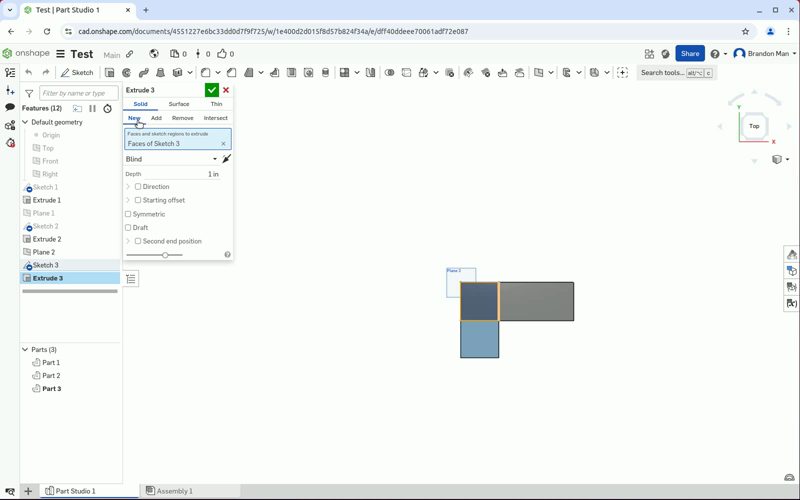
click(137, 120)
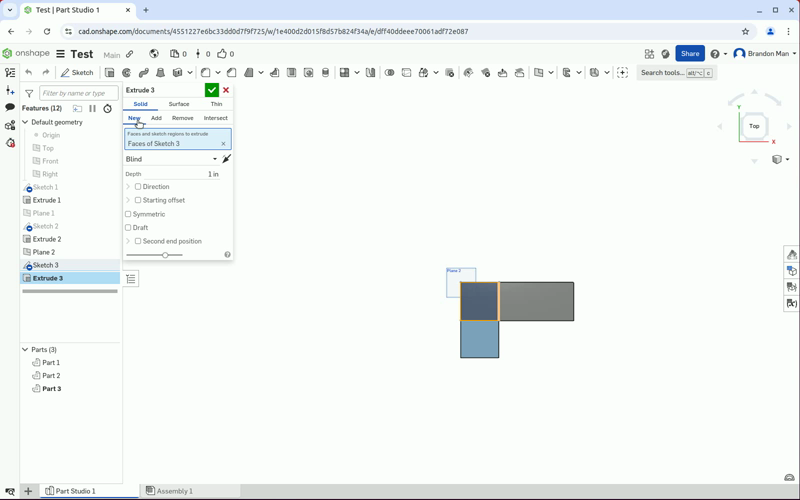
key(tab, 4)
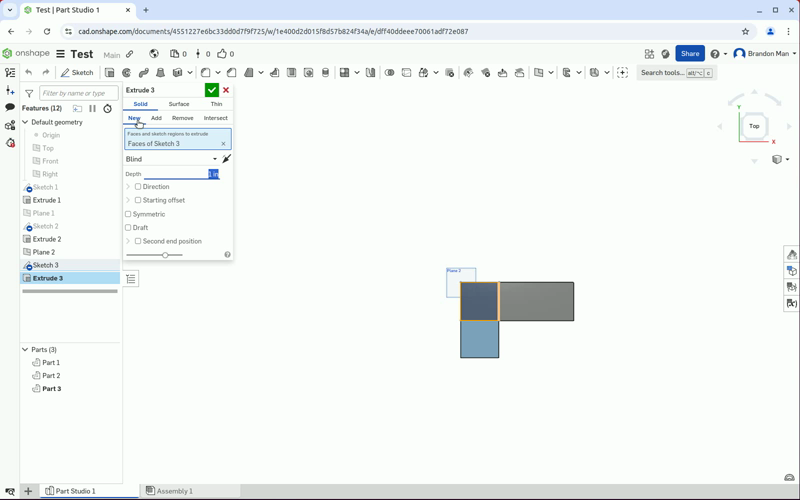
text(7.703)
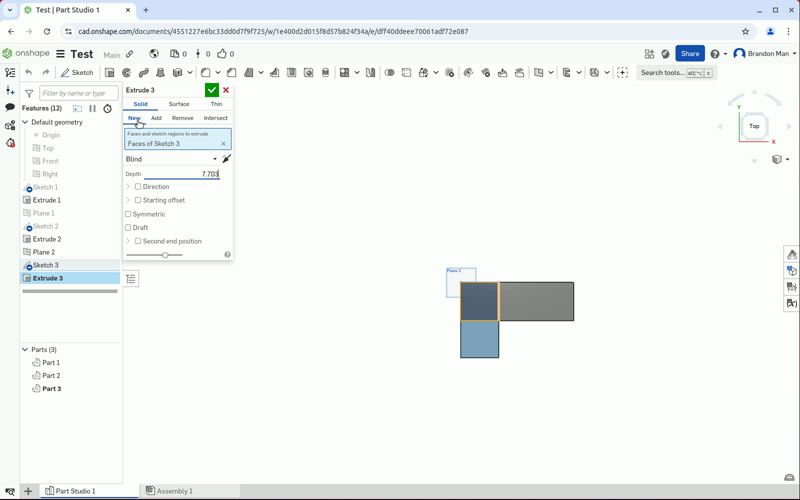
key(enter)
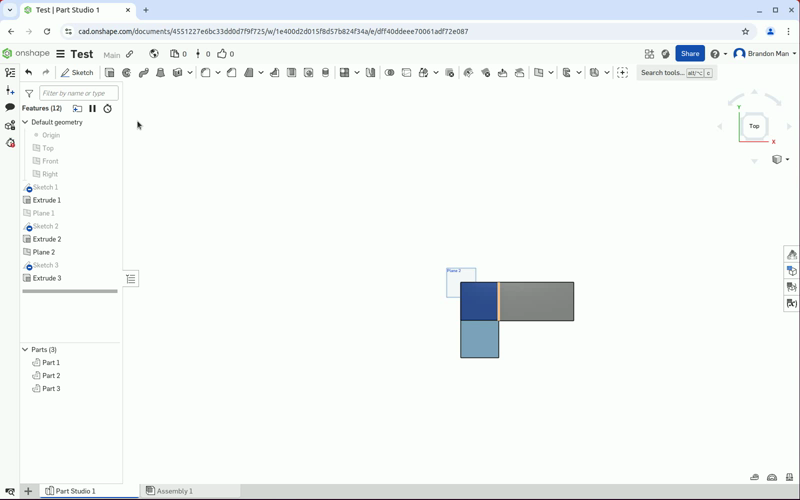
key(shift+h)
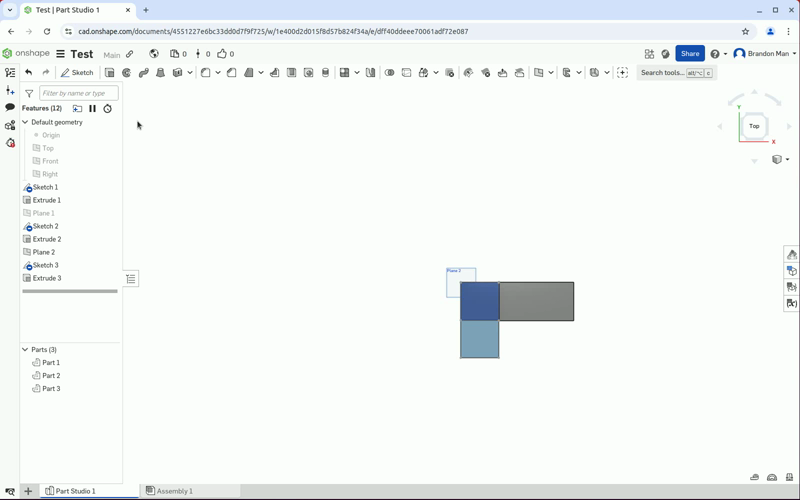
key(shift+h)
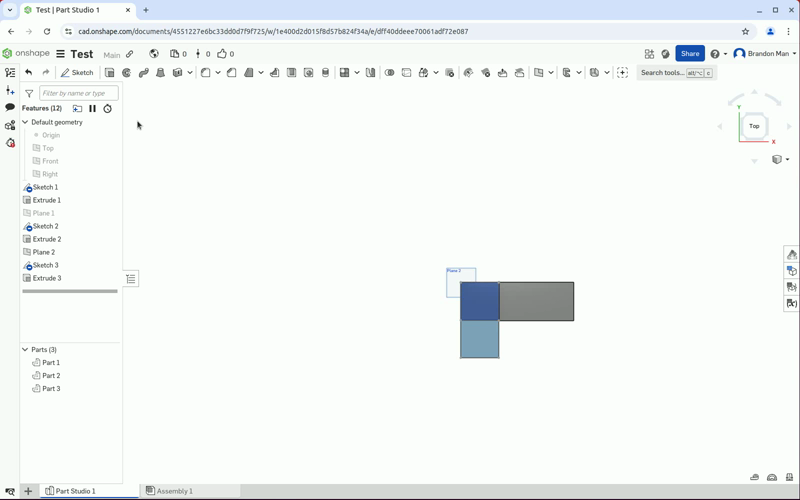
key(shift+7)
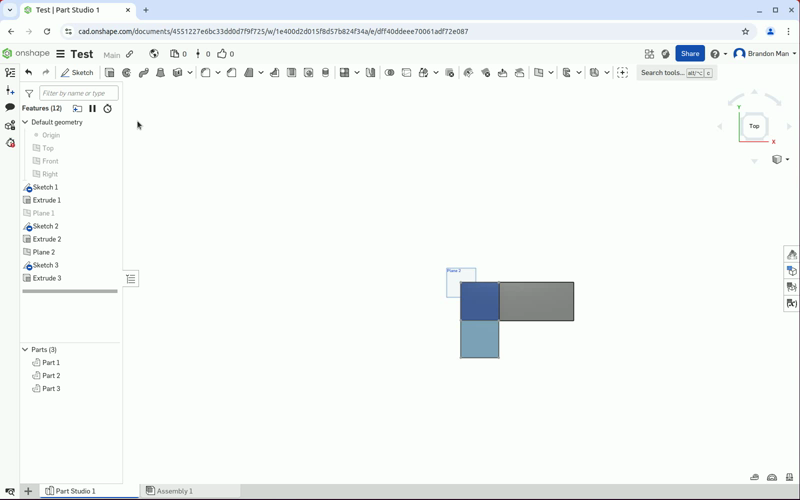
key(up, 3)
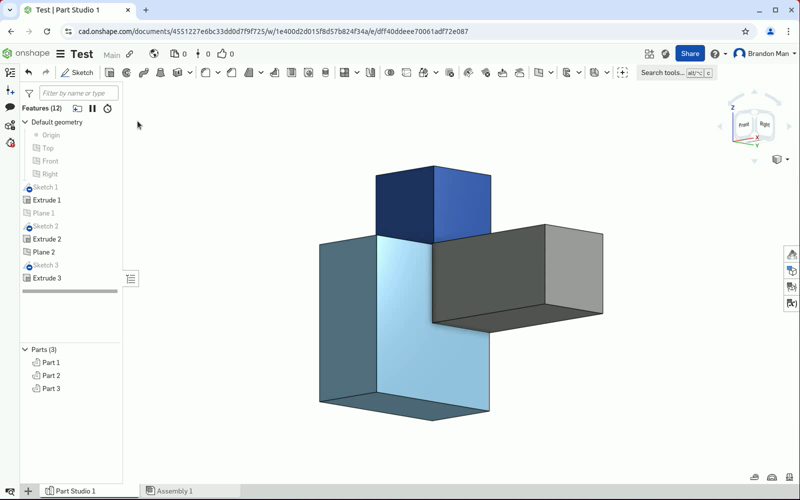
key(left, 3)
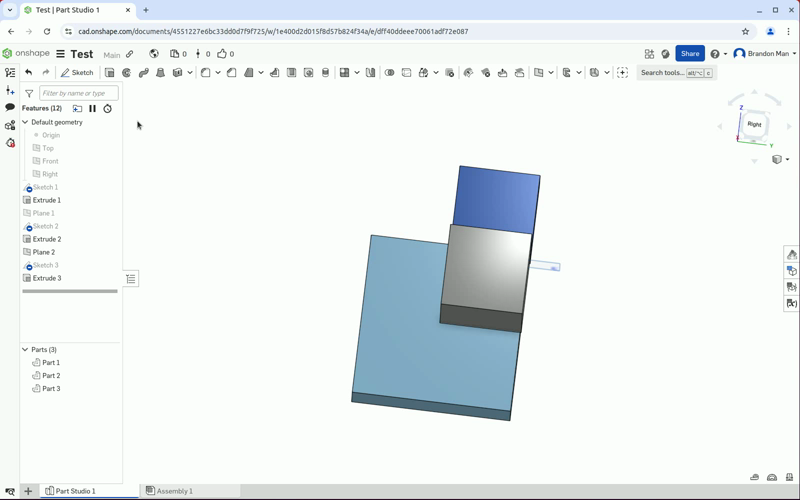
key(right, 3)
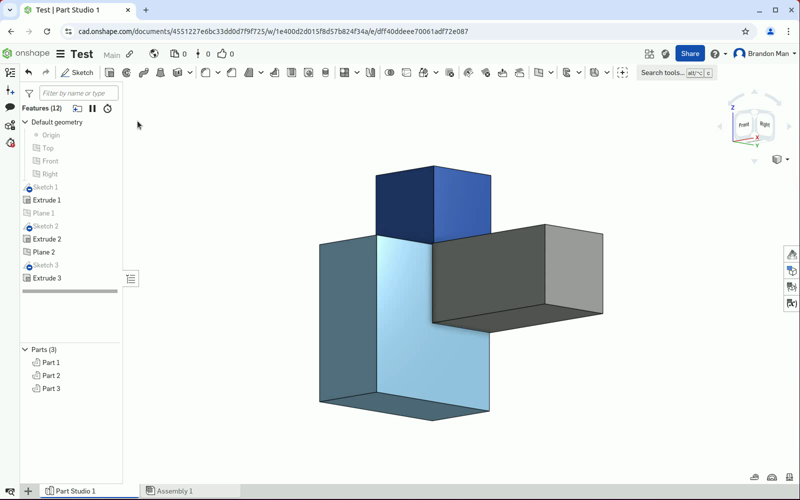
key(down, 3)
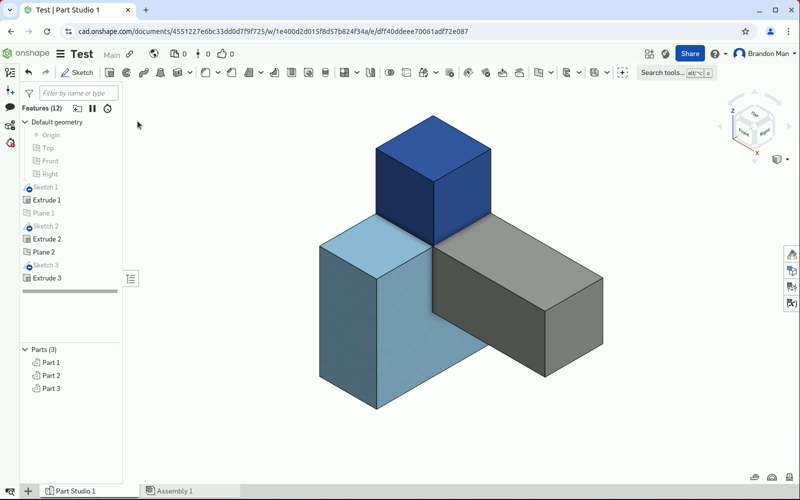
mouse_move(73, 189)
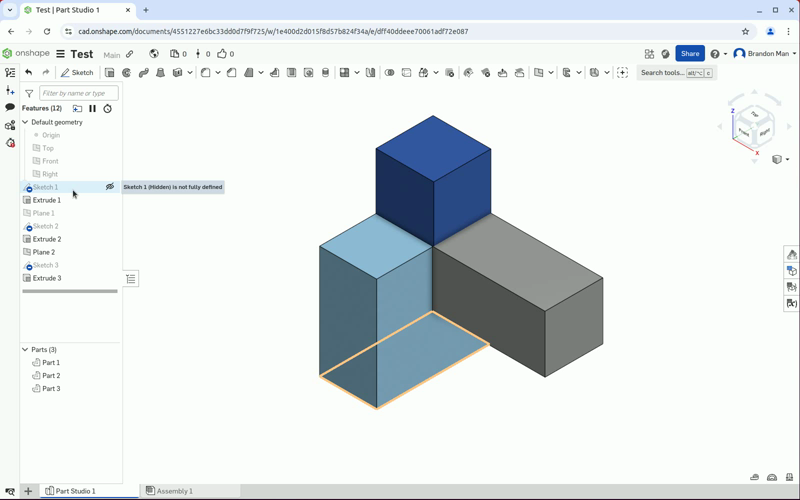
click(73, 189)